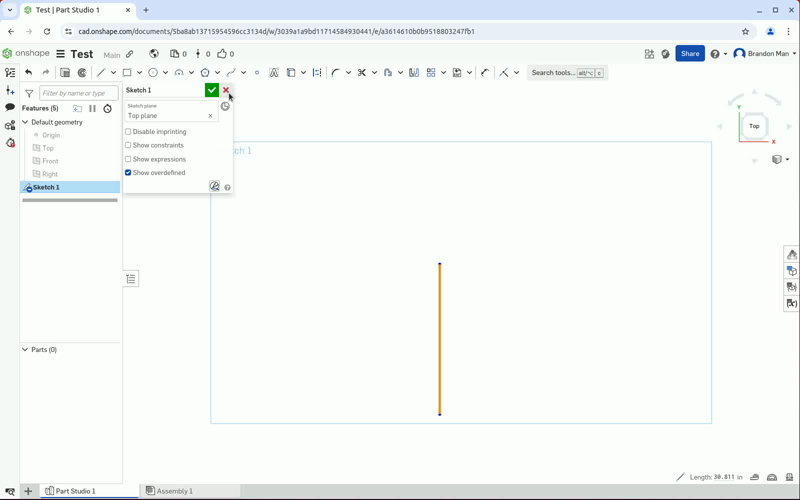
key(shift+h)
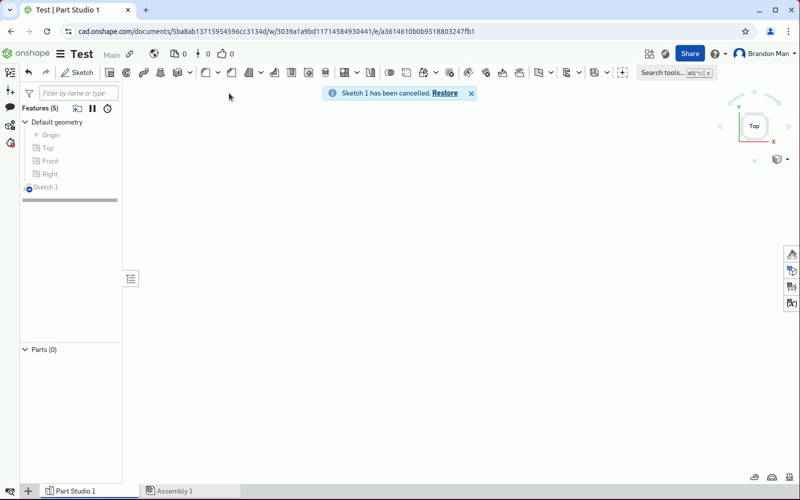
mouse_move(73, 352)
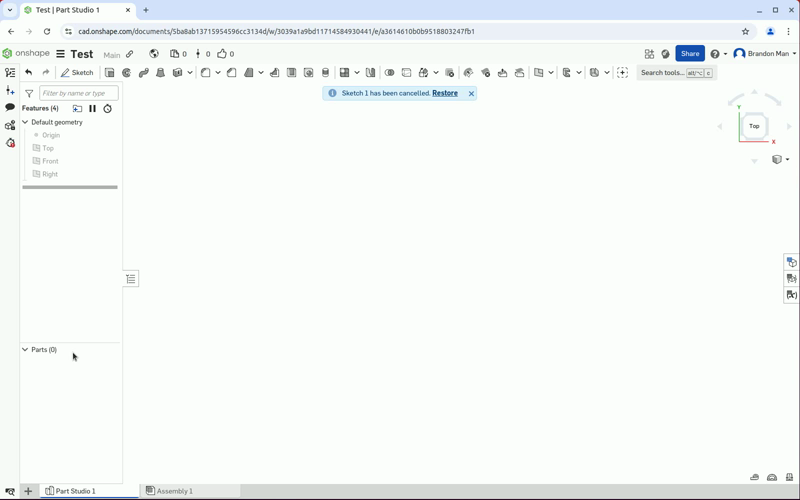
key(y)
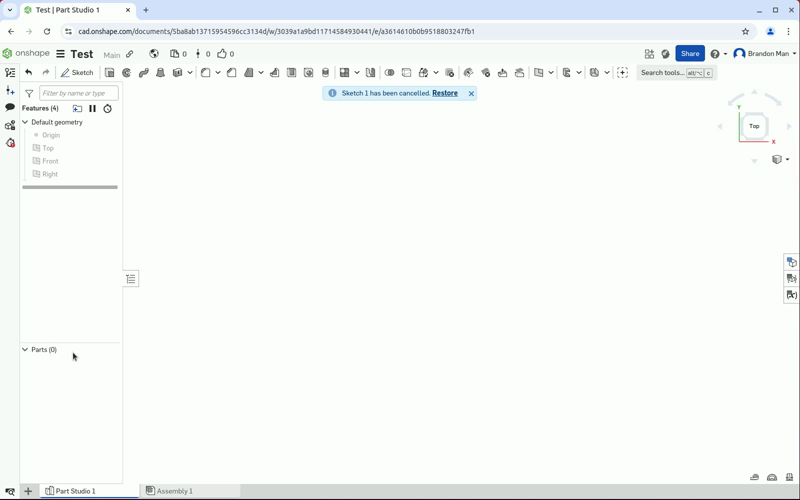
key(shift+p)
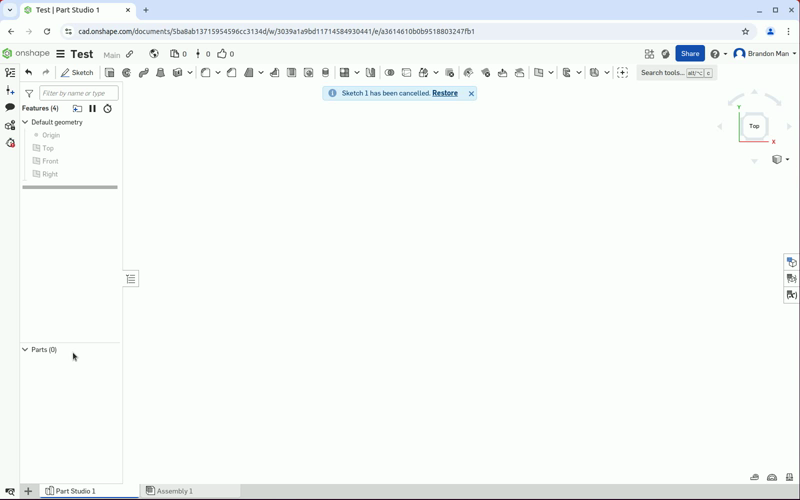
key(space)
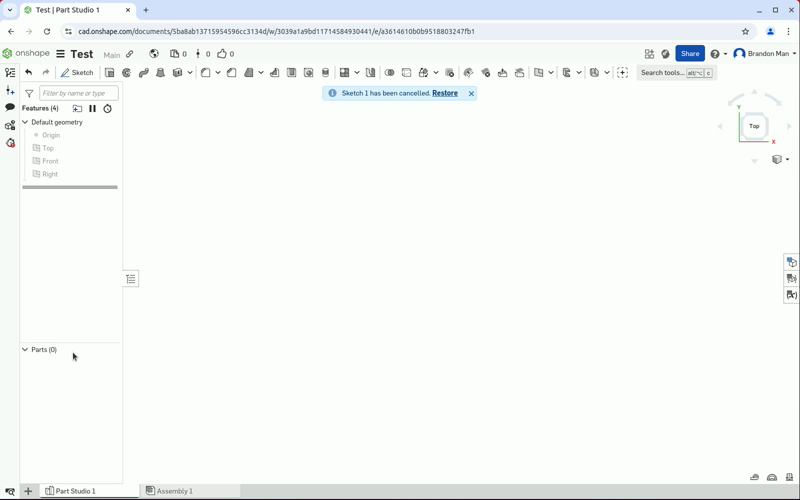
key_down(shift)
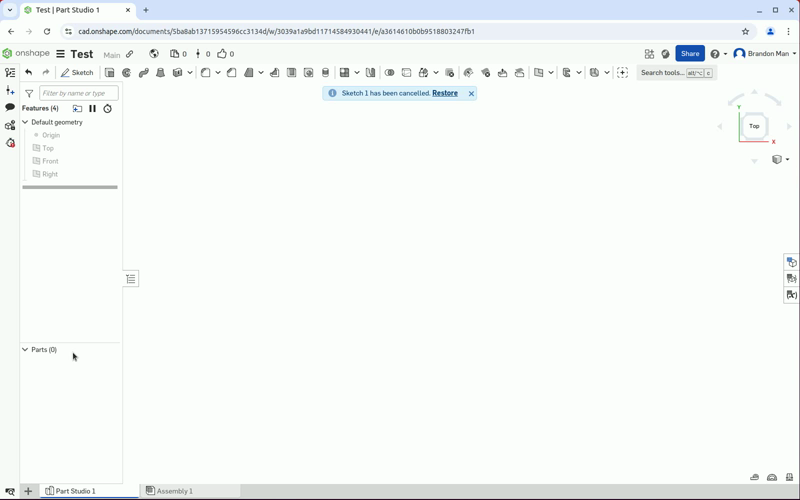
key(up)
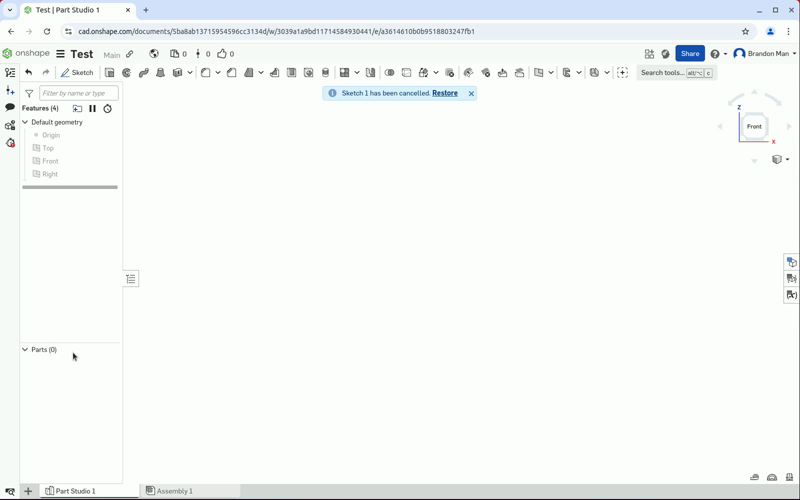
key_up(shift)
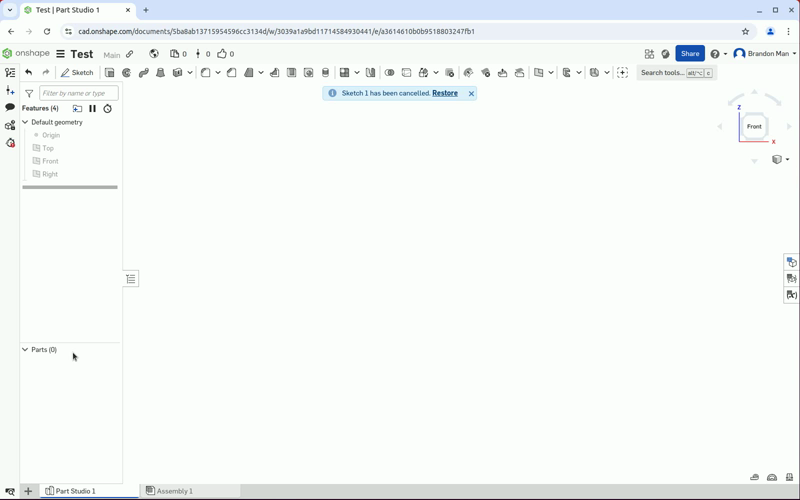
mouse_move(73, 352)
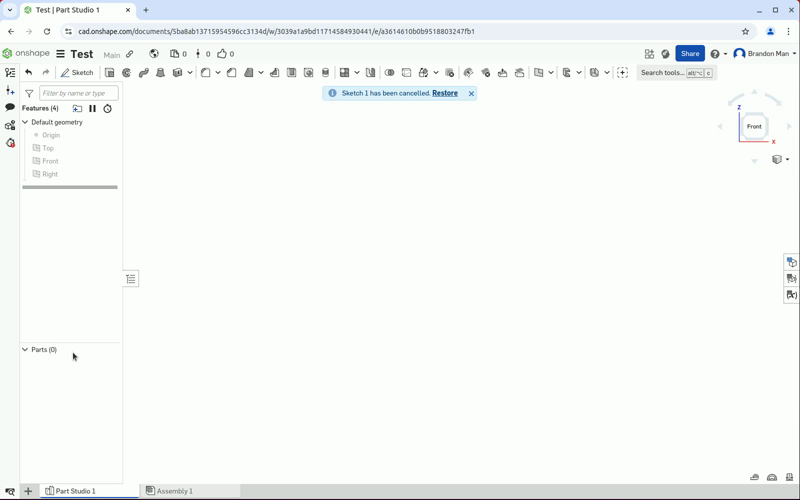
key(shift+y)
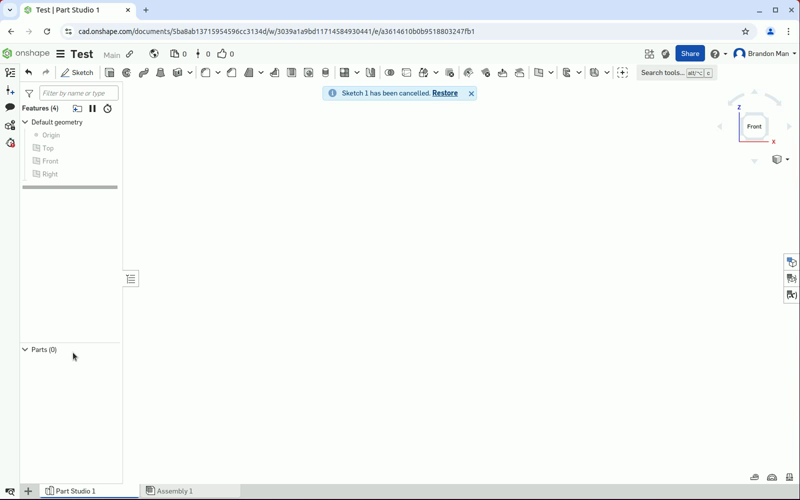
key(shift+s)
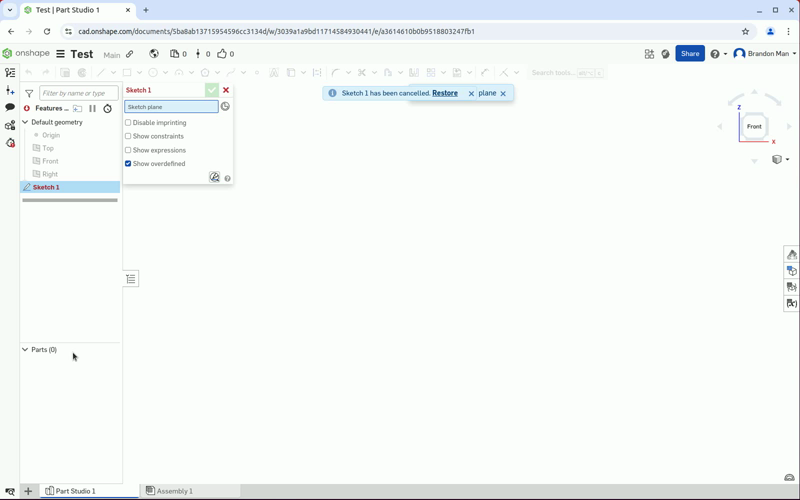
mouse_move(73, 163)
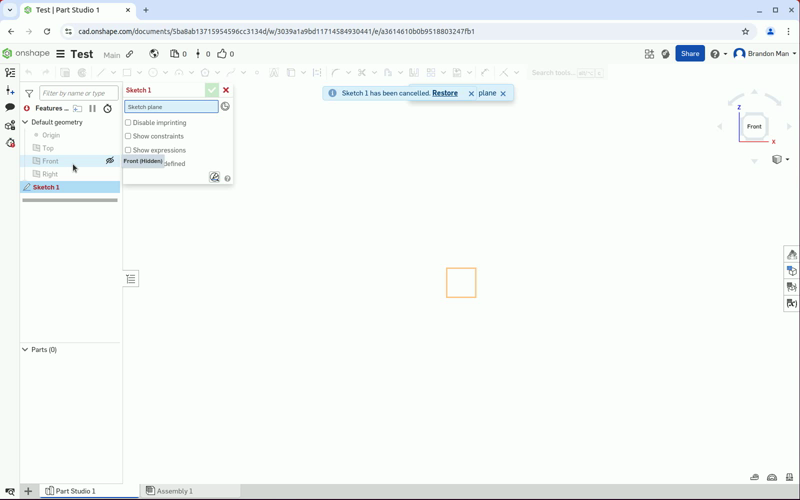
click(73, 163)
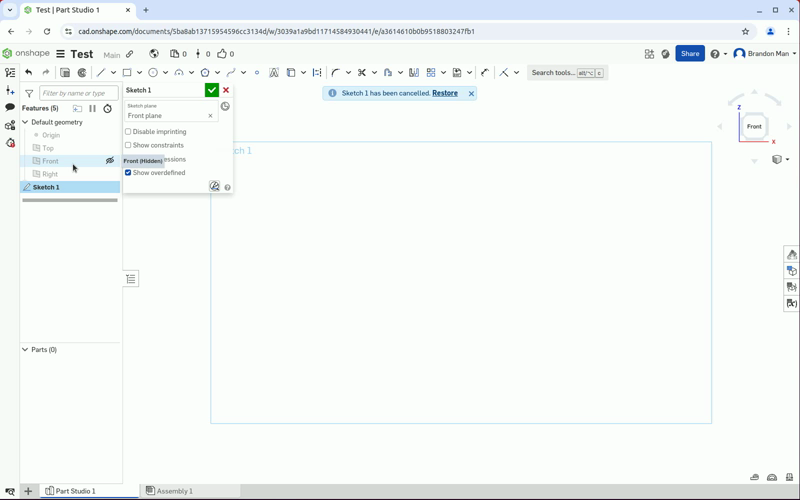
mouse_move(73, 352)
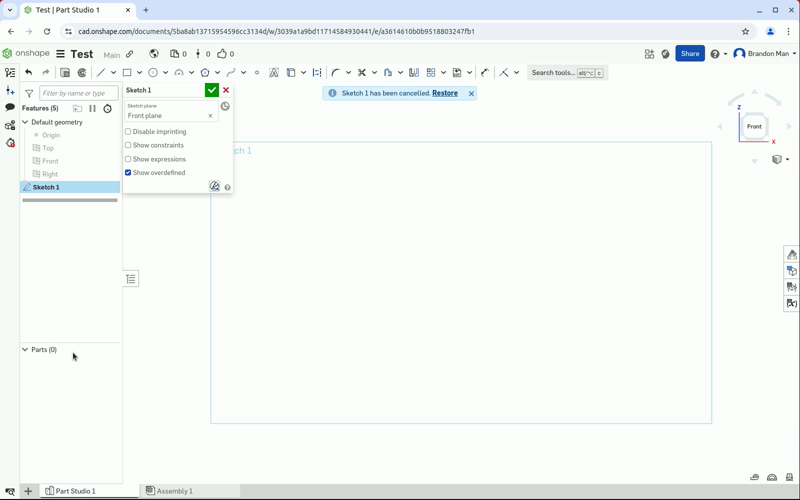
key(y)
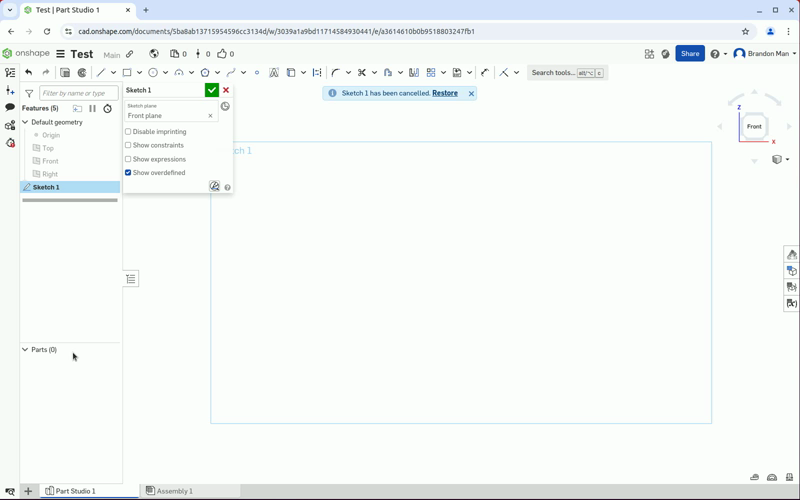
key(l)
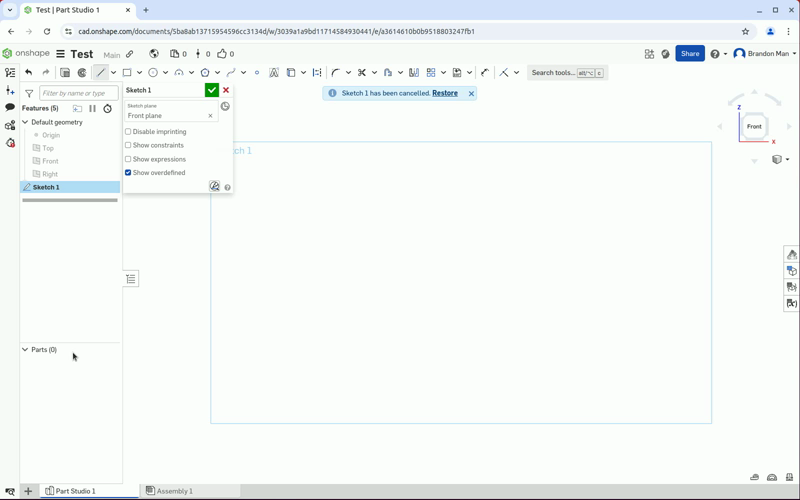
key_down(shift)
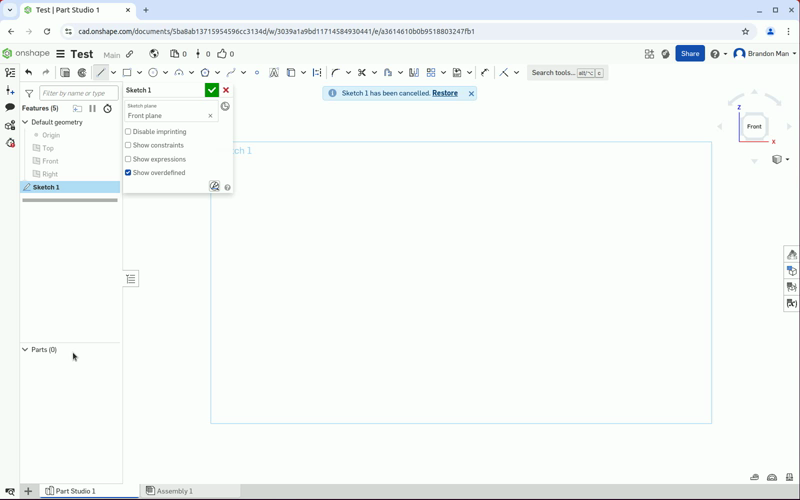
mouse_move(432, 282)
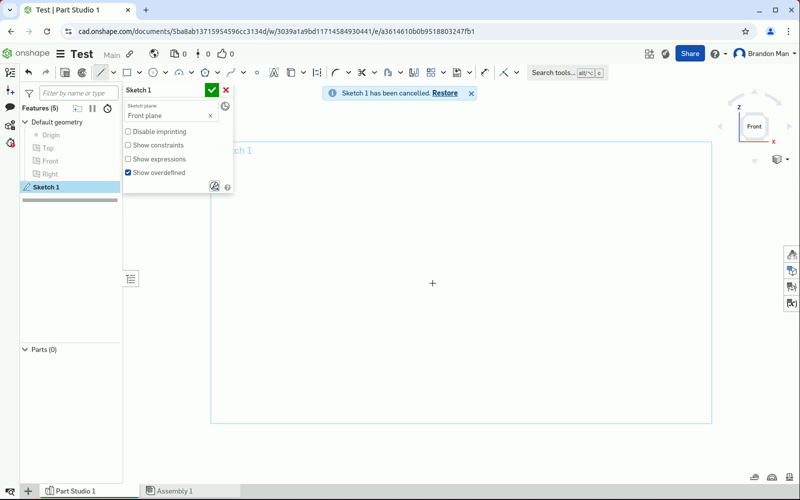
click(432, 282)
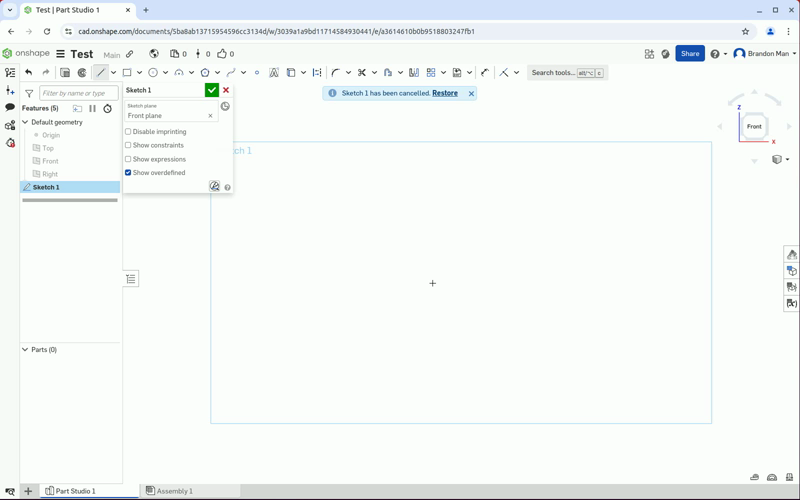
key_up(shift)
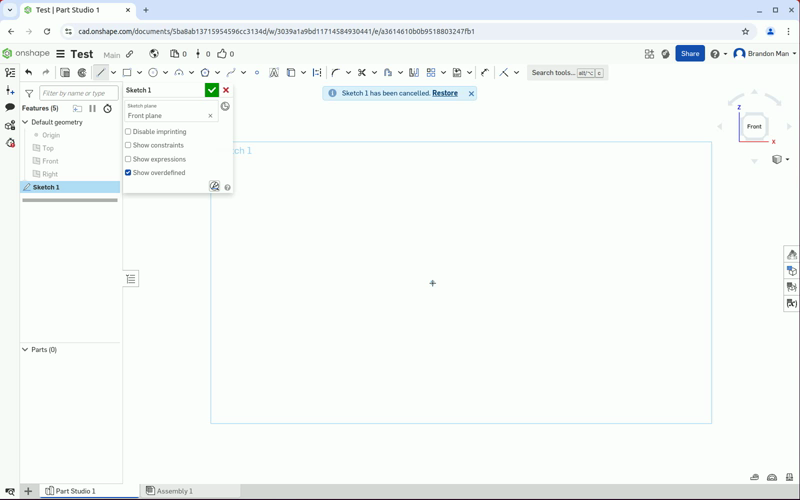
key_down(shift)
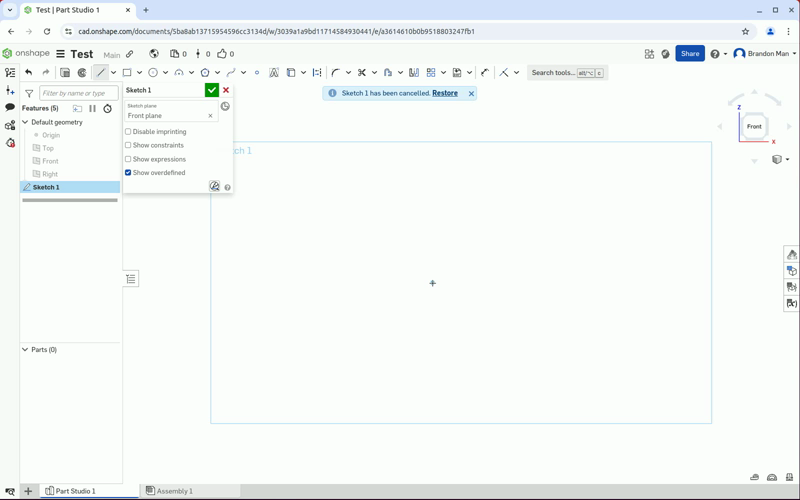
mouse_move(462, 282)
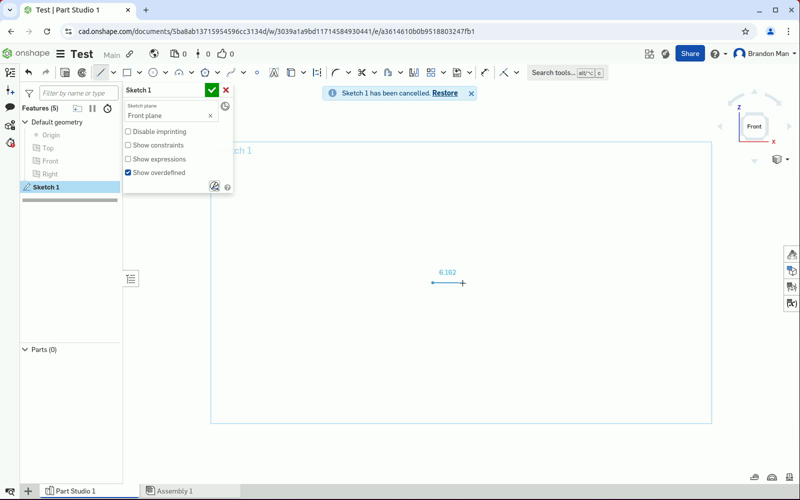
mouse_move(447, 282)
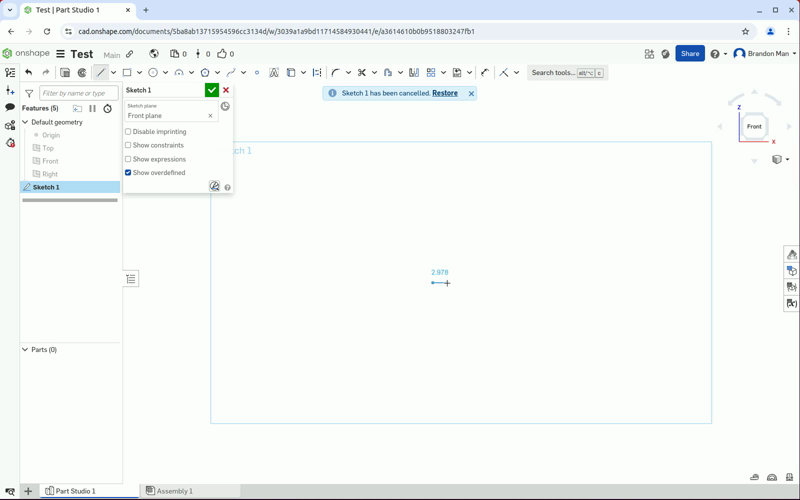
click(447, 282)
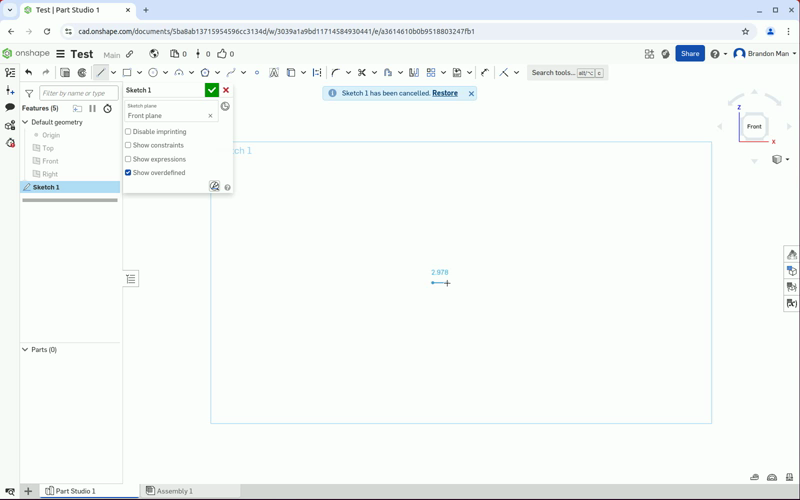
key_up(shift)
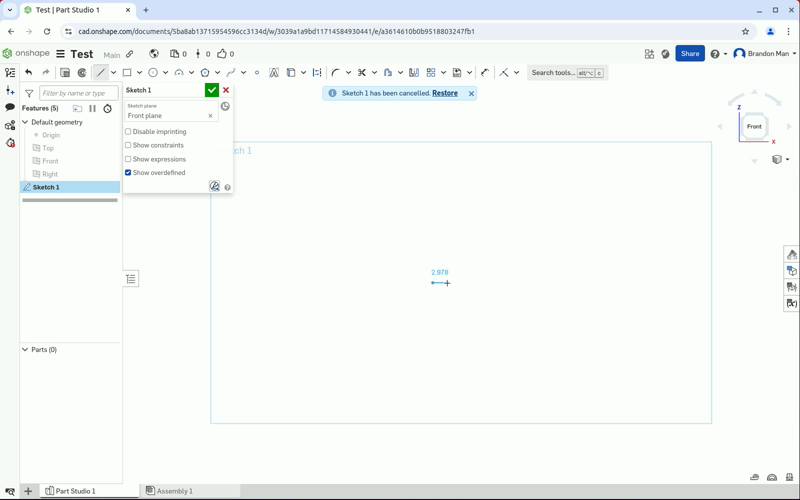
key_down(shift)
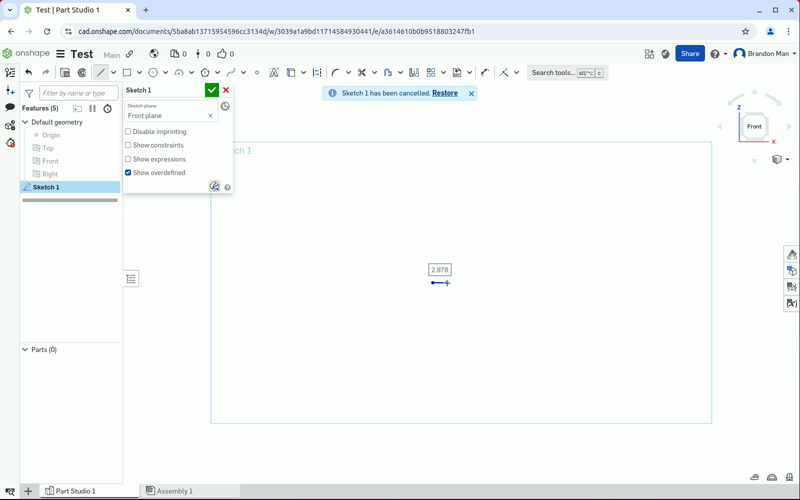
mouse_move(477, 282)
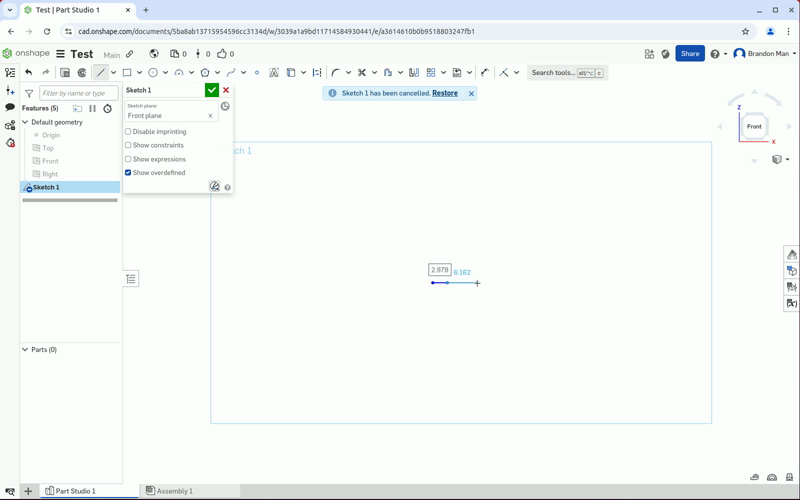
mouse_move(439, 275)
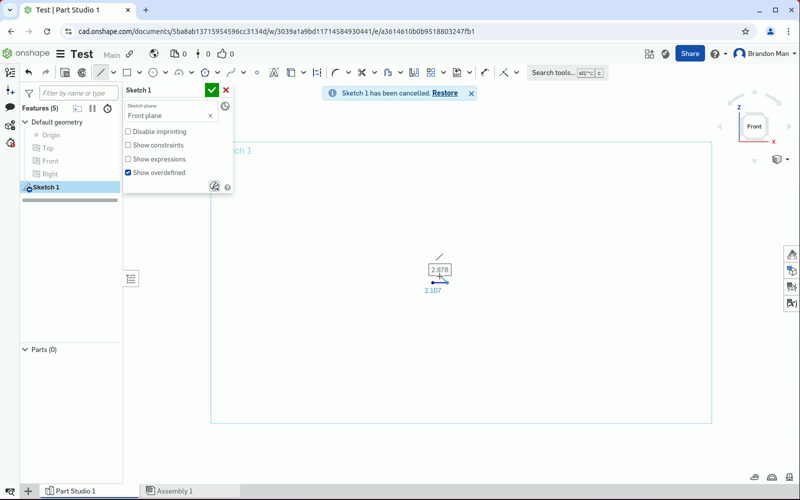
click(439, 275)
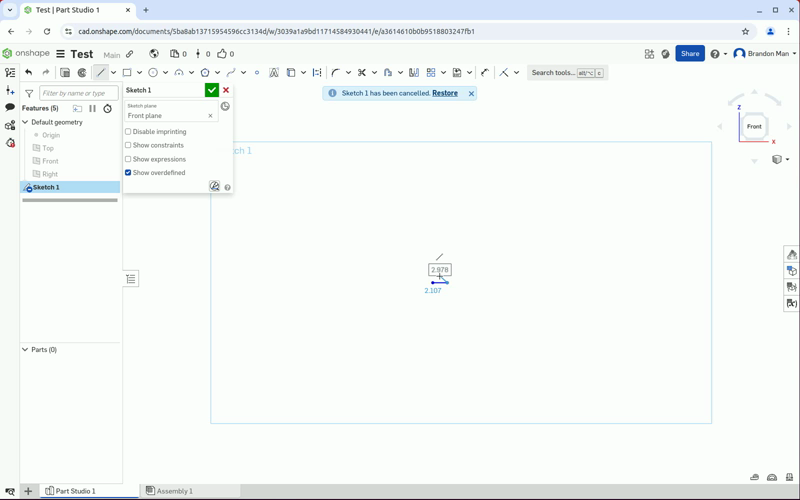
key_up(shift)
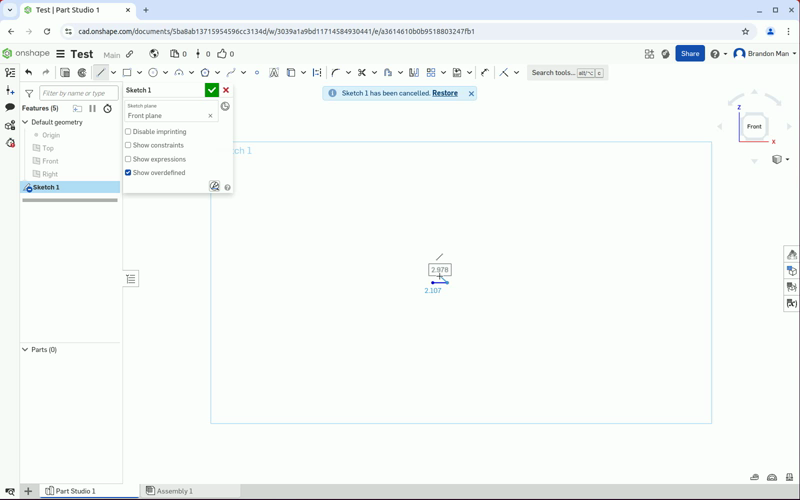
key_down(shift)
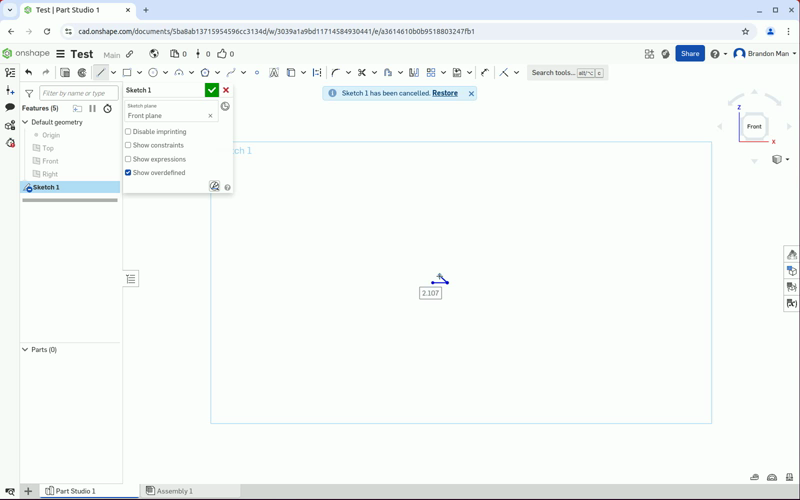
mouse_move(469, 275)
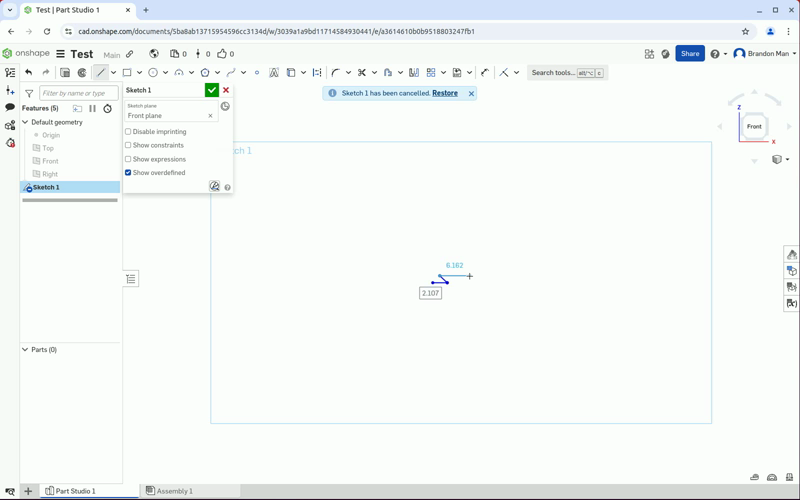
mouse_move(439, 268)
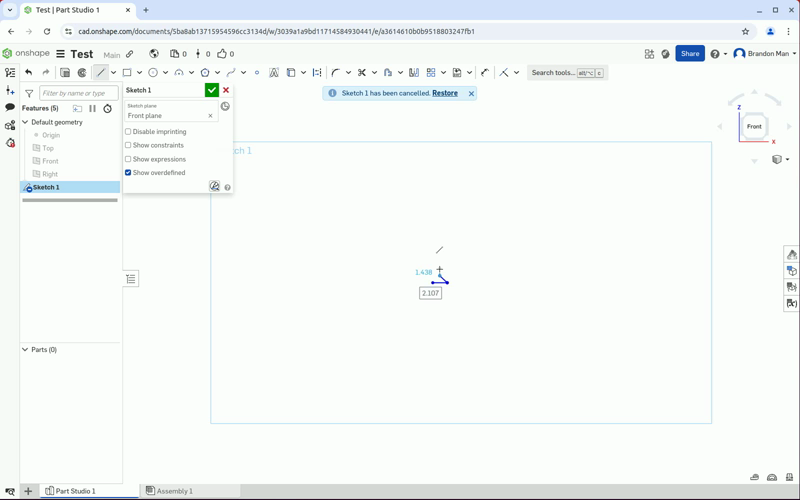
scroll(6)
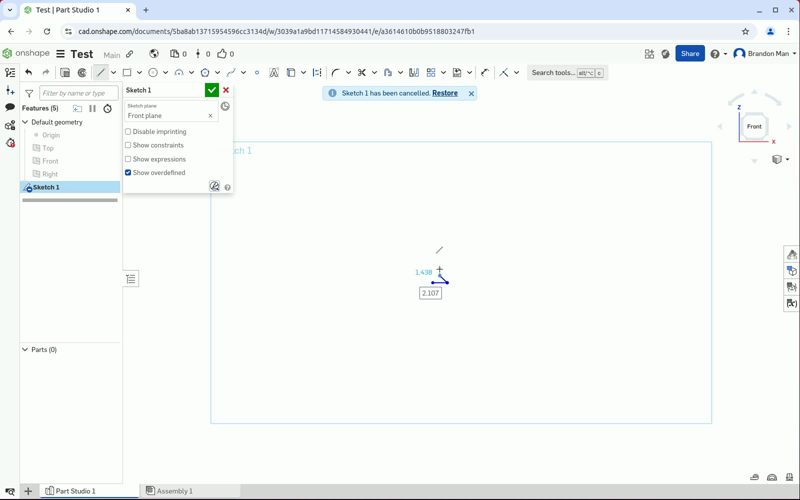
scroll(6)
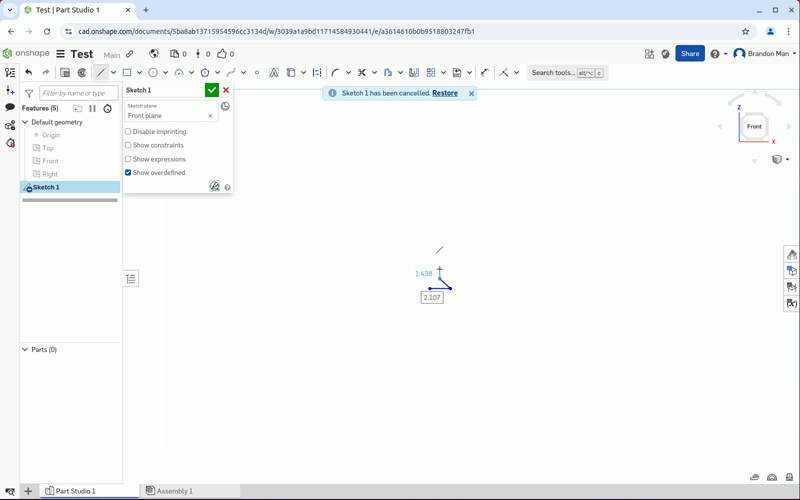
scroll(6)
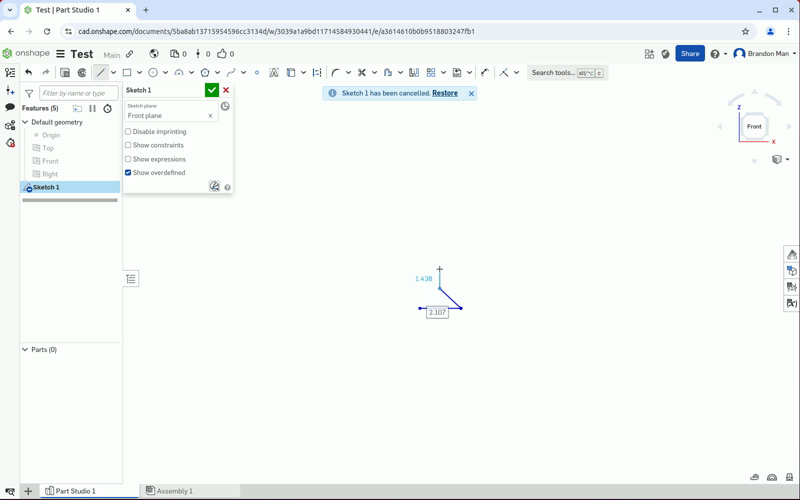
scroll(6)
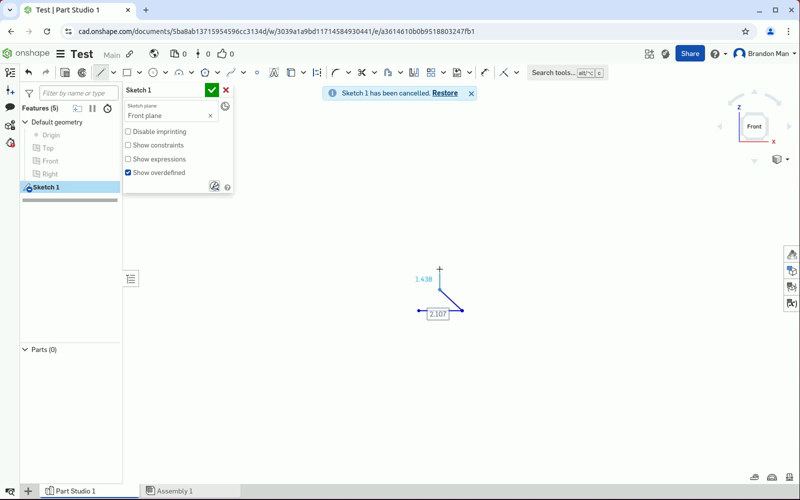
scroll(6)
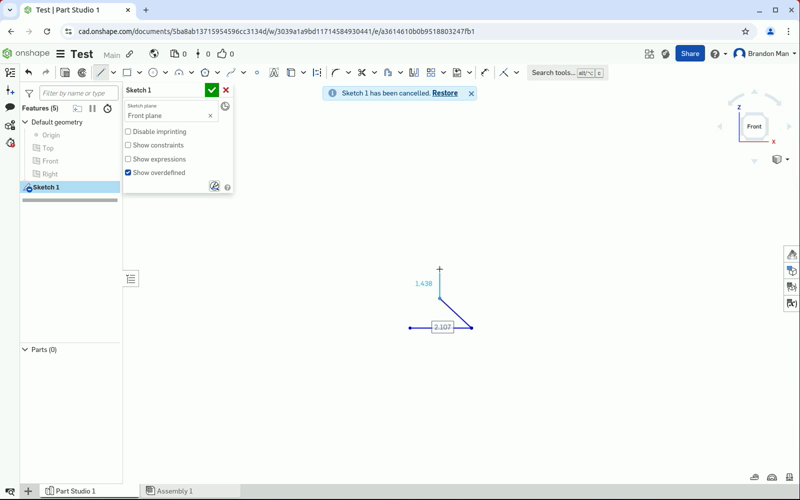
scroll(6)
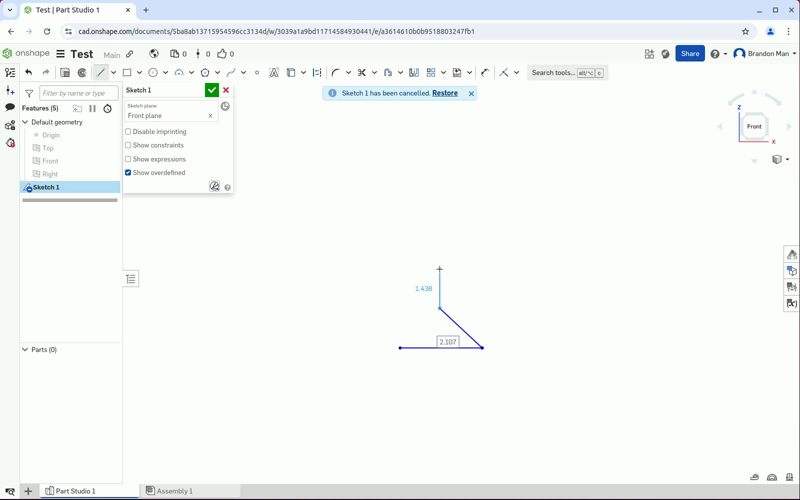
scroll(6)
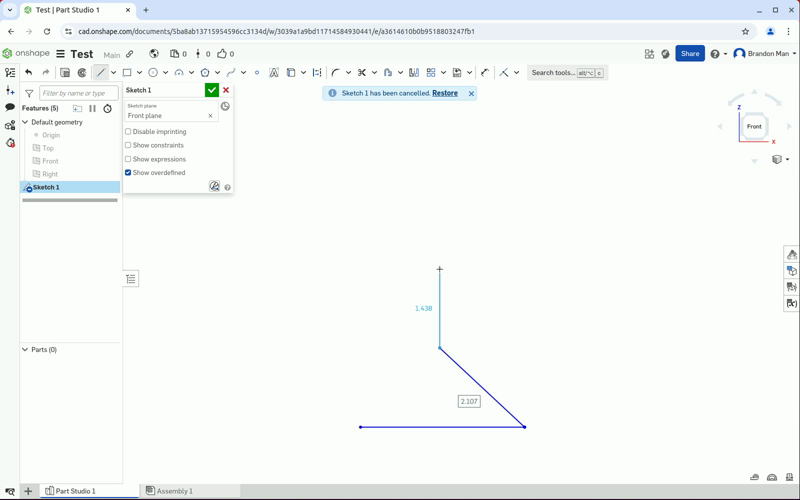
click(439, 268)
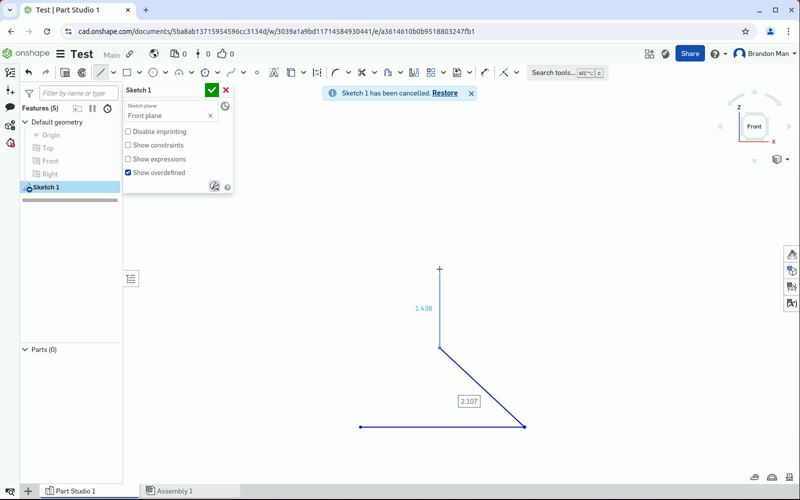
scroll(-6)
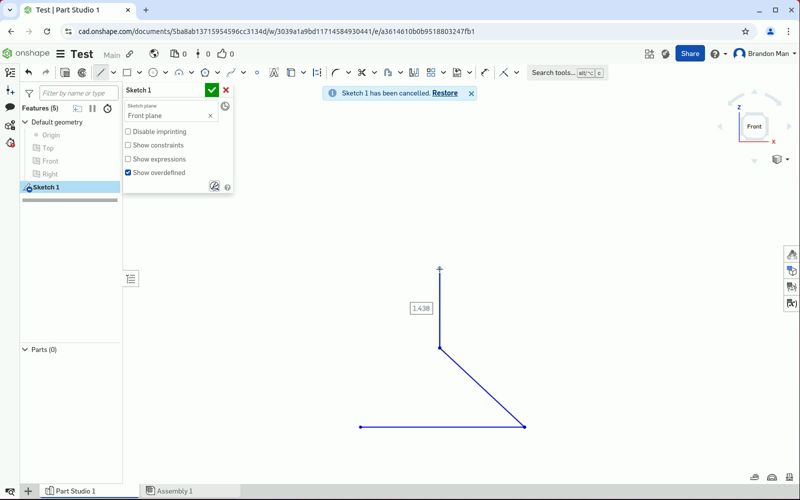
scroll(-6)
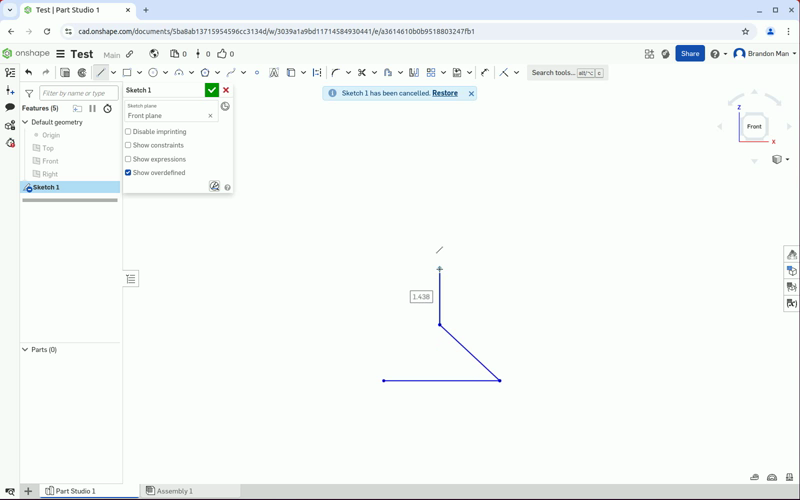
scroll(-6)
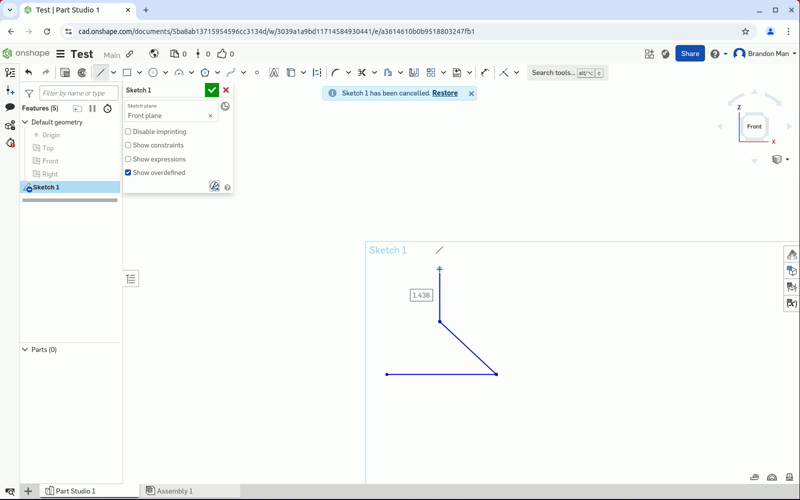
scroll(-6)
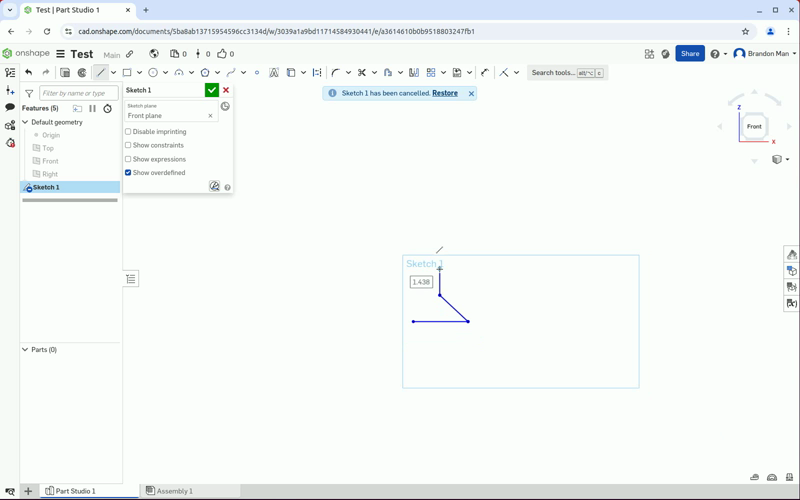
scroll(-6)
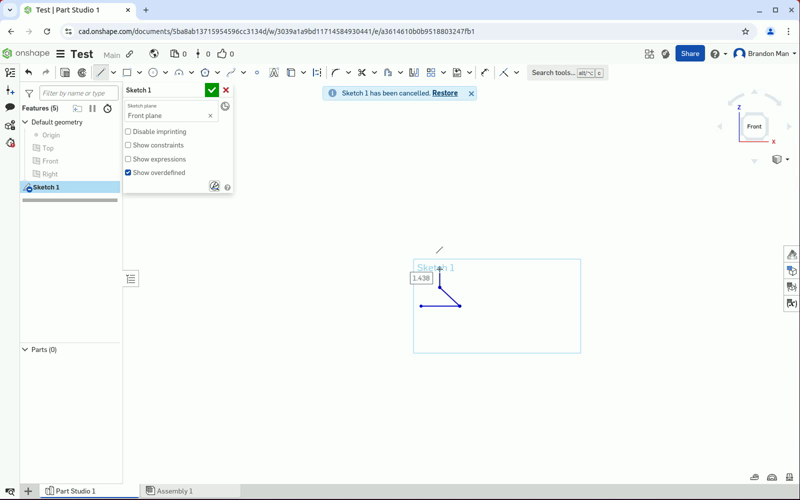
scroll(-6)
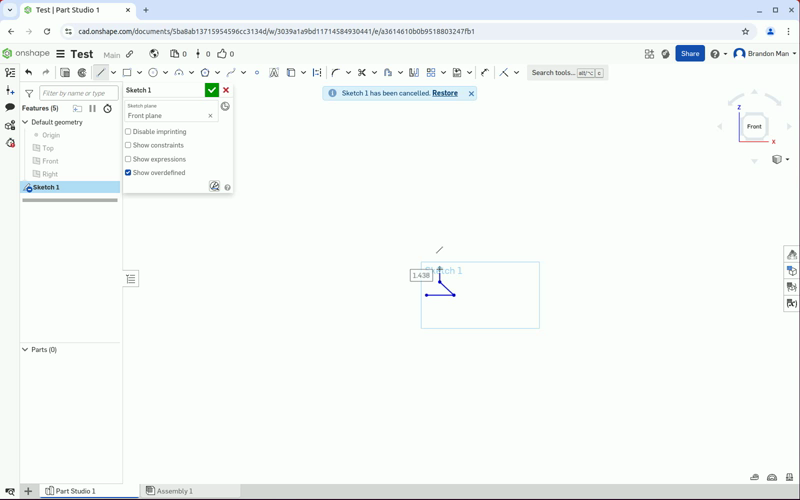
scroll(-6)
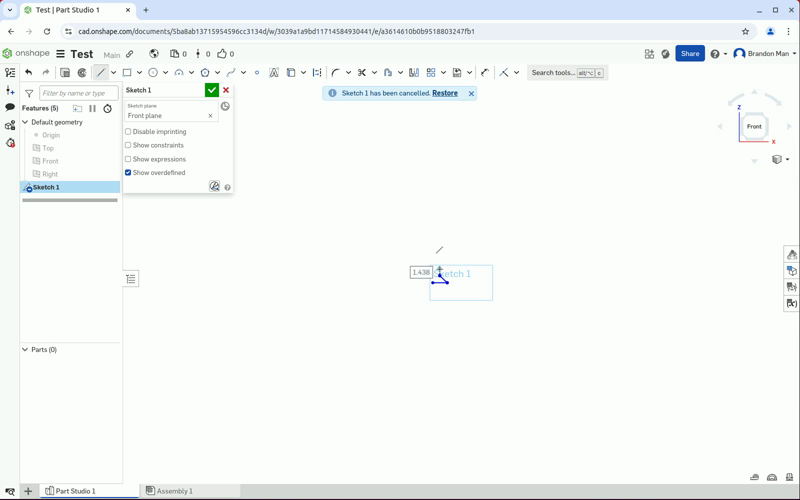
key_up(shift)
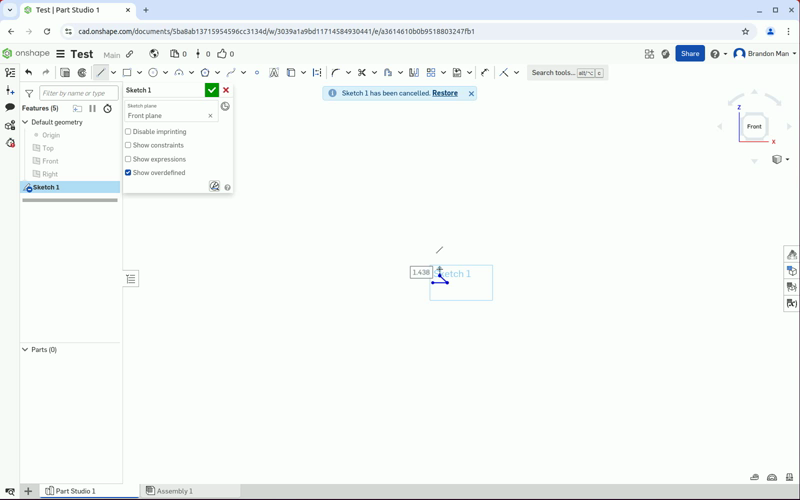
key_down(shift)
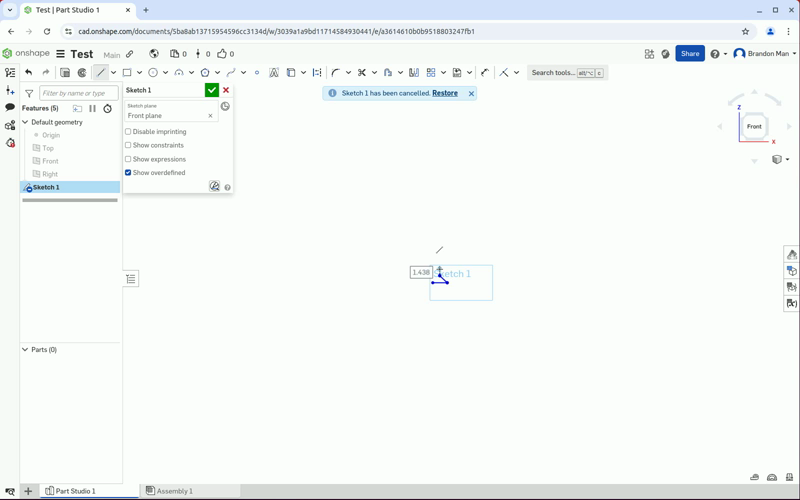
mouse_move(469, 268)
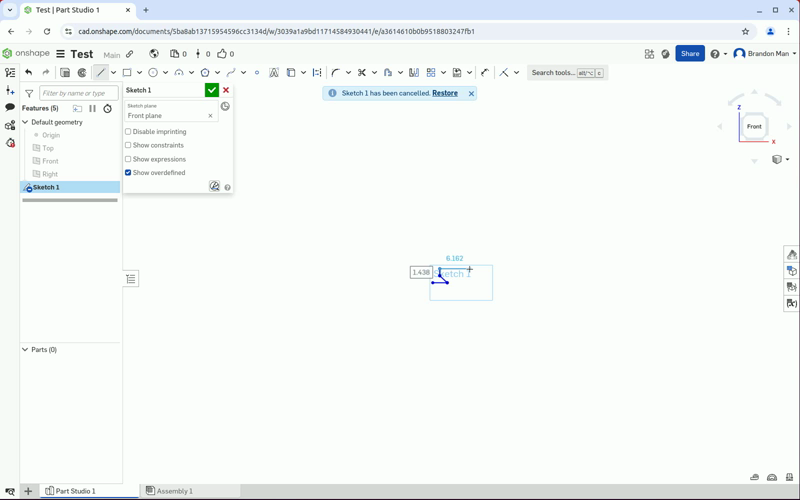
mouse_move(461, 268)
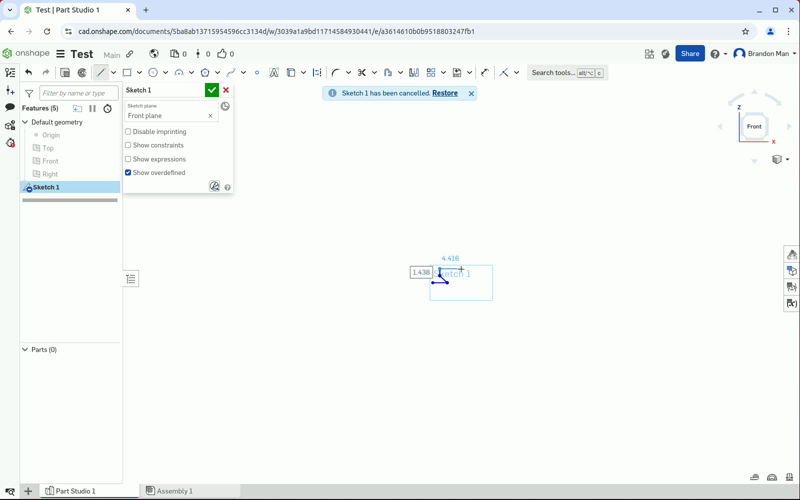
click(461, 268)
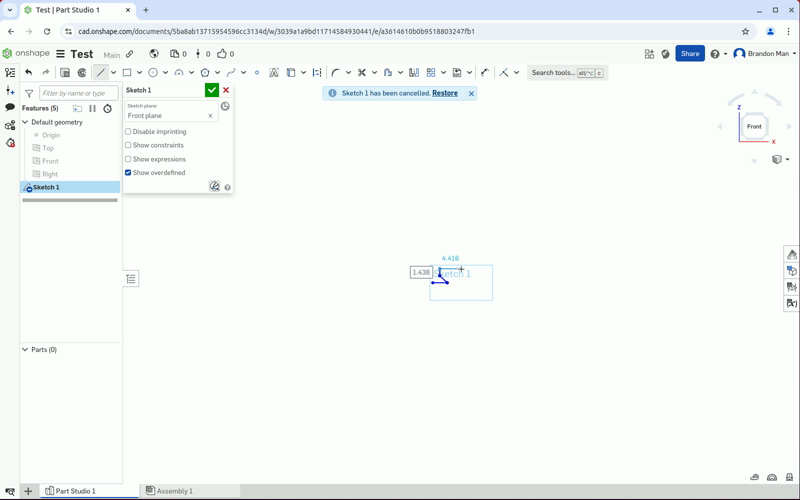
key_up(shift)
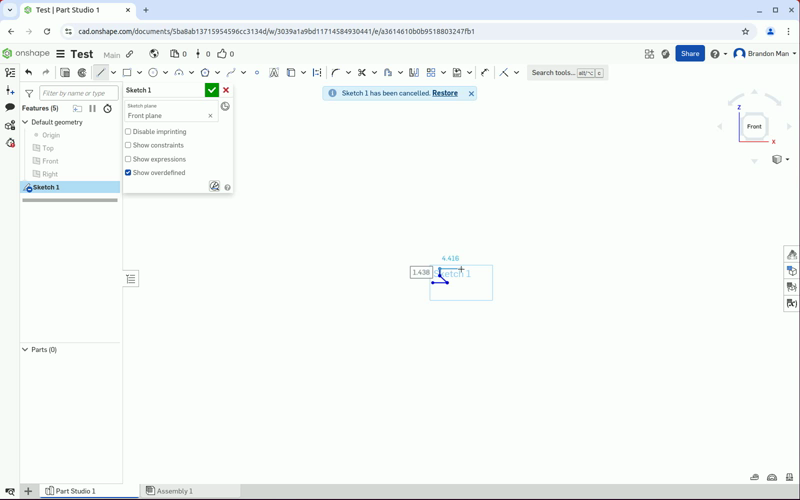
key_down(shift)
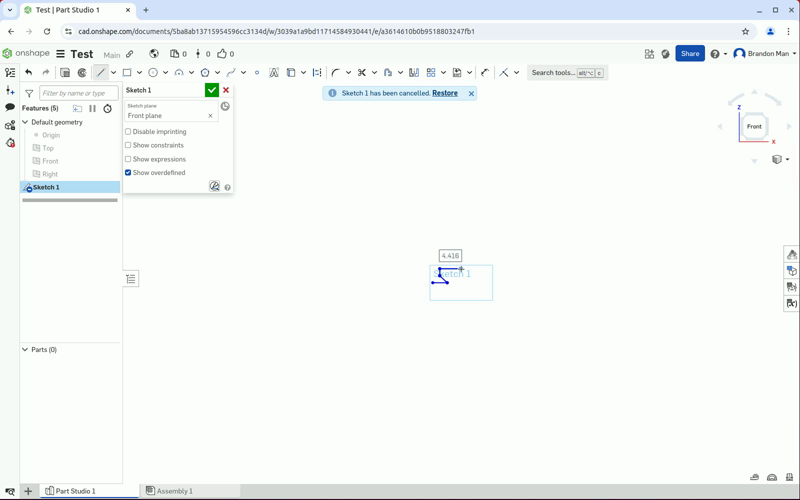
mouse_move(491, 268)
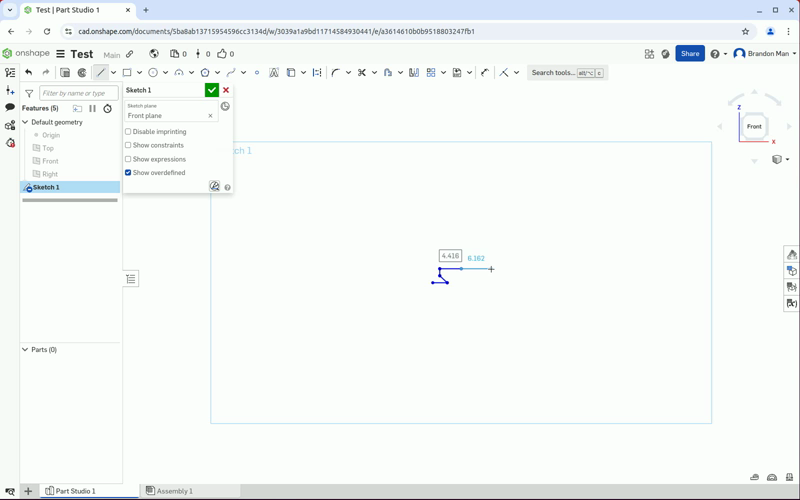
mouse_move(482, 268)
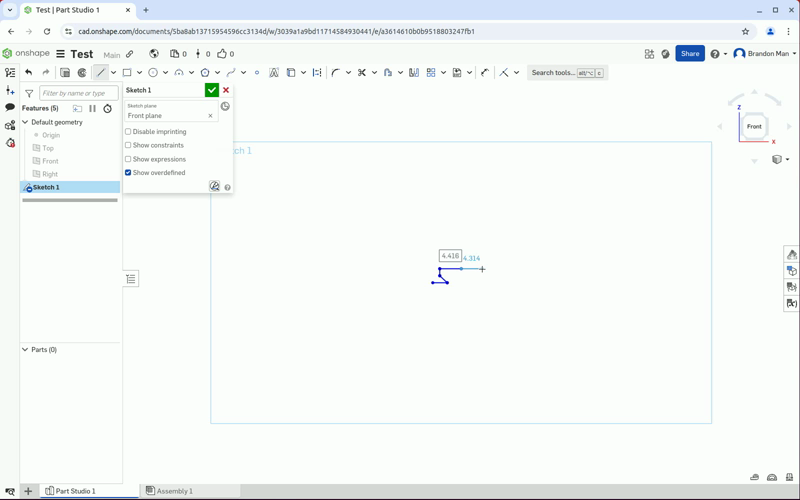
click(482, 268)
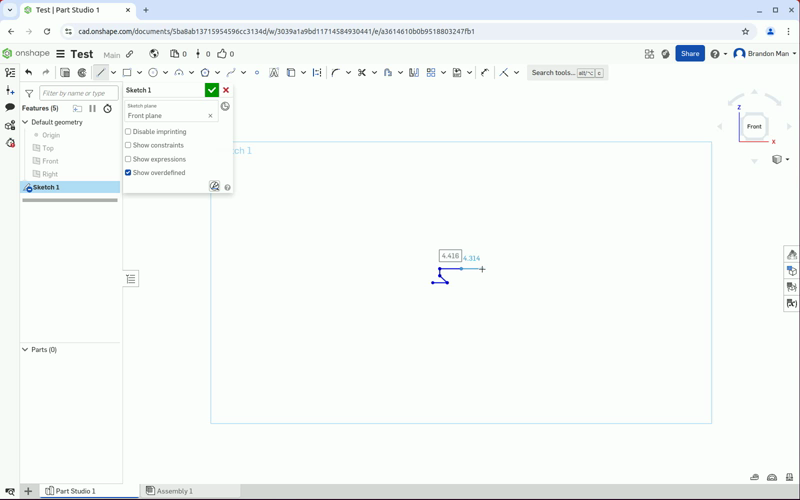
key_up(shift)
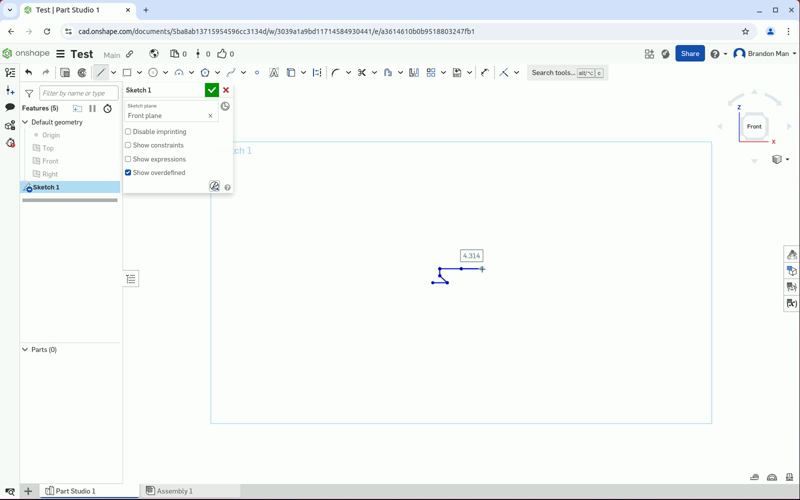
key_down(shift)
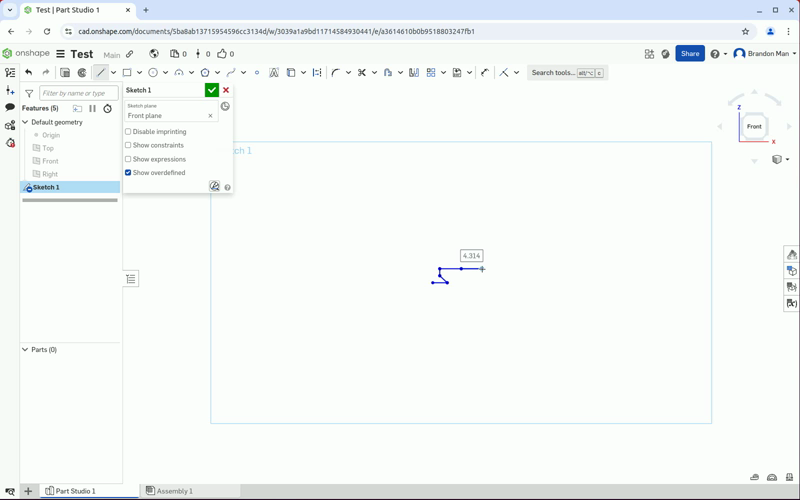
mouse_move(512, 268)
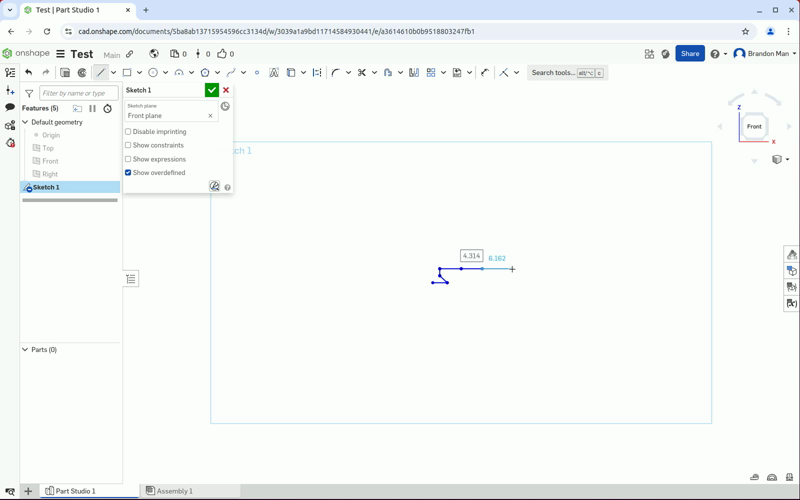
mouse_move(482, 275)
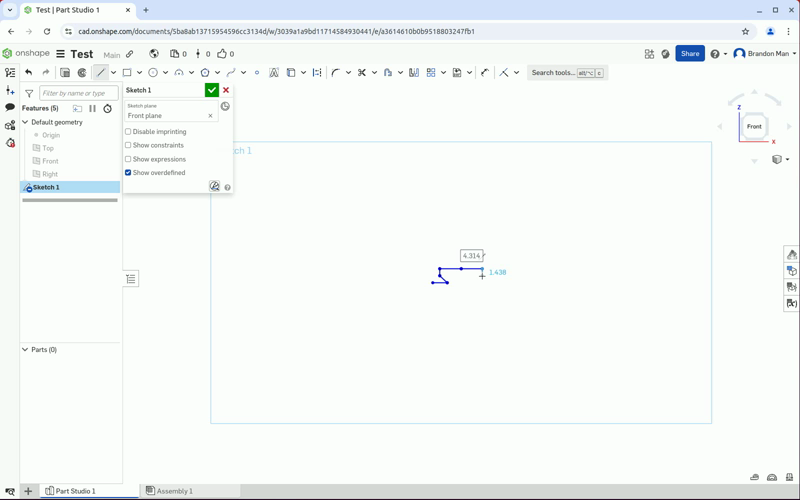
scroll(6)
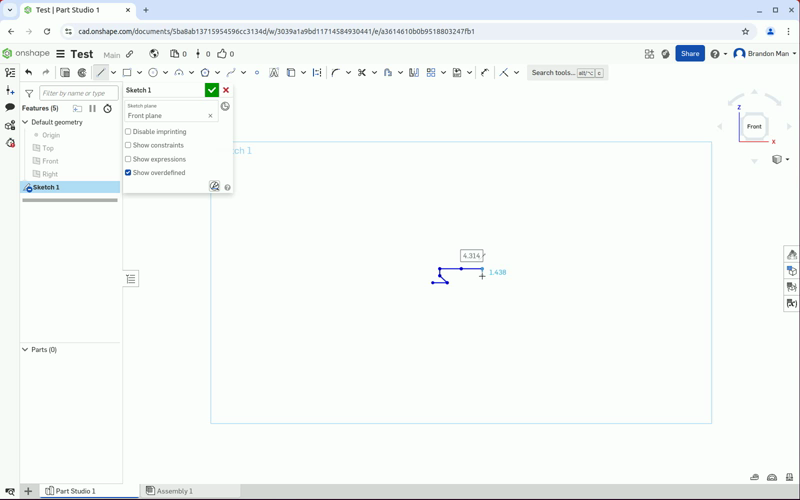
scroll(6)
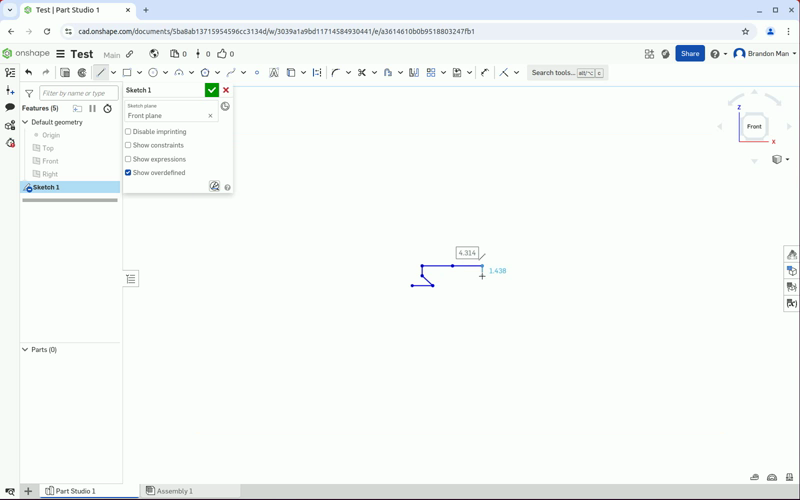
scroll(6)
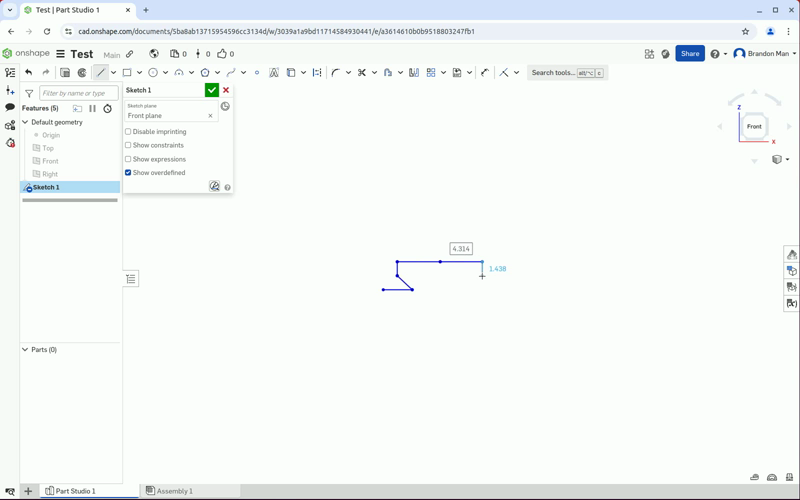
scroll(6)
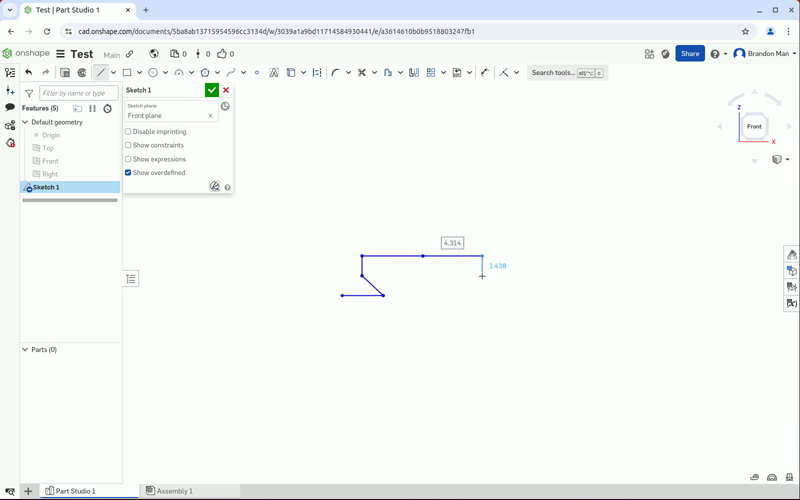
scroll(6)
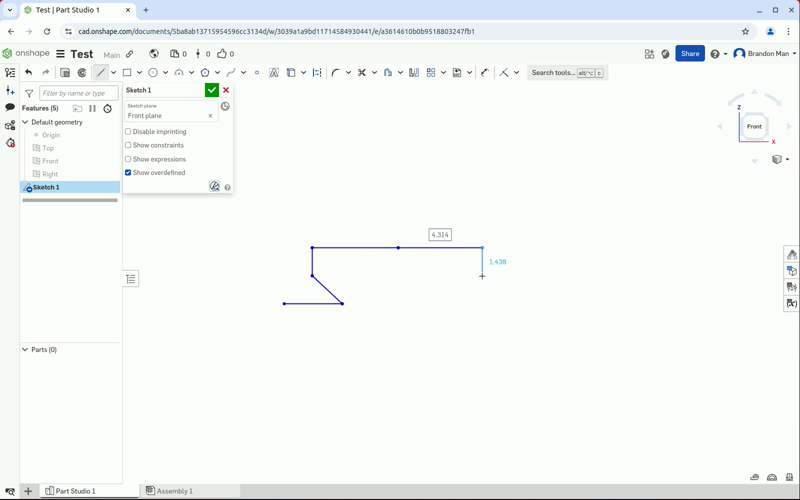
scroll(6)
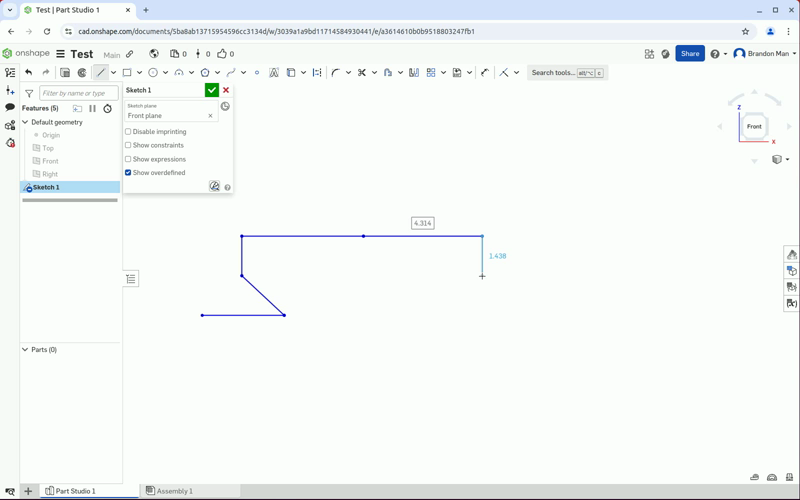
scroll(6)
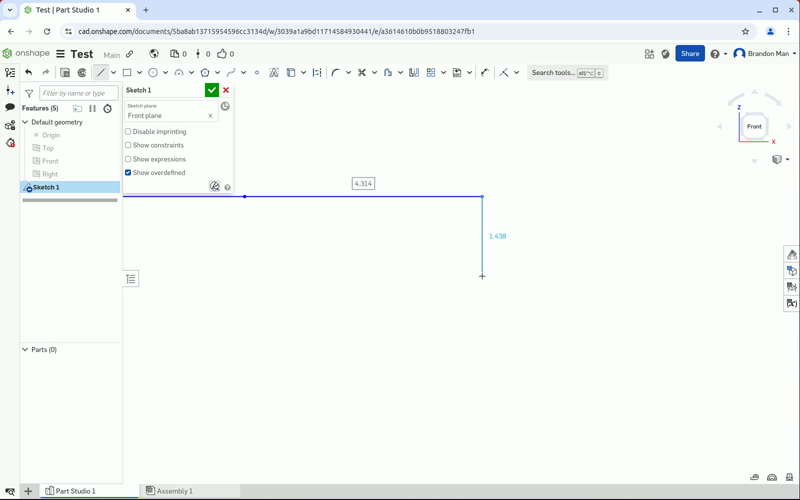
click(482, 275)
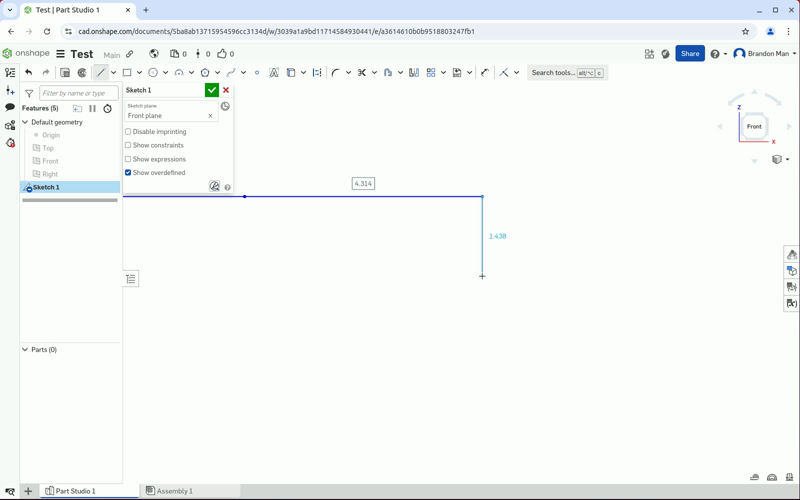
scroll(-6)
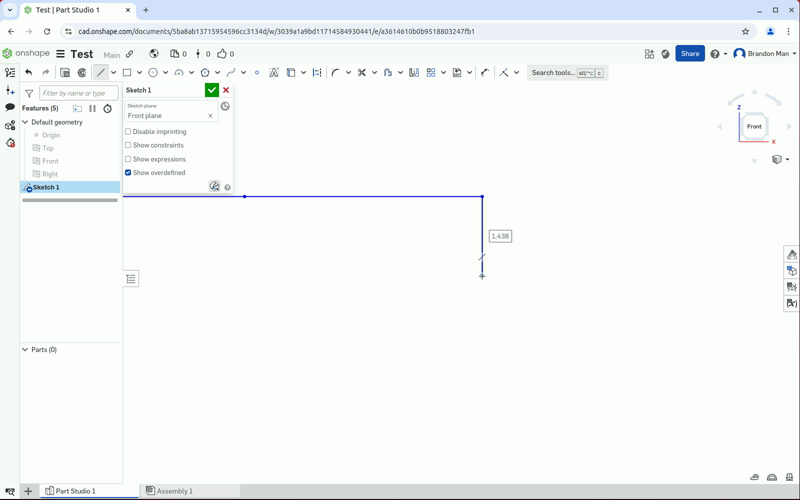
scroll(-6)
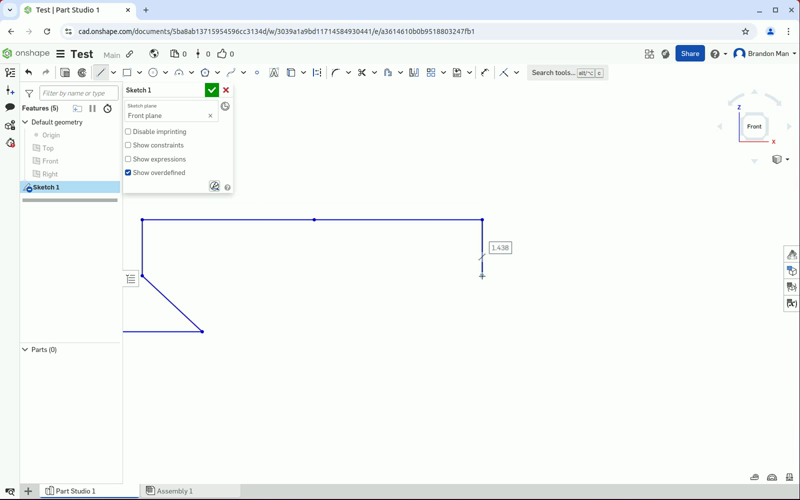
scroll(-6)
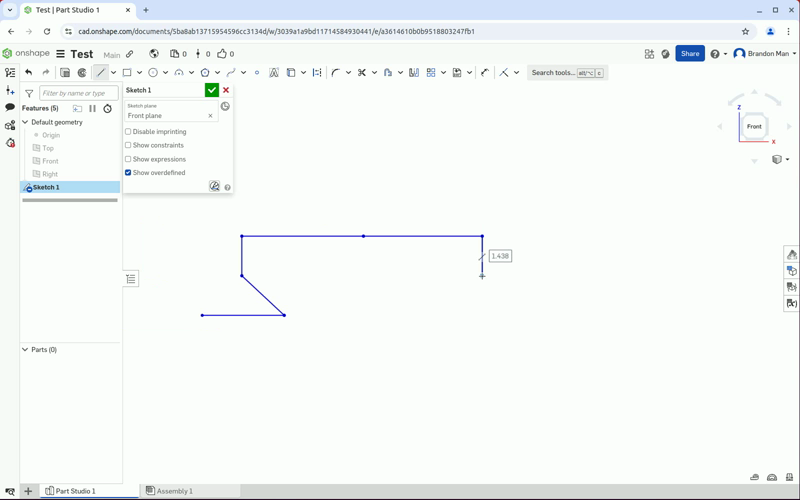
scroll(-6)
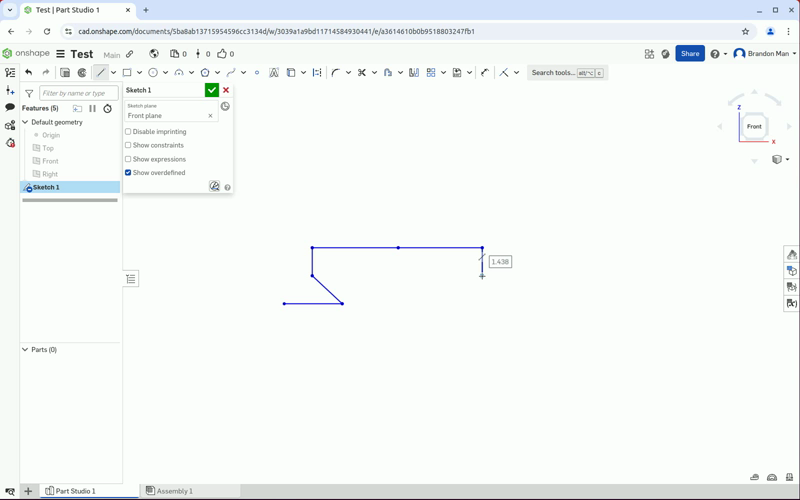
scroll(-6)
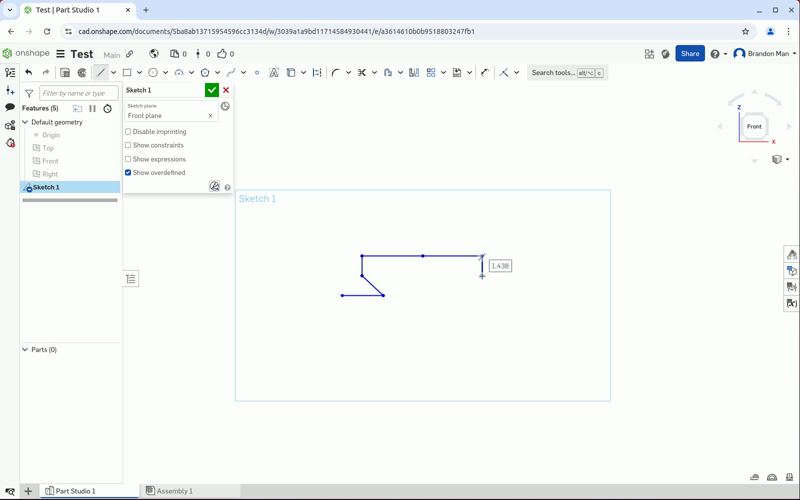
scroll(-6)
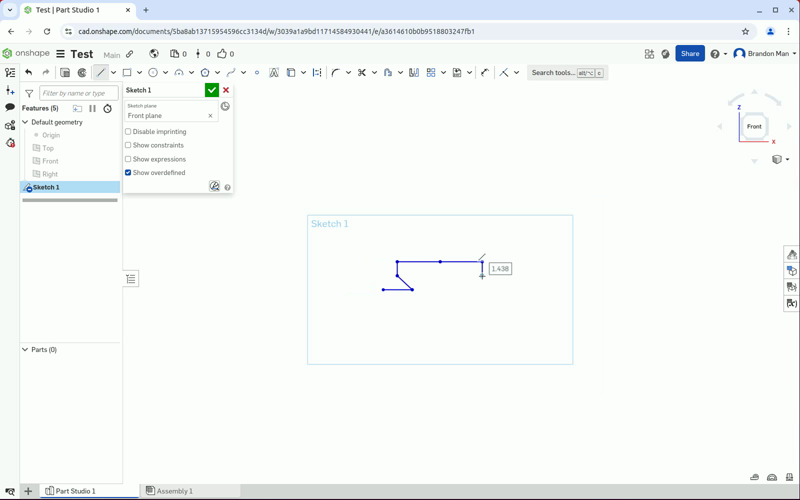
scroll(-6)
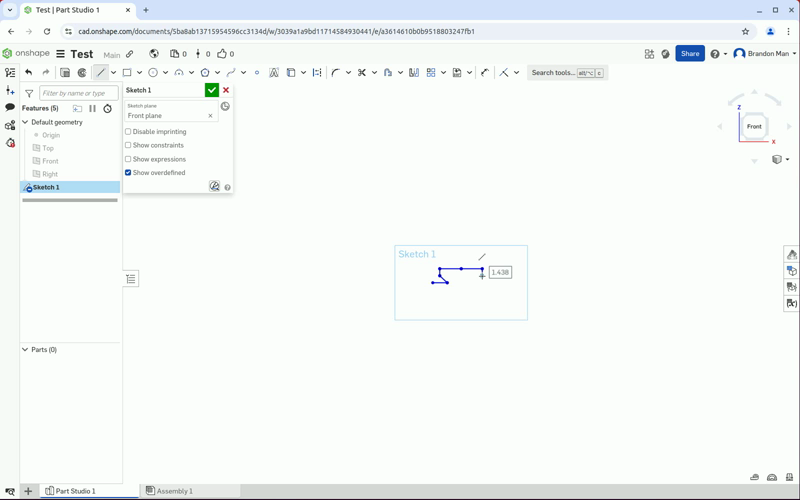
key_up(shift)
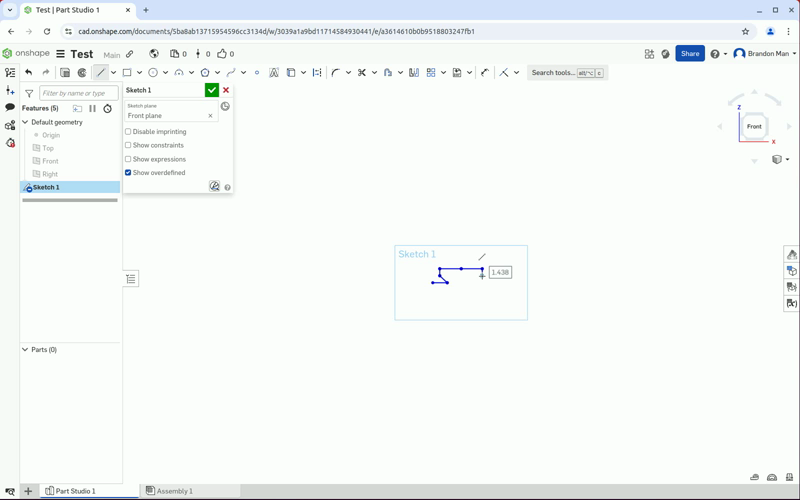
key_down(shift)
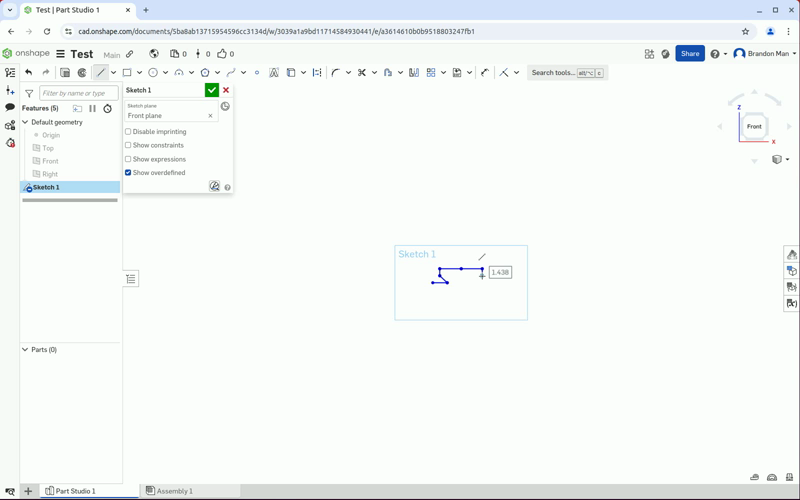
mouse_move(512, 275)
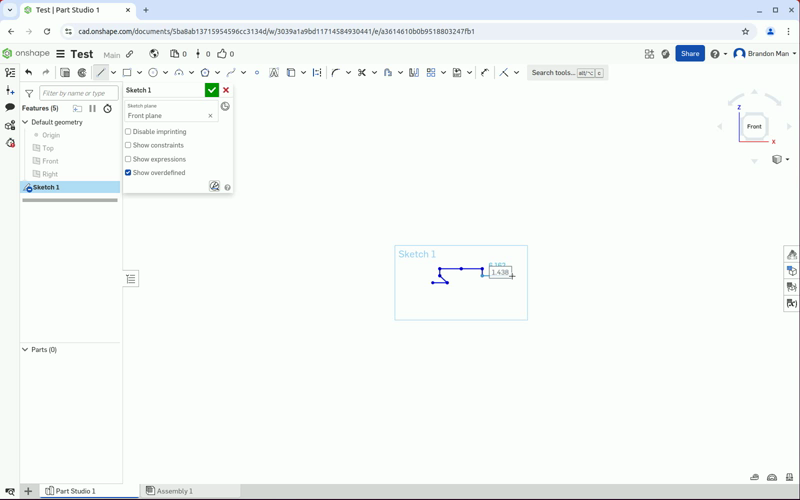
mouse_move(475, 282)
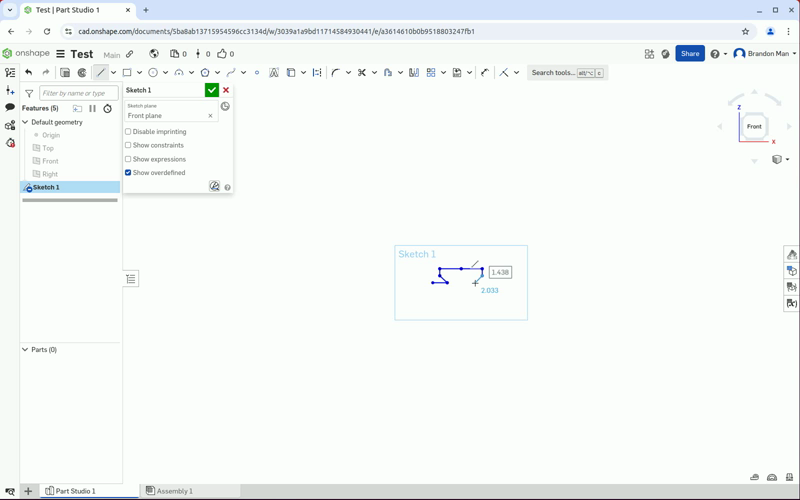
click(475, 282)
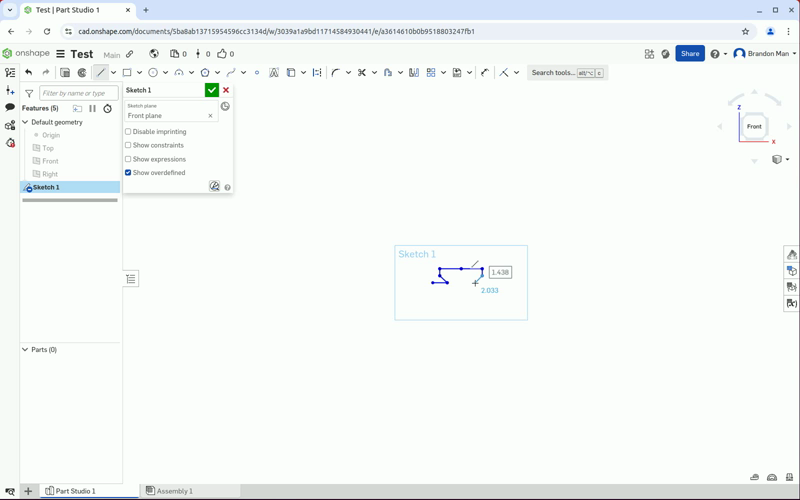
key_up(shift)
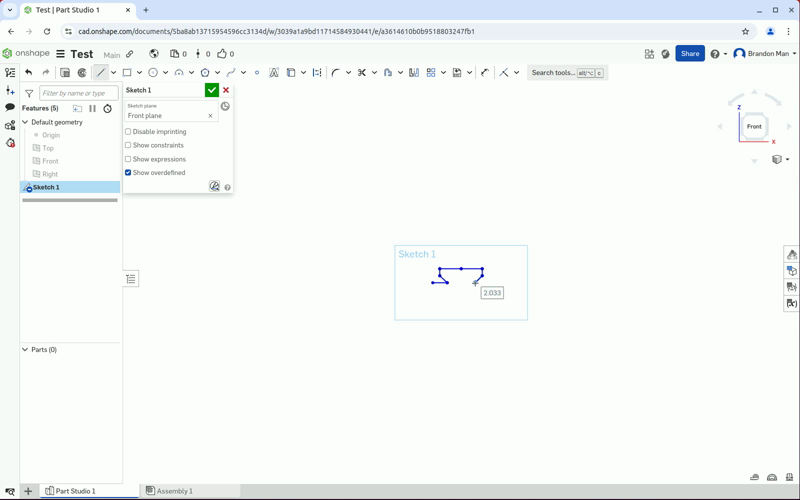
key_down(shift)
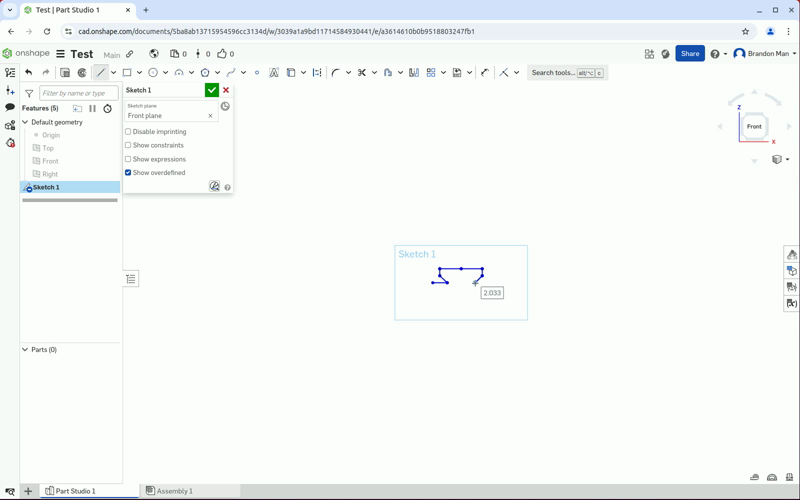
mouse_move(505, 282)
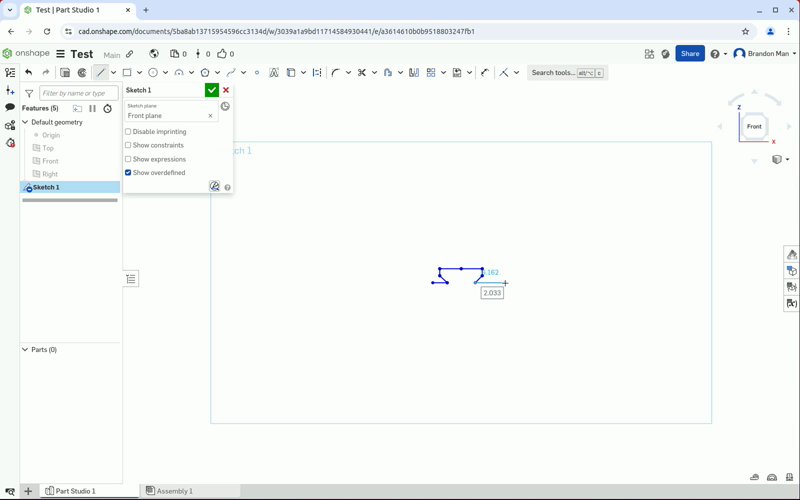
mouse_move(489, 282)
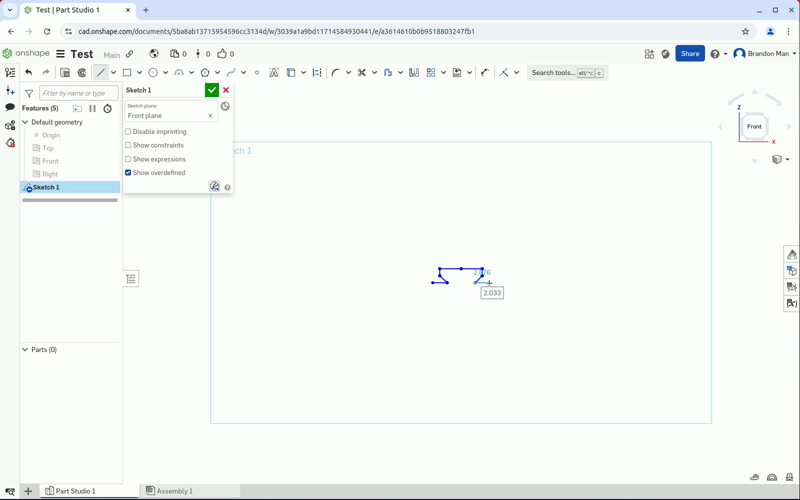
click(489, 282)
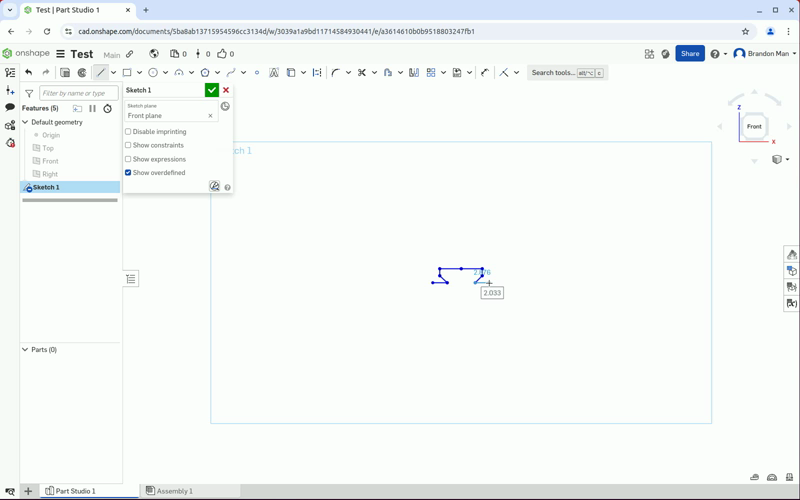
key_up(shift)
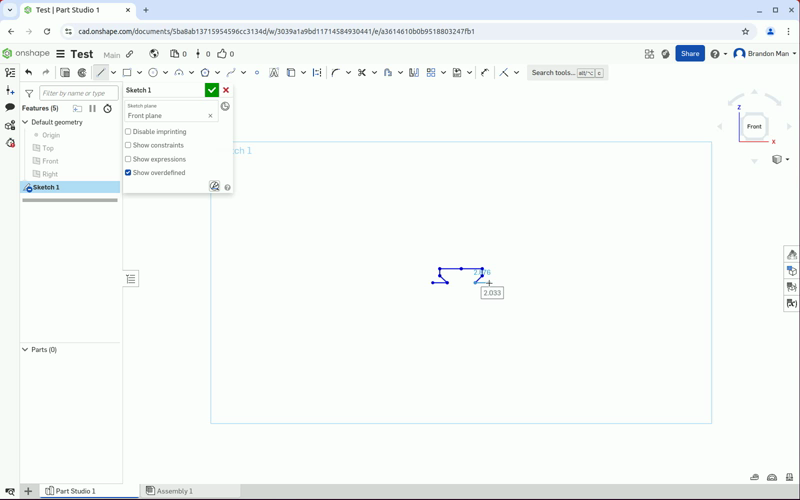
key_down(shift)
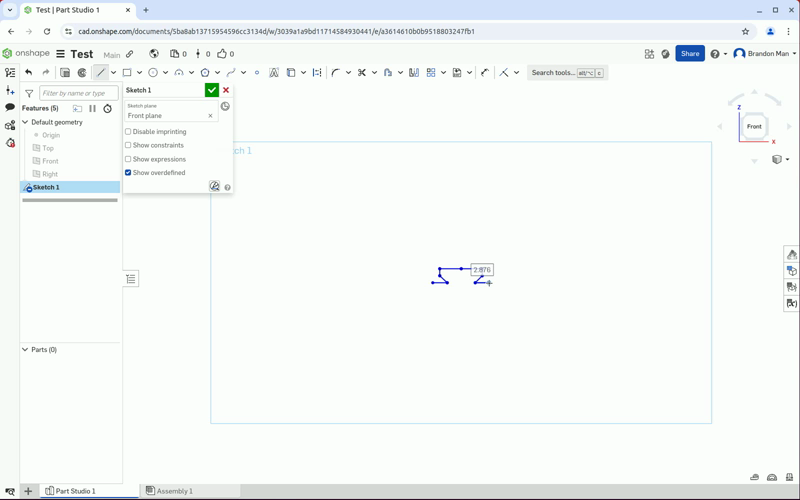
mouse_move(519, 282)
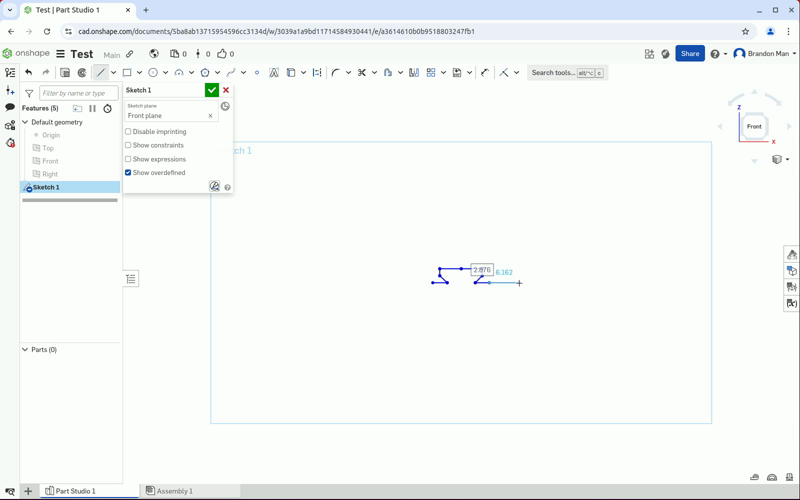
mouse_move(489, 254)
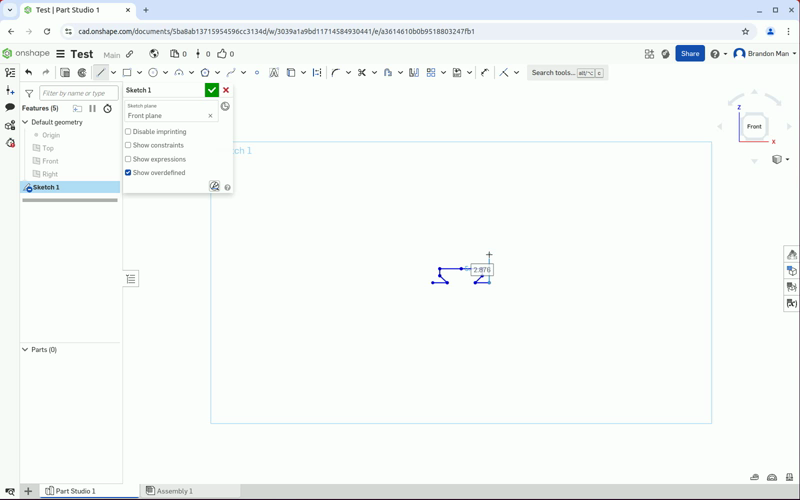
click(489, 254)
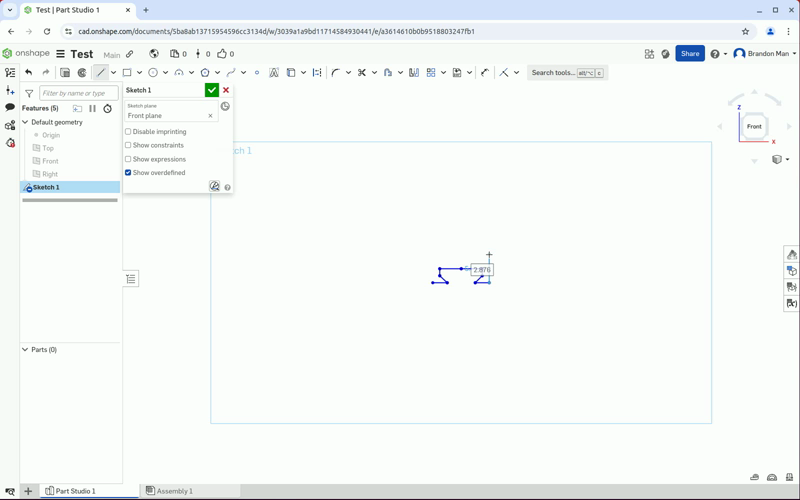
key_up(shift)
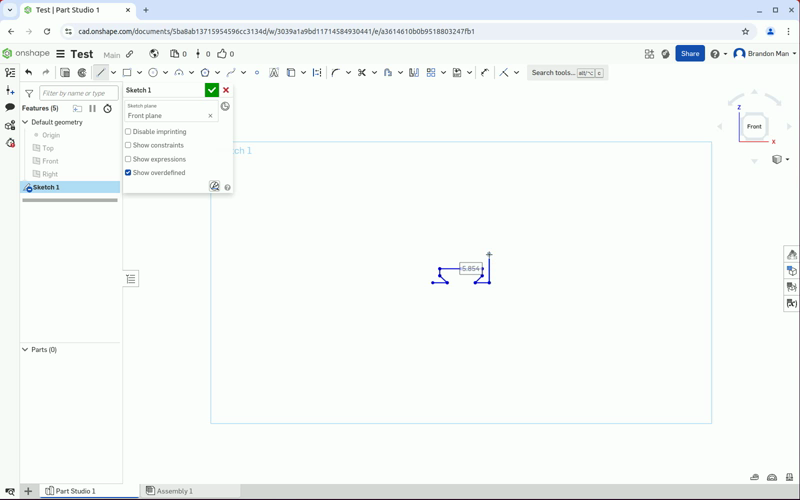
key_down(shift)
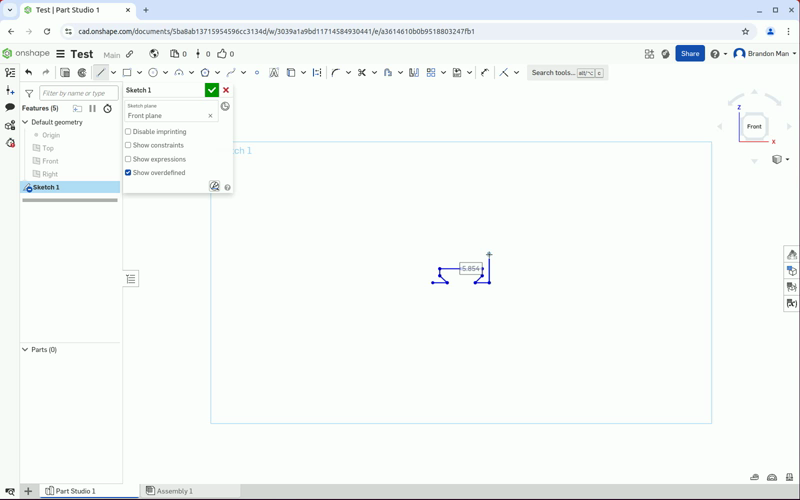
mouse_move(519, 254)
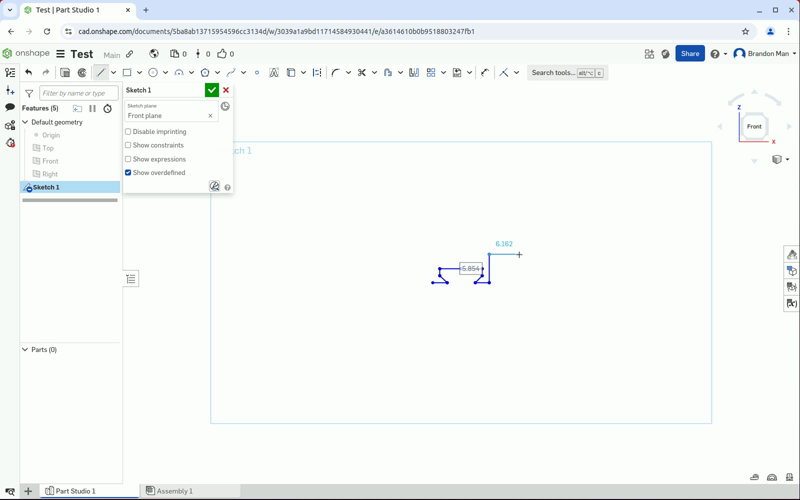
mouse_move(461, 254)
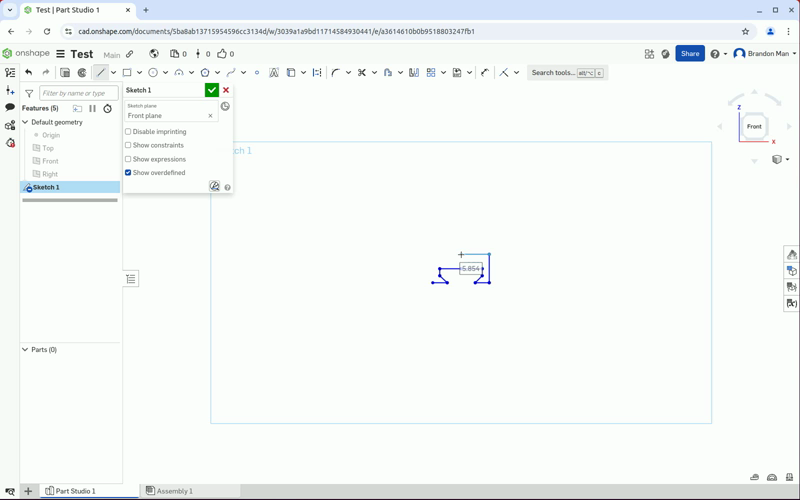
click(461, 254)
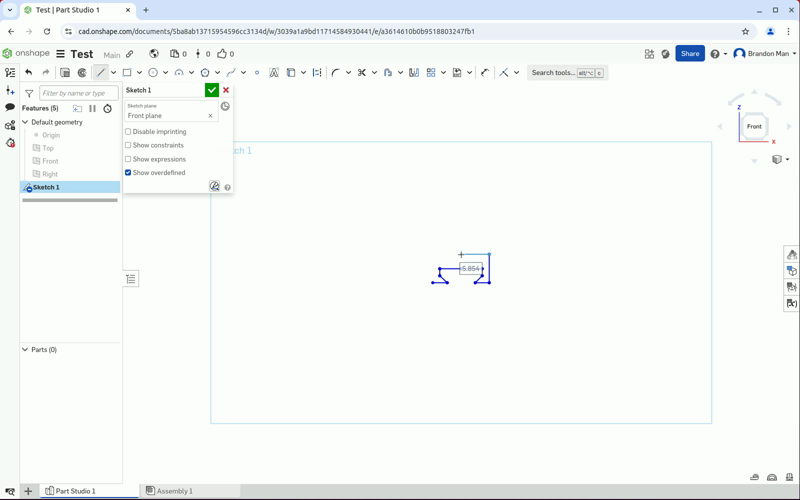
key_up(shift)
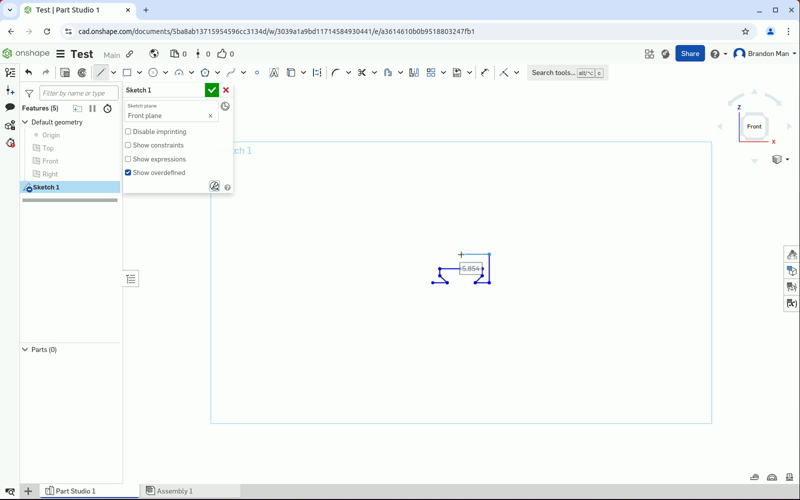
key_down(shift)
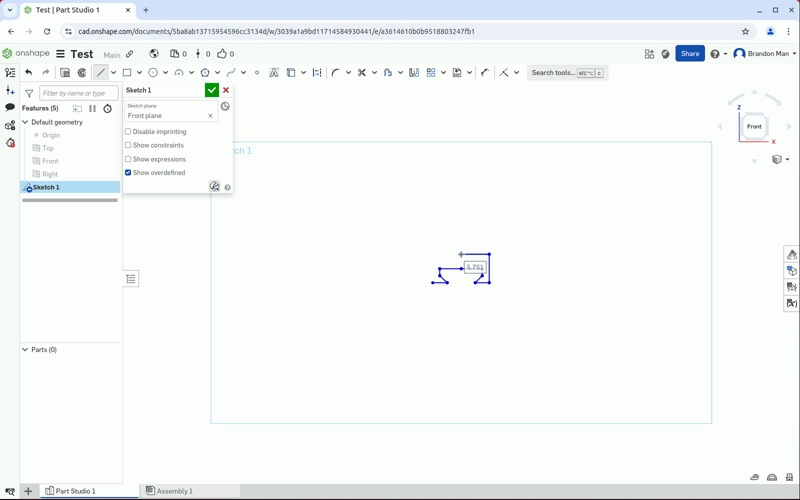
mouse_move(491, 254)
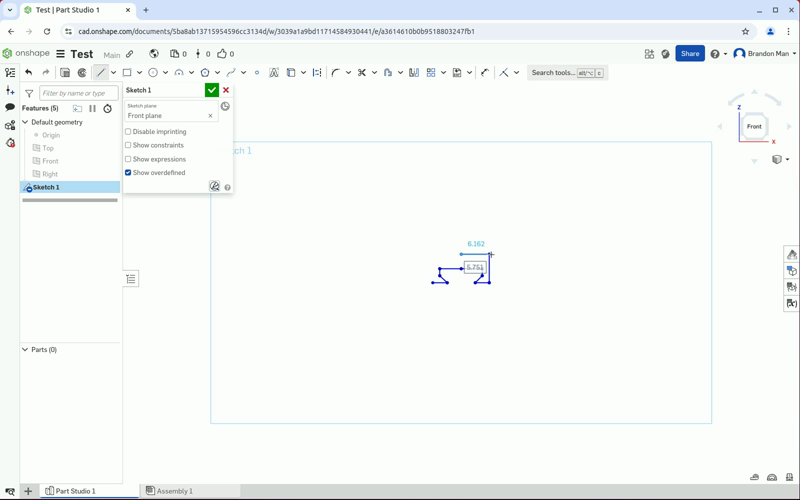
mouse_move(432, 254)
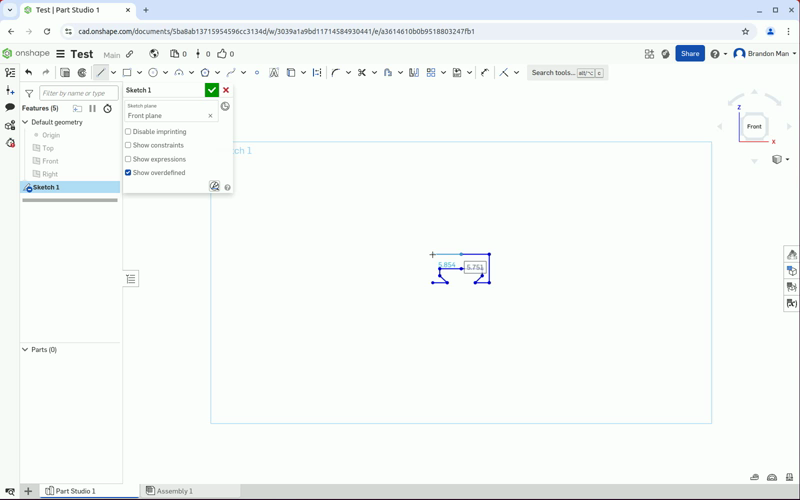
click(432, 254)
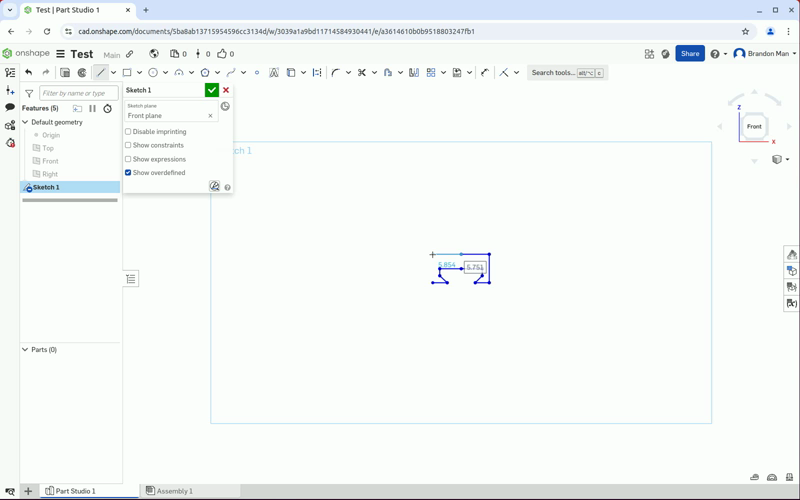
key_up(shift)
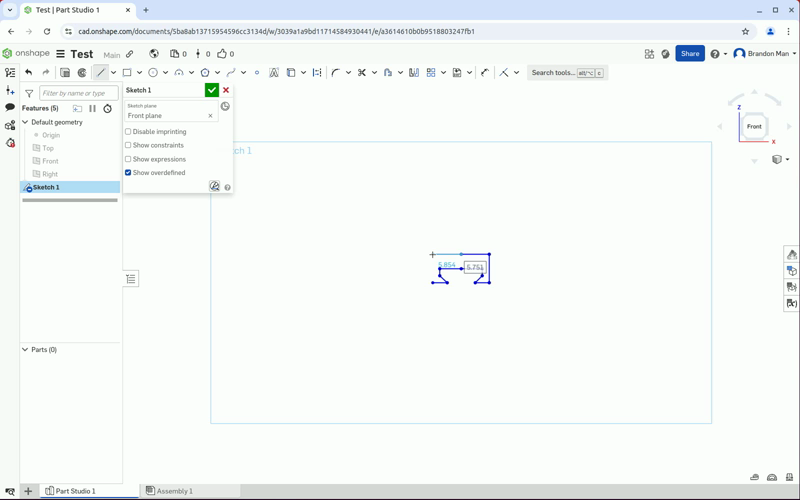
mouse_move(462, 254)
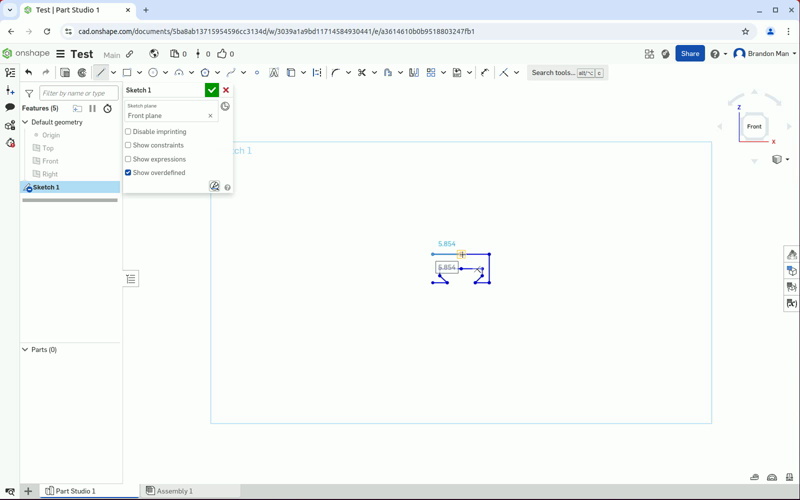
key_down(shift)
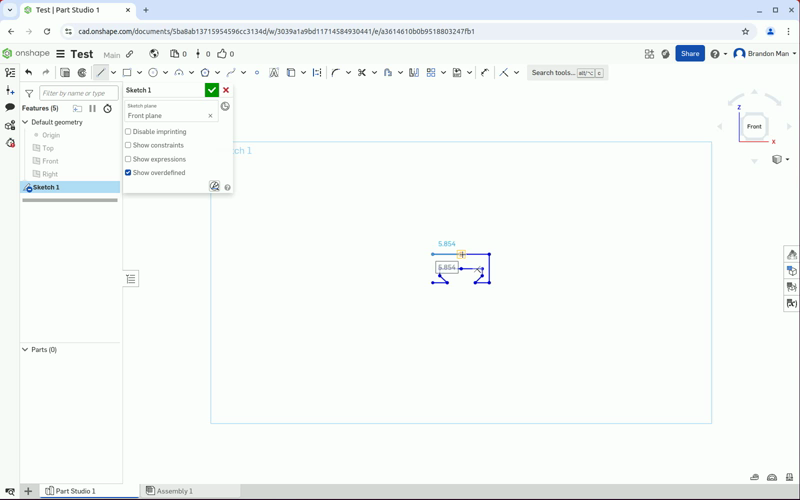
mouse_move(432, 282)
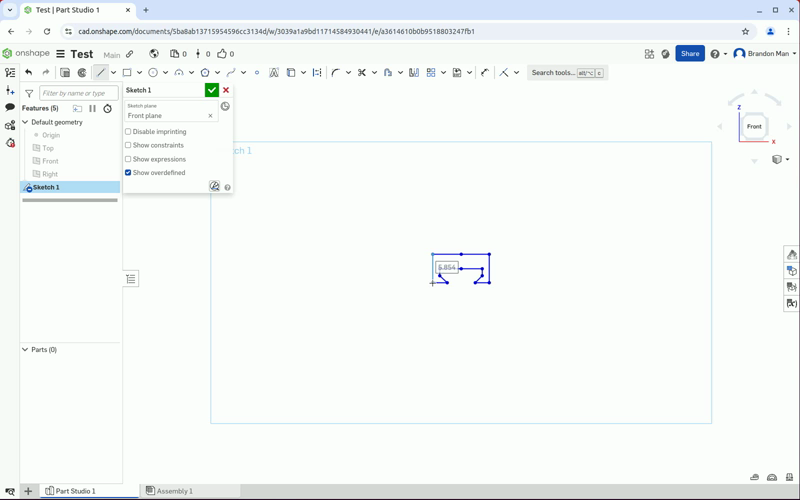
key_up(shift)
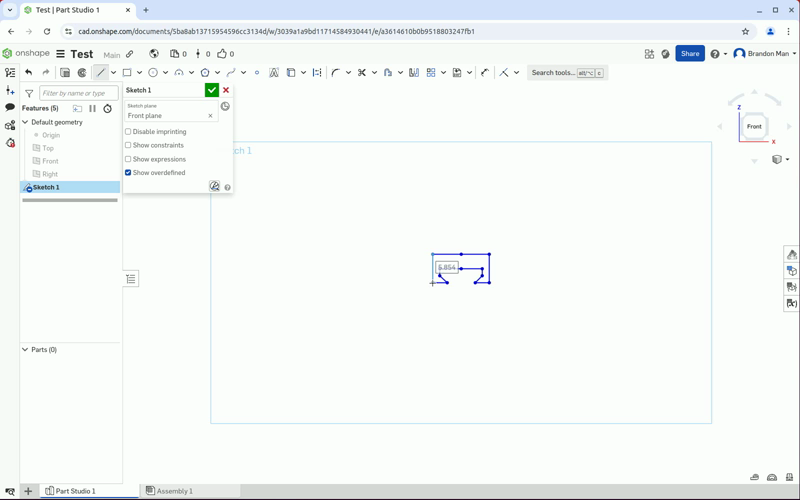
click(432, 282)
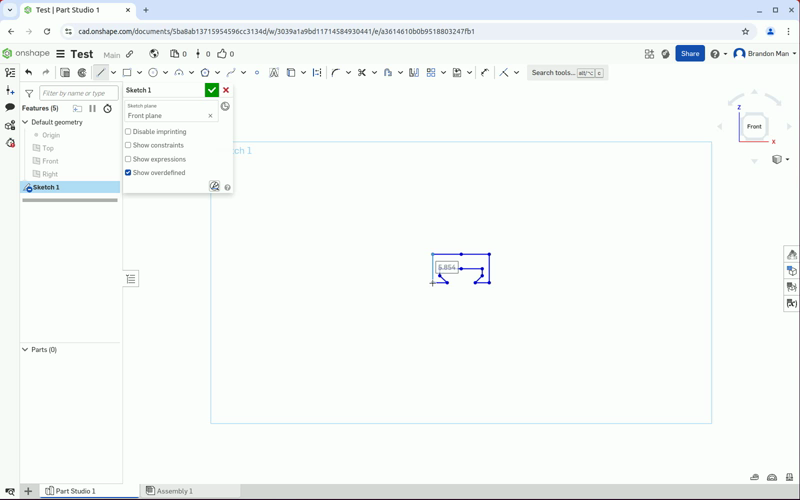
key(esc)
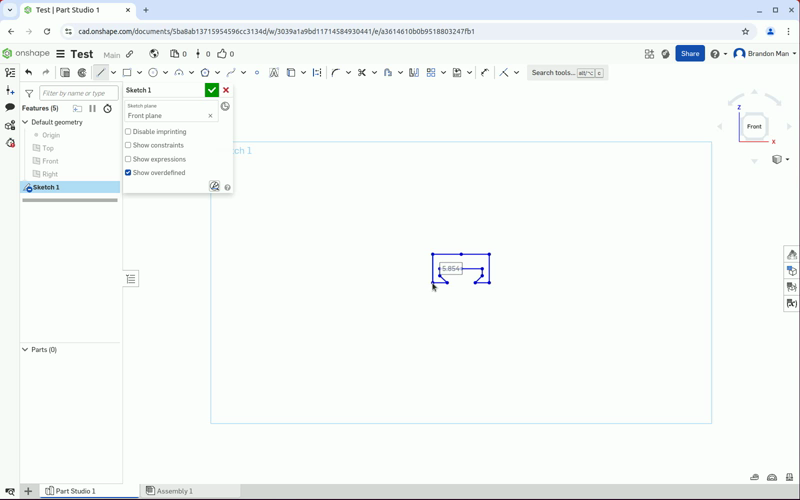
mouse_move(440, 277)
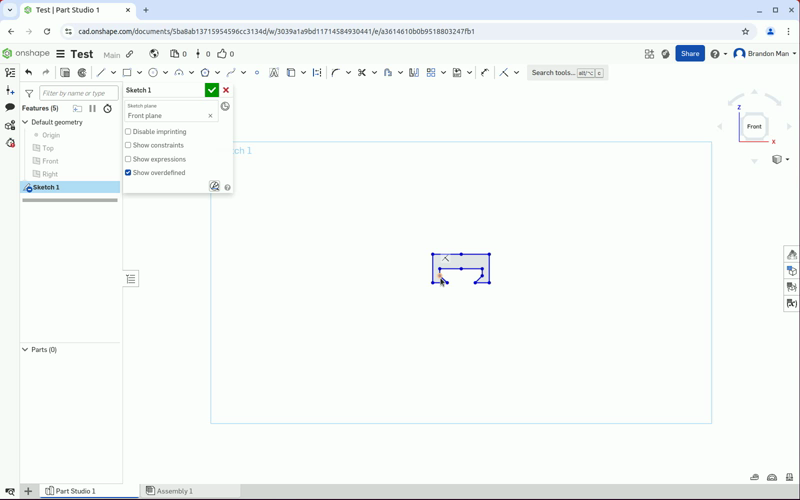
scroll(6)
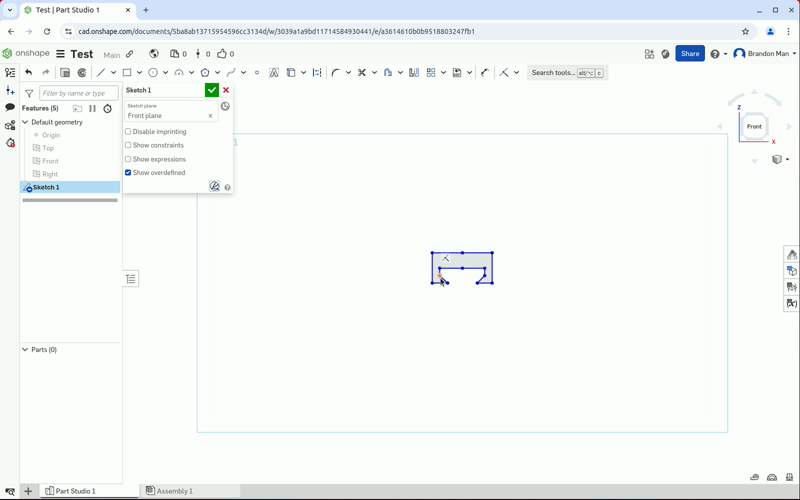
scroll(6)
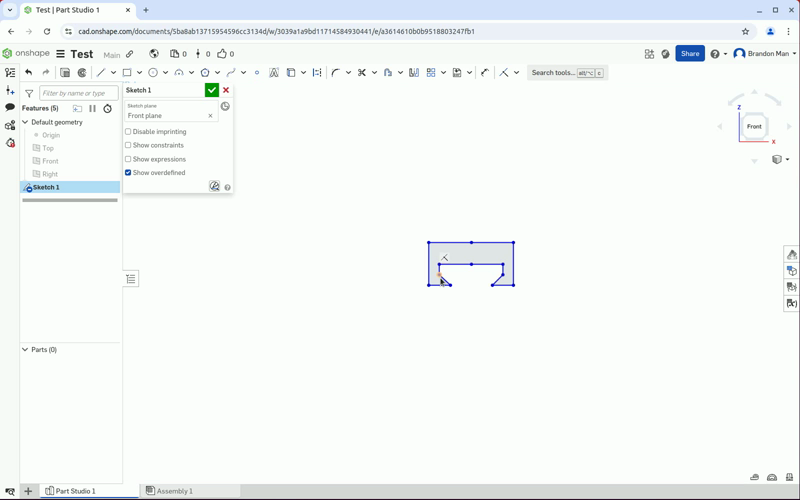
scroll(6)
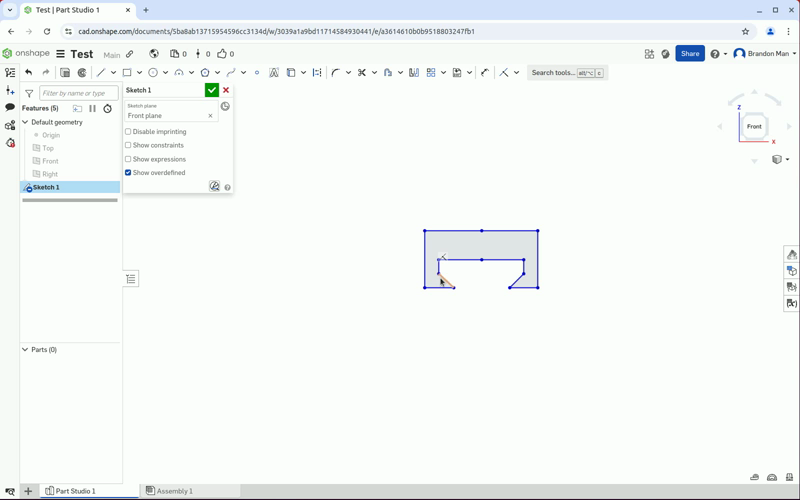
scroll(6)
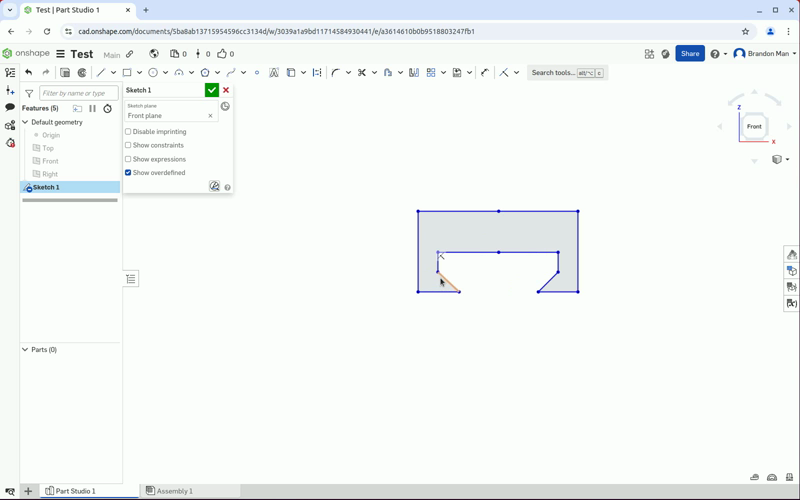
scroll(6)
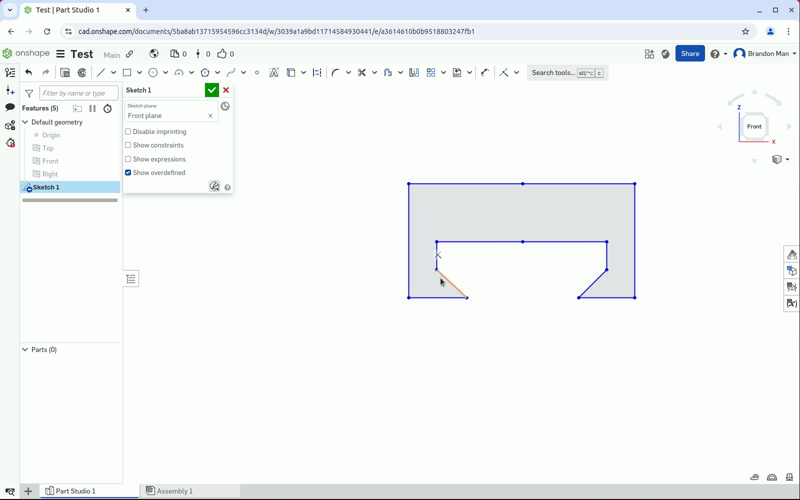
scroll(6)
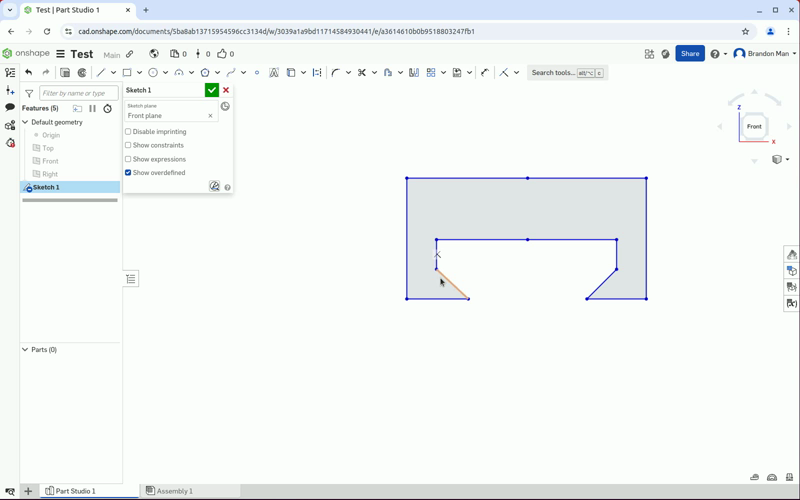
scroll(6)
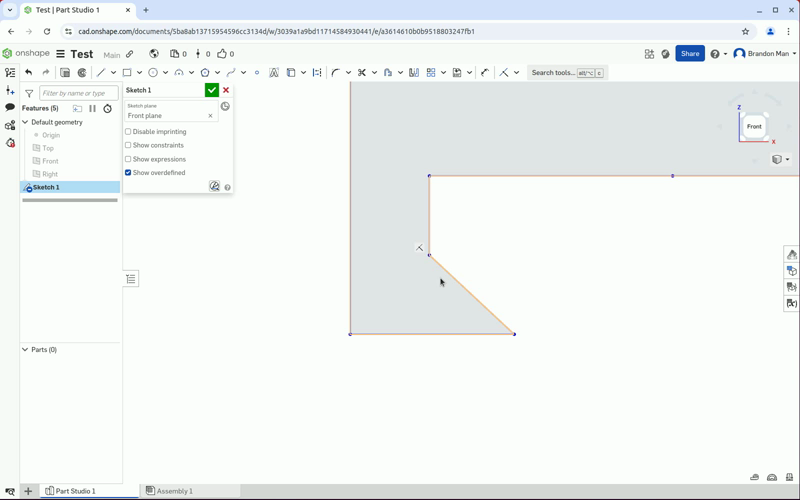
click(440, 277)
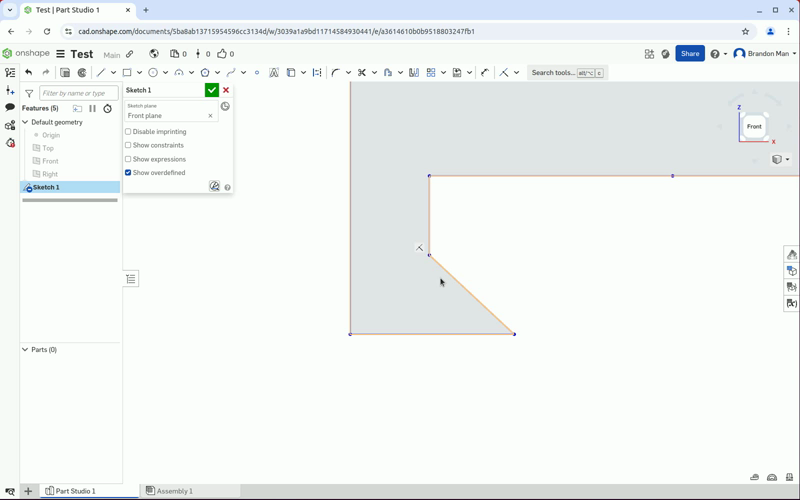
scroll(-6)
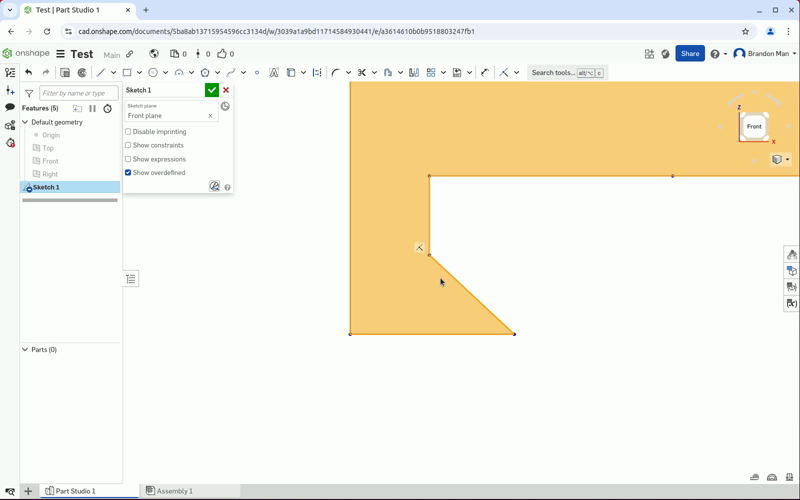
scroll(-6)
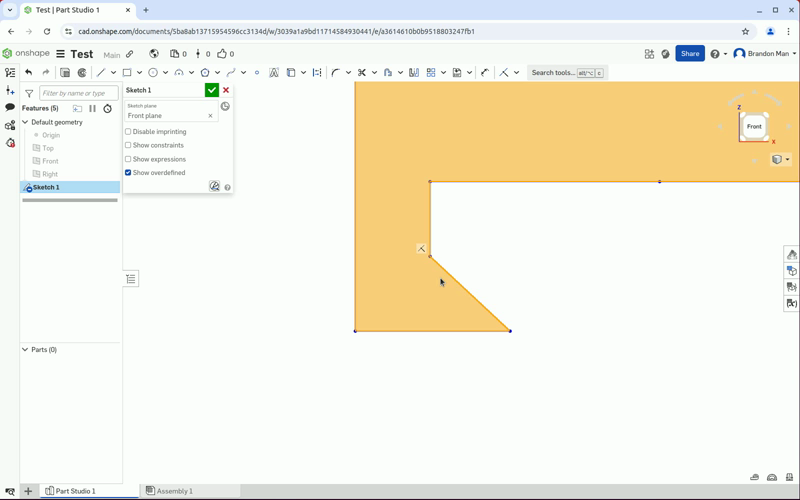
scroll(-6)
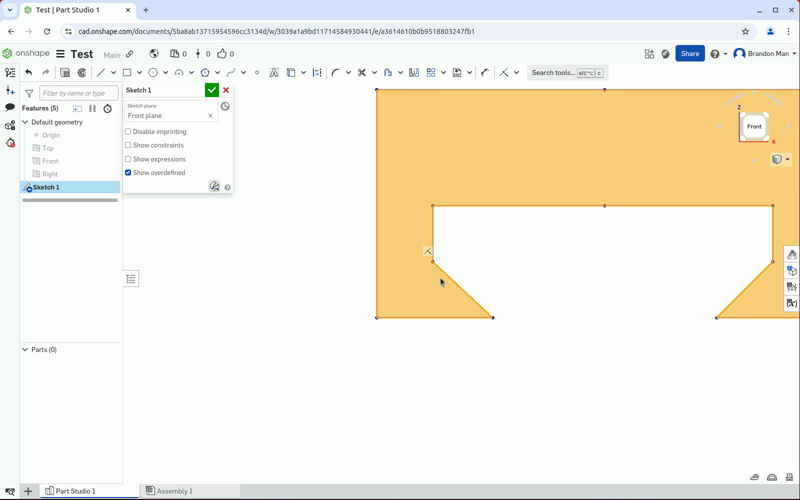
scroll(-6)
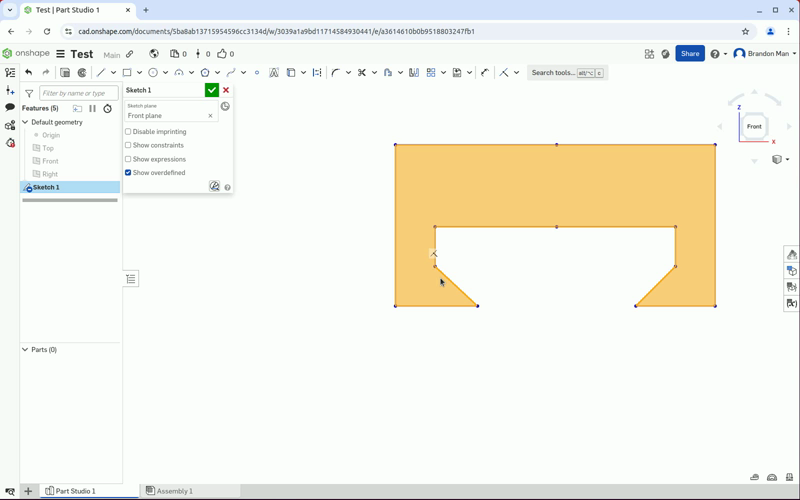
scroll(-6)
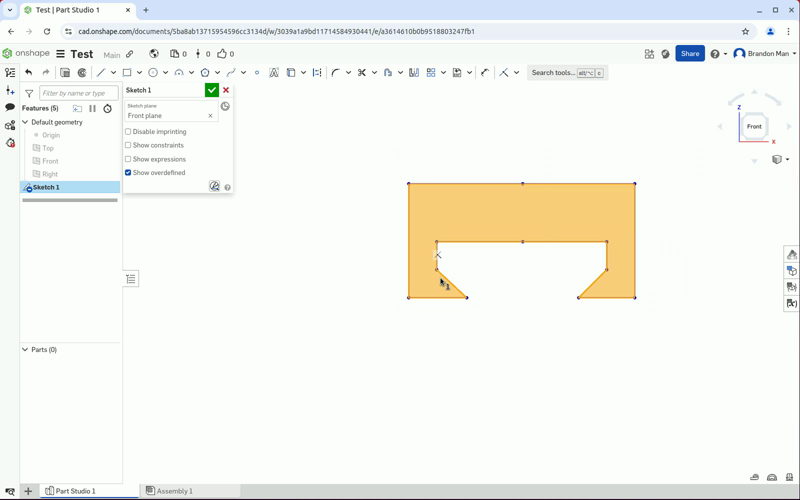
scroll(-6)
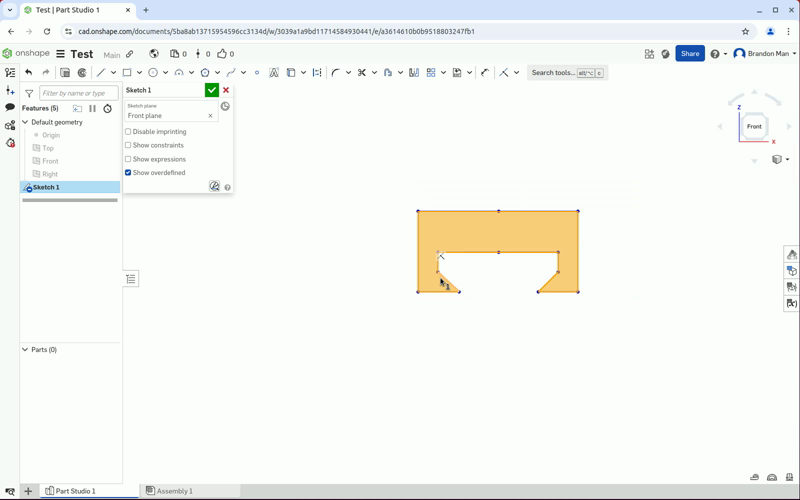
scroll(-6)
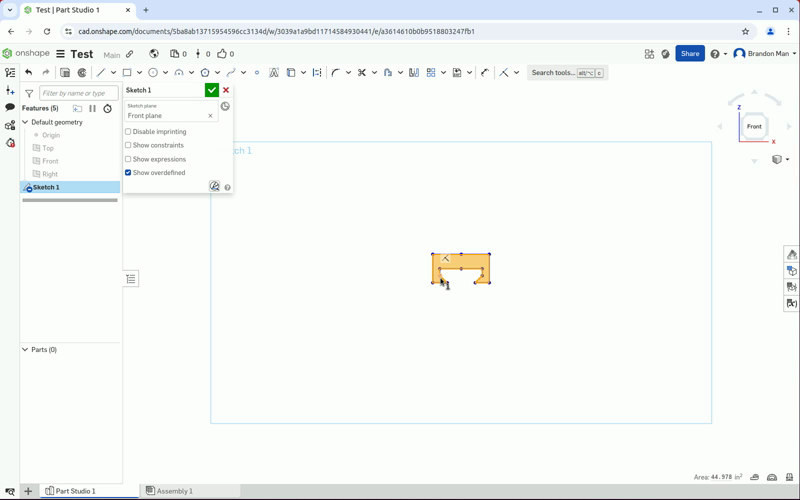
mouse_move(73, 352)
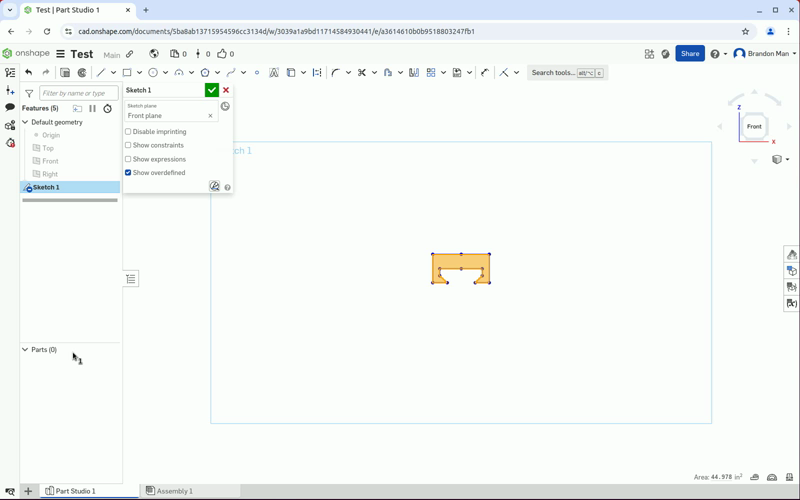
key(shift+y)
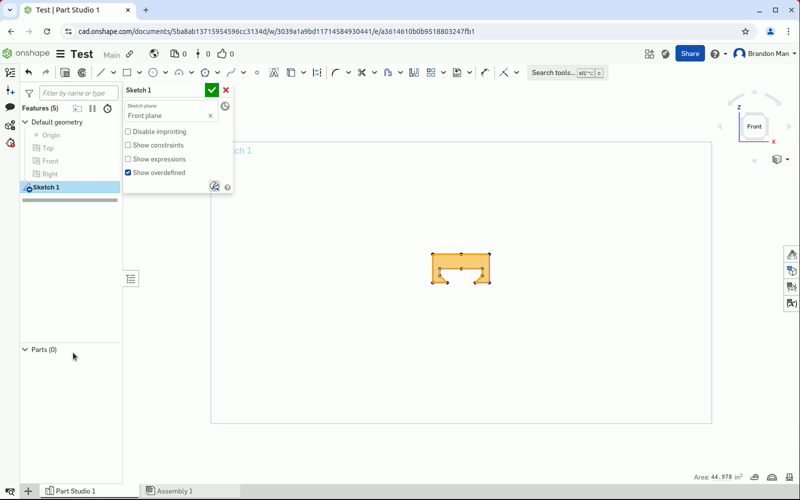
key(shift+e)
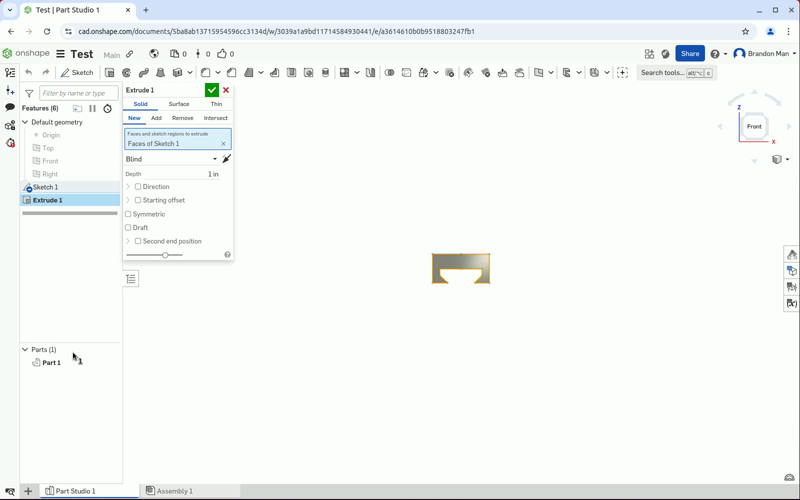
mouse_move(143, 106)
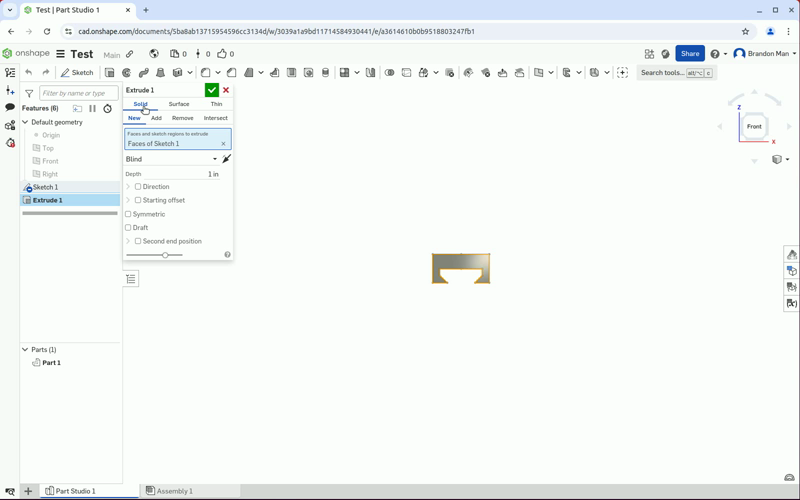
click(143, 106)
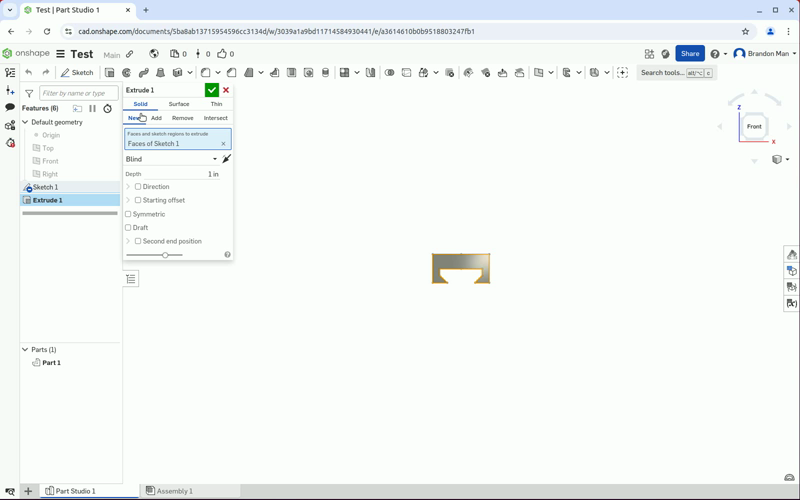
mouse_move(137, 120)
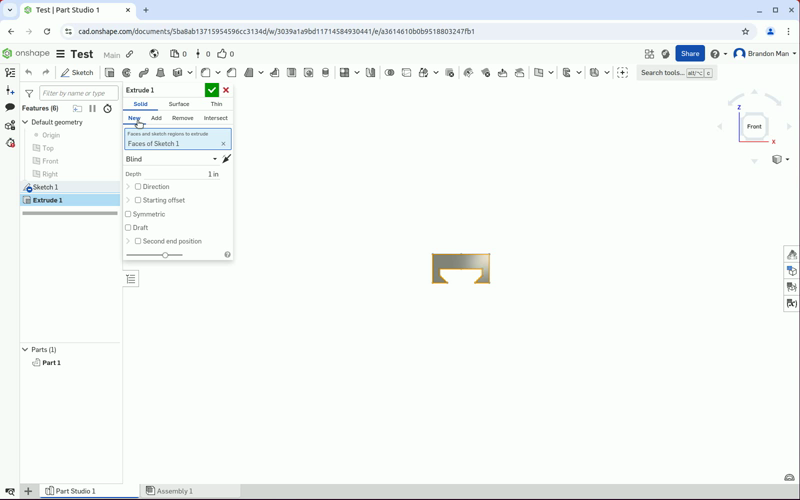
click(137, 120)
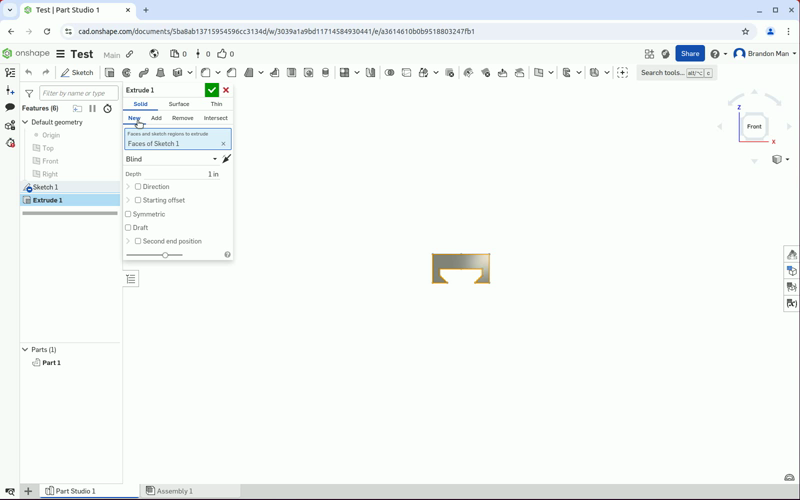
key(tab, 4)
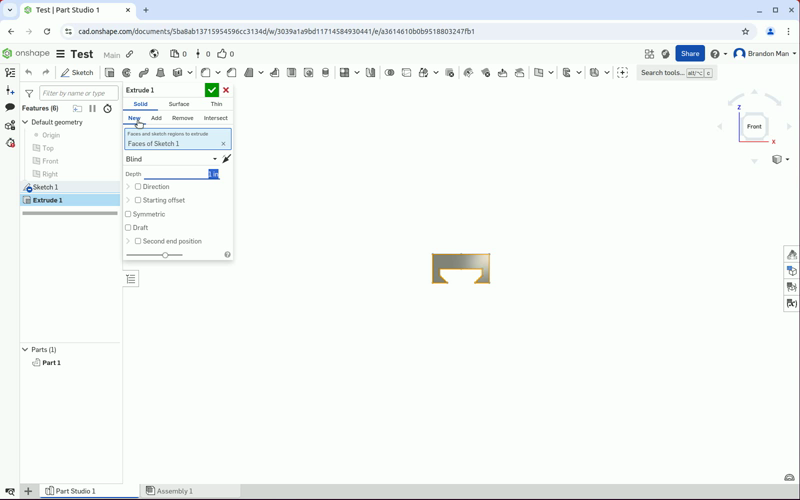
text(-23.108)
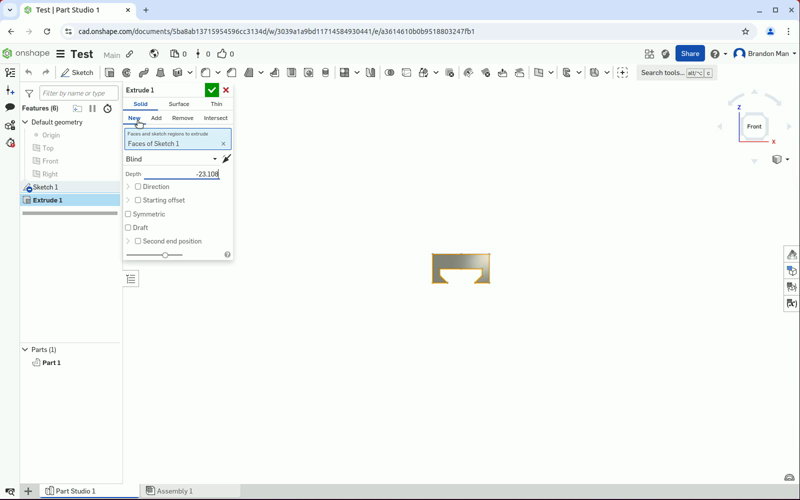
key(enter)
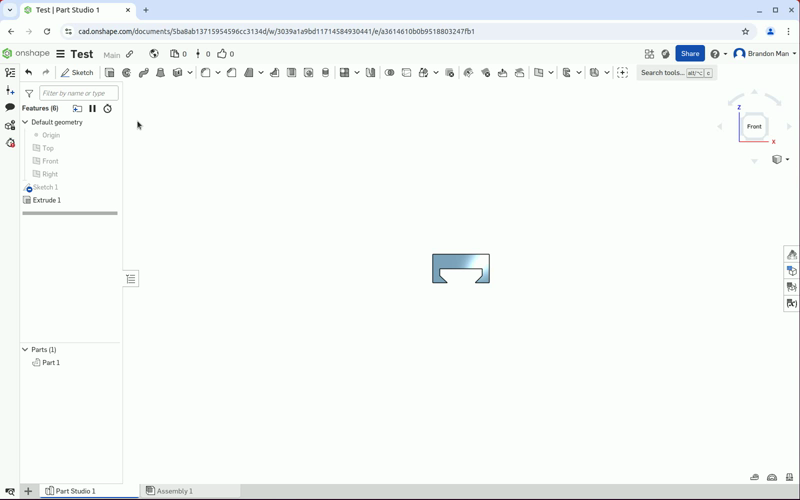
key(shift+h)
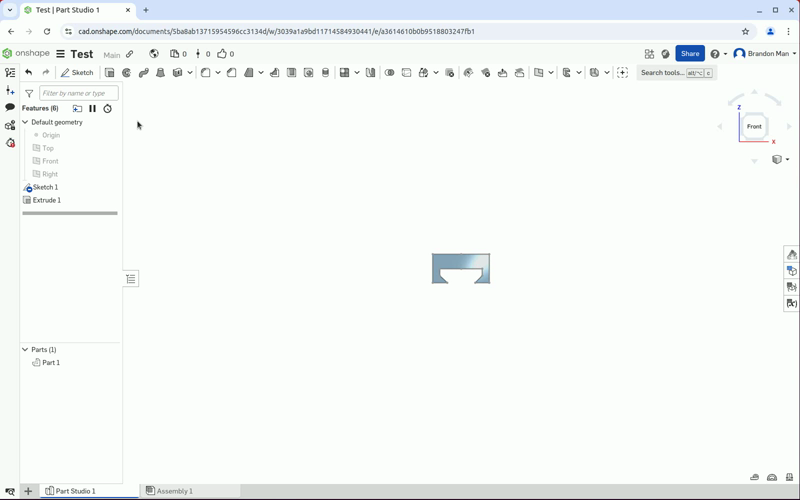
key(shift+h)
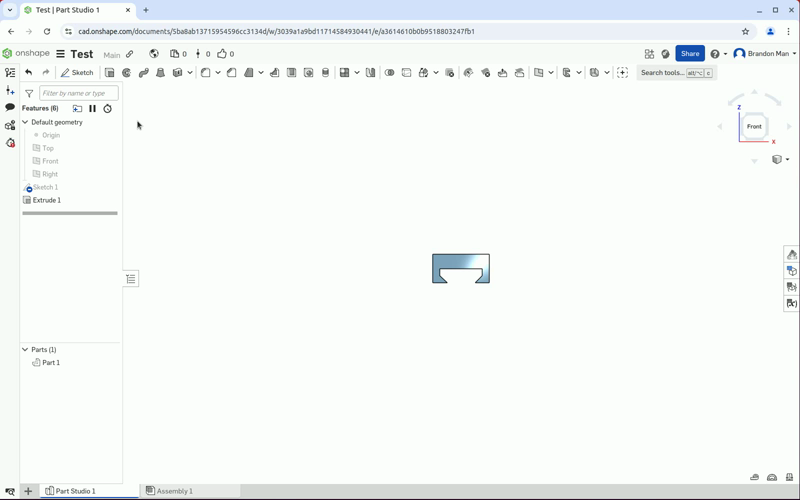
mouse_move(73, 189)
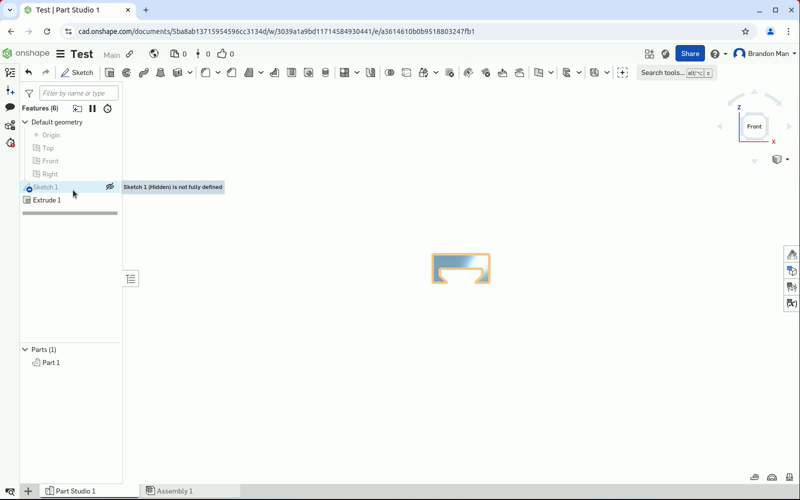
click(73, 189)
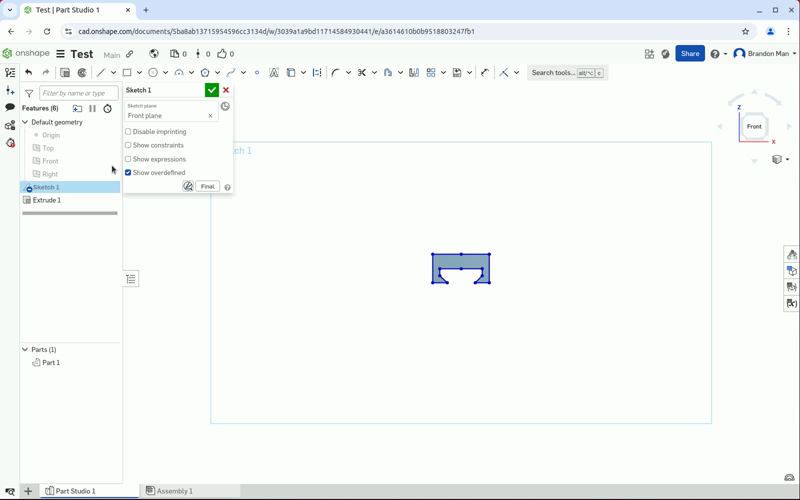
mouse_move(229, 92)
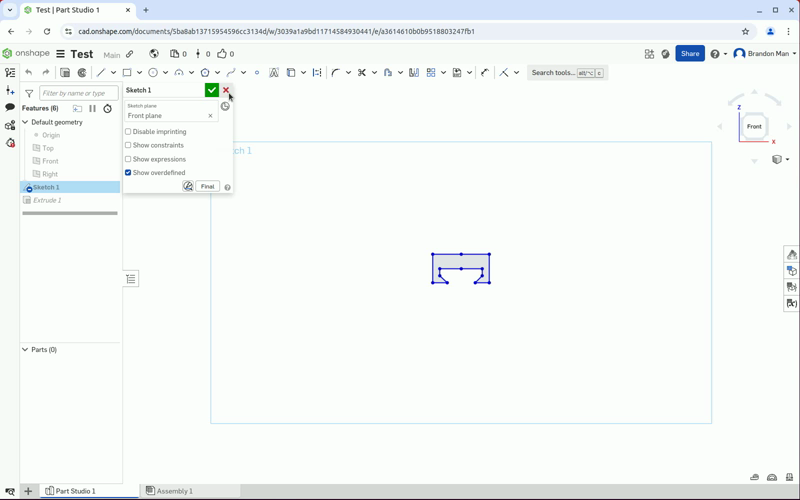
click(229, 92)
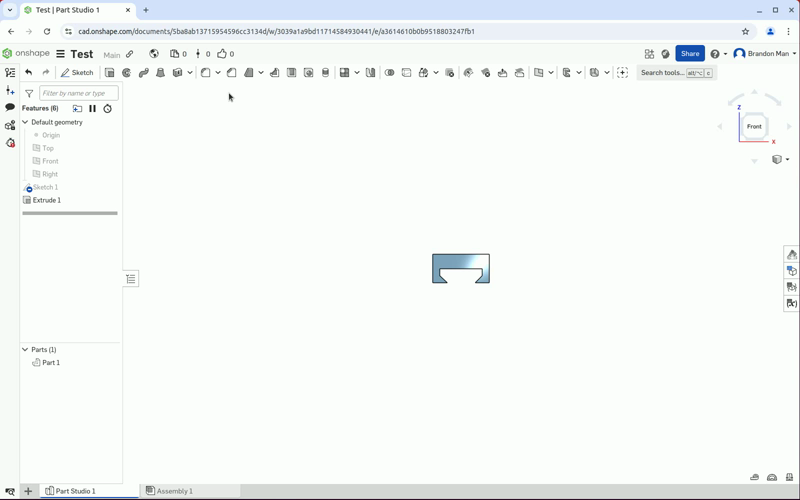
mouse_move(73, 352)
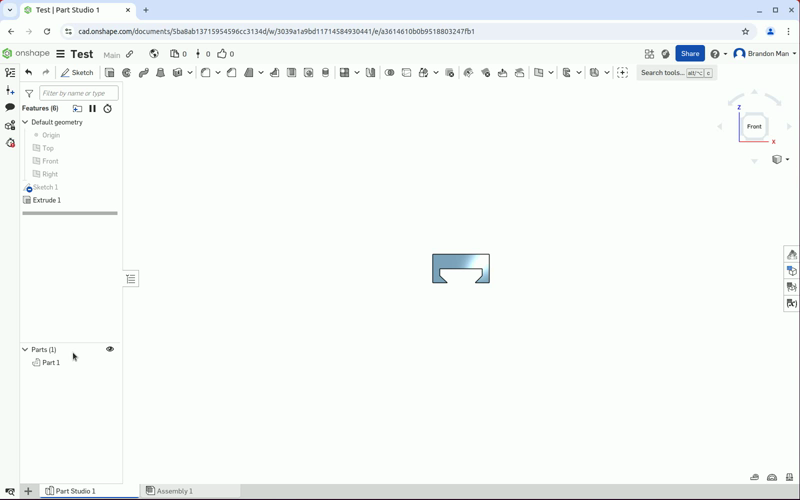
key(y)
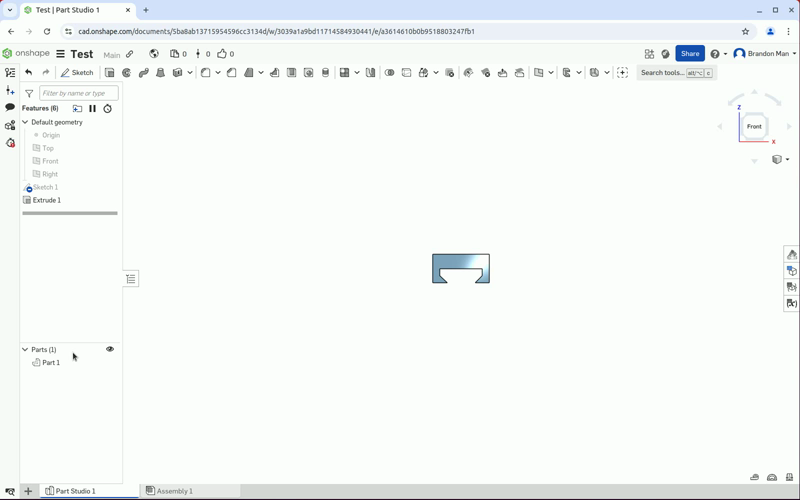
key(shift+p)
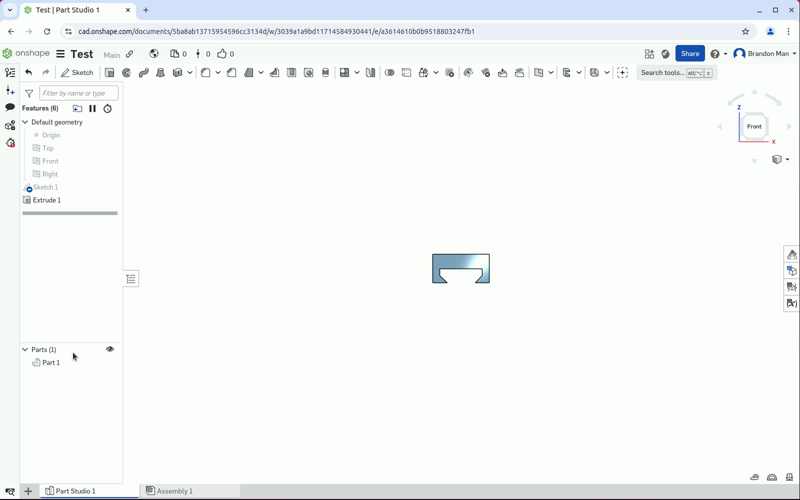
key(space)
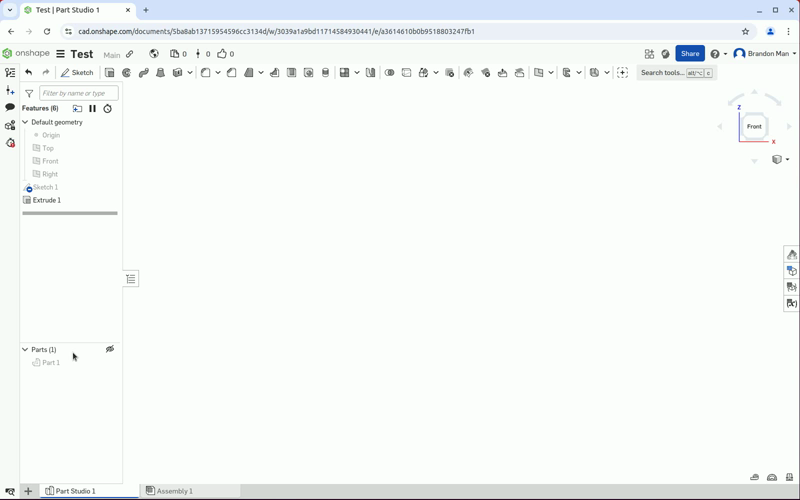
key_down(shift)
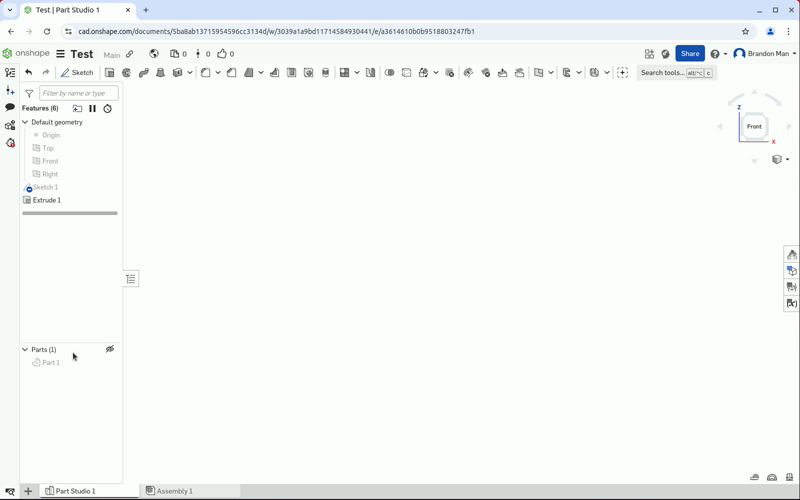
key(left)
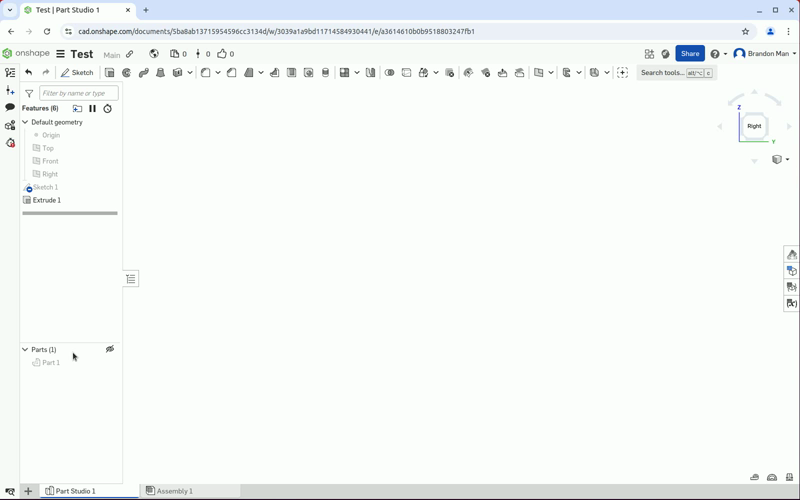
key_up(shift)
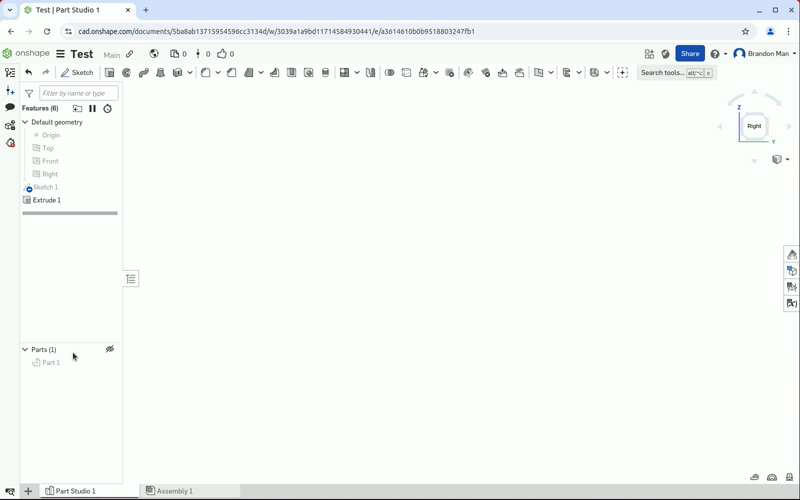
mouse_move(73, 352)
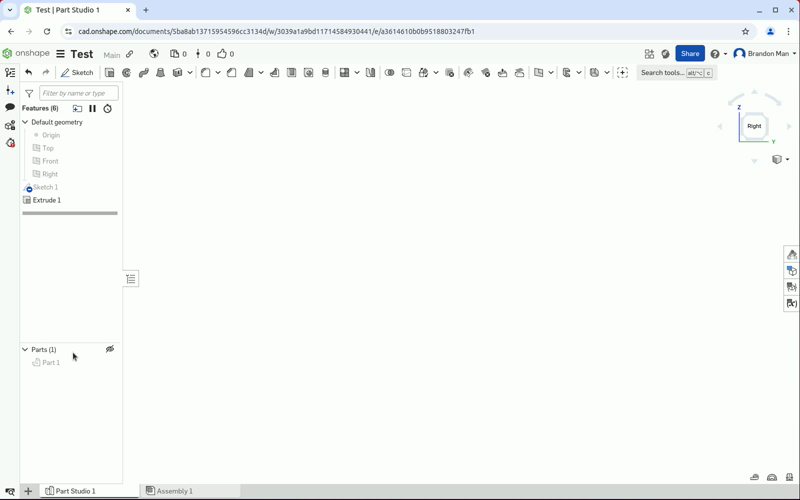
key(shift+y)
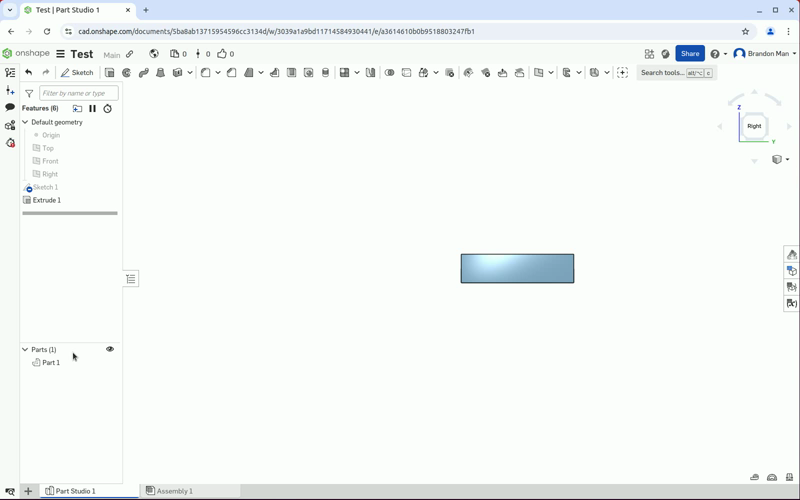
mouse_move(541, 75)
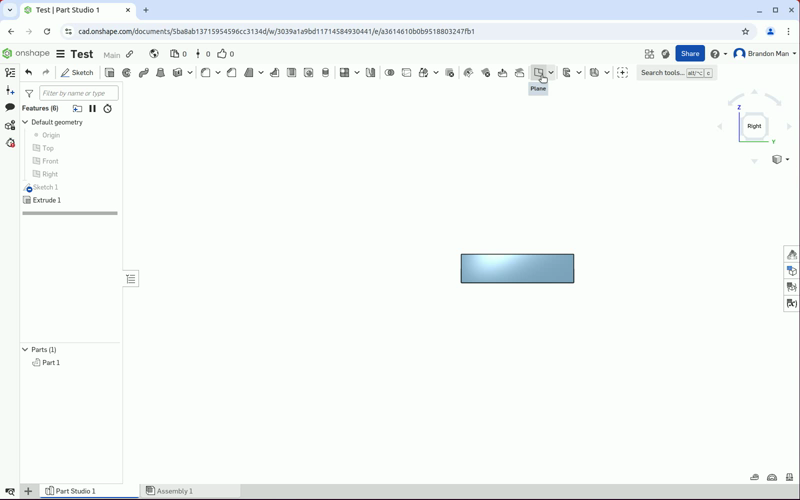
click(541, 75)
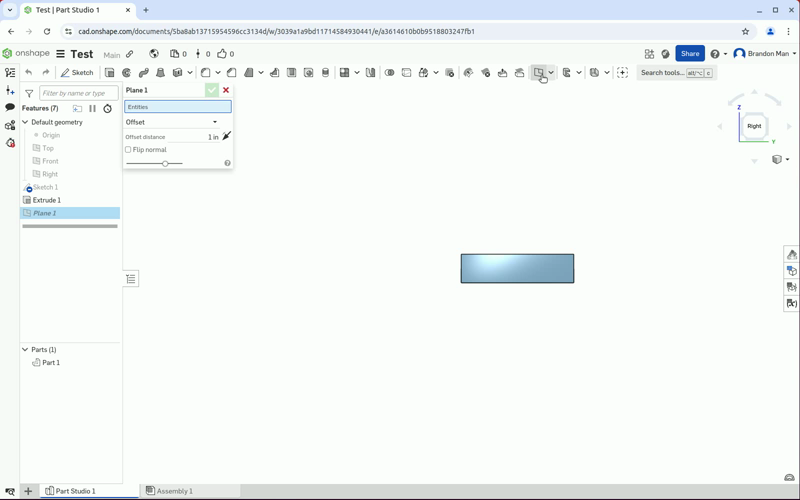
mouse_move(73, 176)
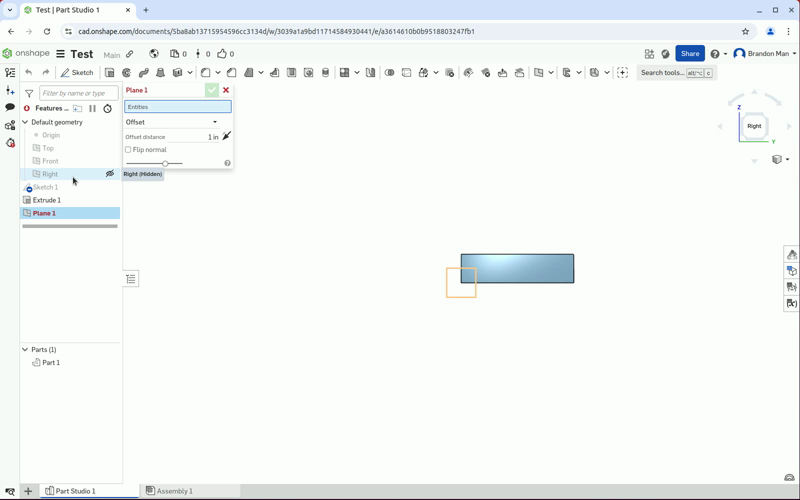
click(73, 176)
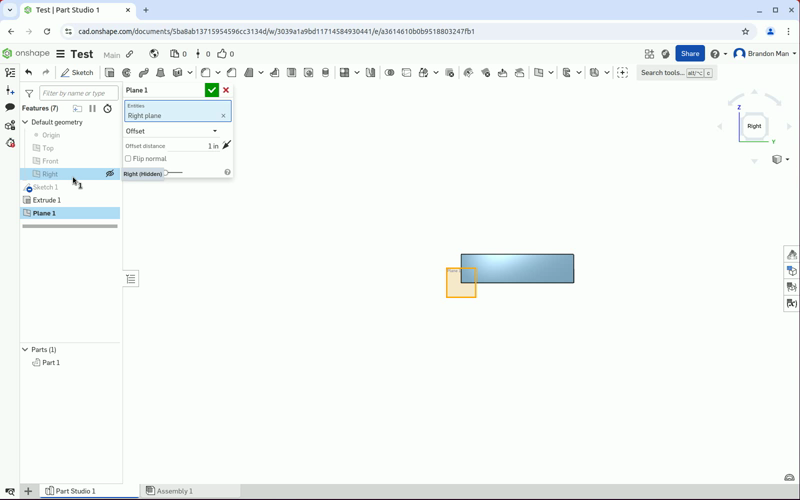
key(tab, 2)
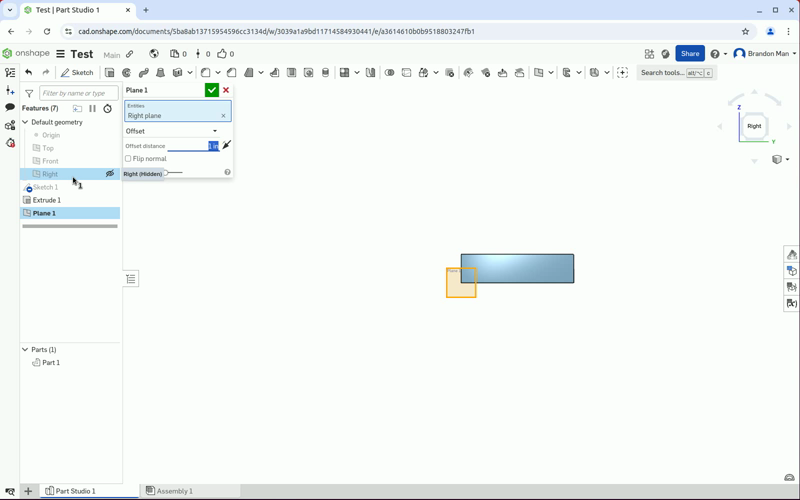
text(5.792)
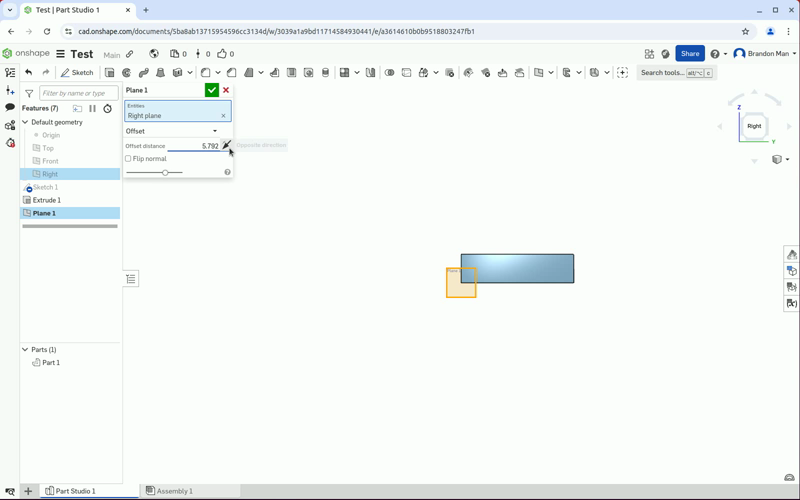
mouse_move(229, 147)
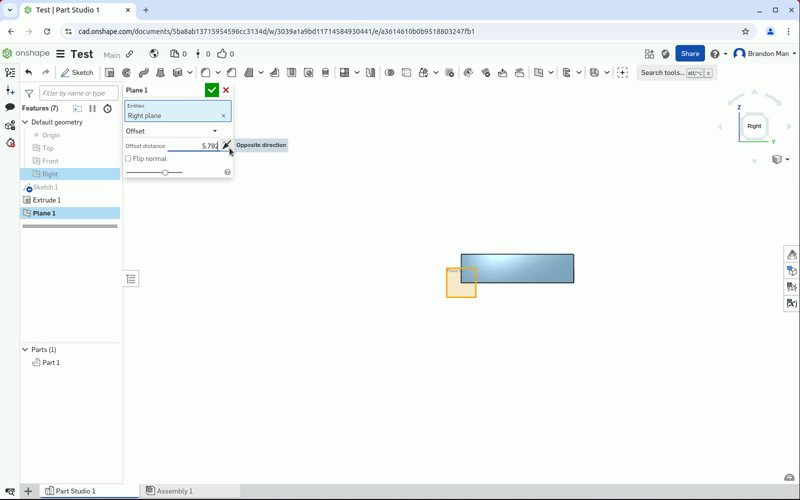
click(229, 147)
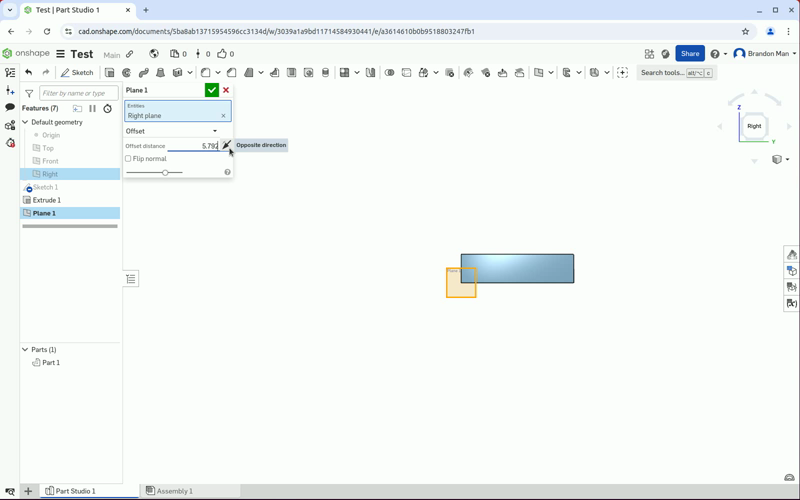
key(enter, 2)
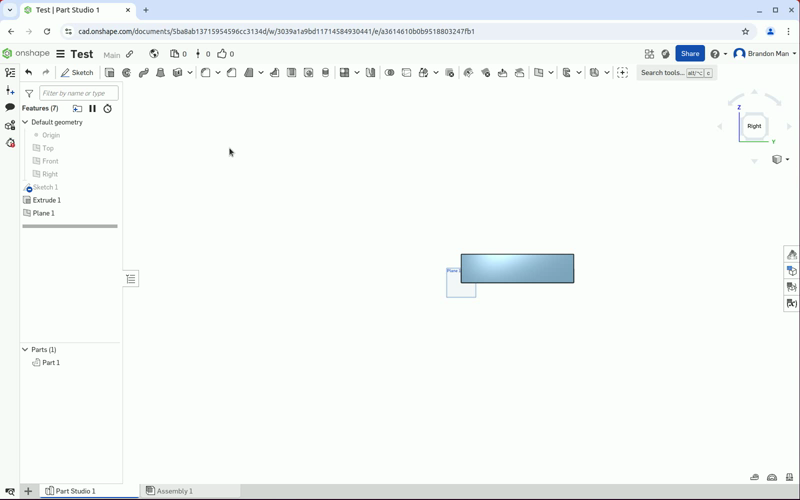
key(shift+s)
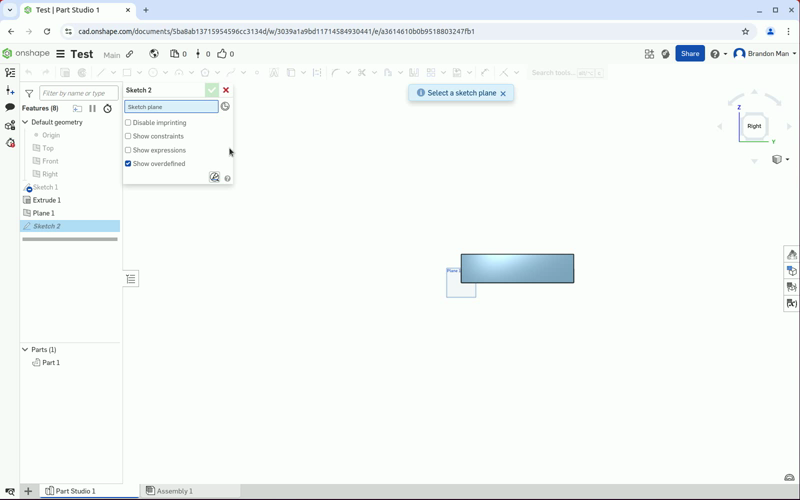
mouse_move(73, 215)
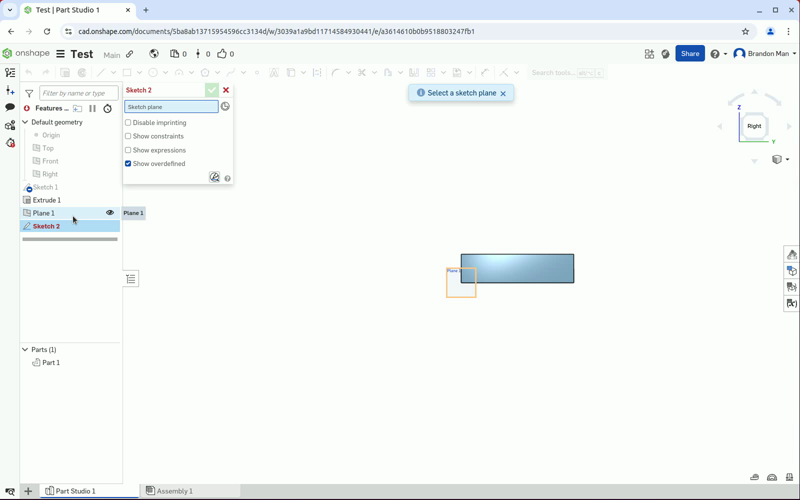
click(73, 215)
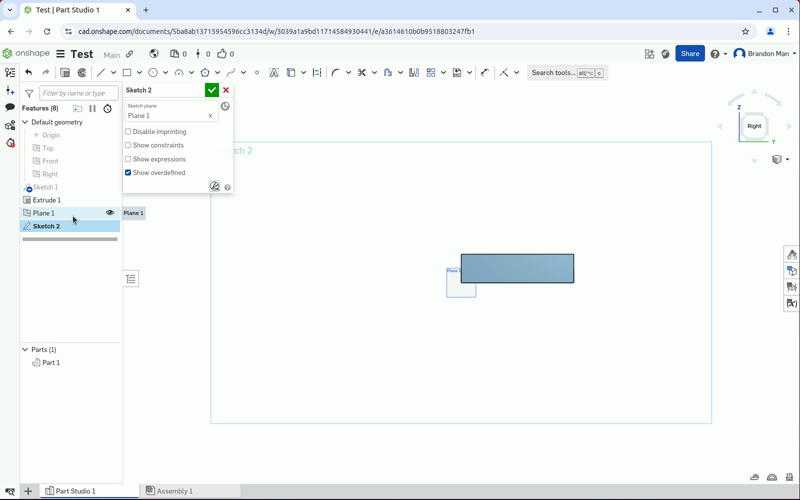
mouse_move(73, 352)
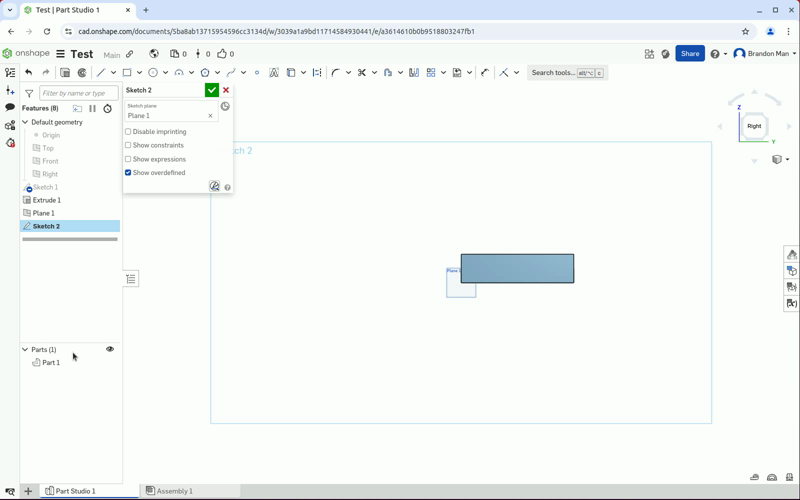
key(y)
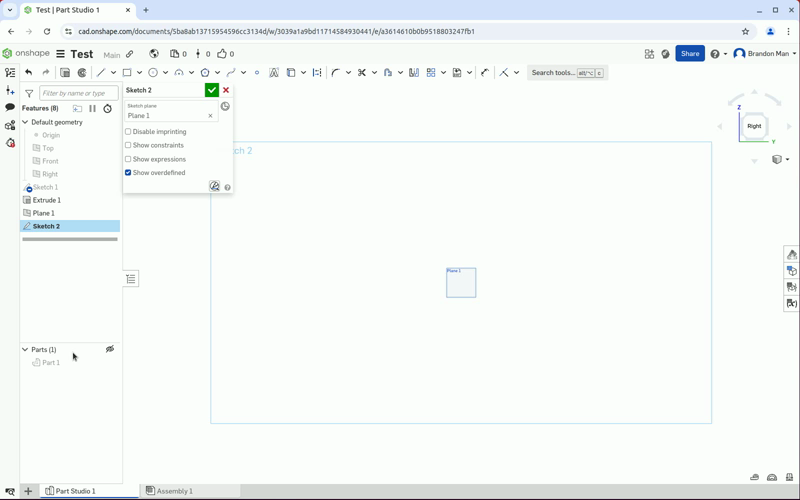
key(l)
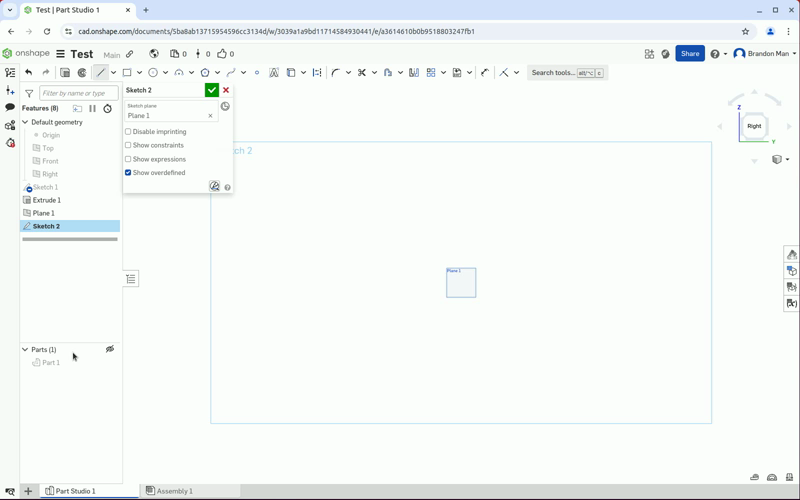
key_down(shift)
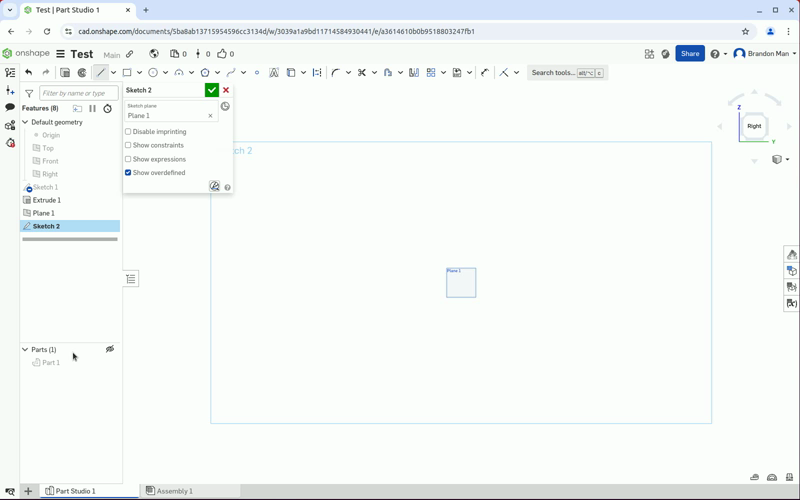
mouse_move(510, 275)
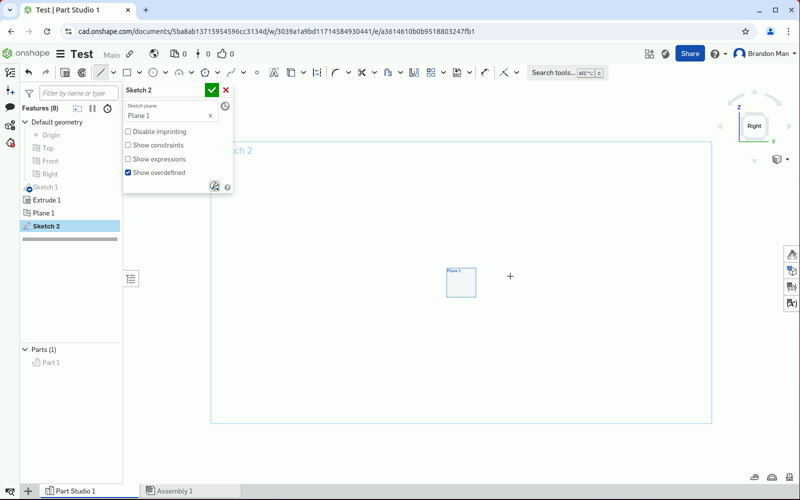
click(510, 275)
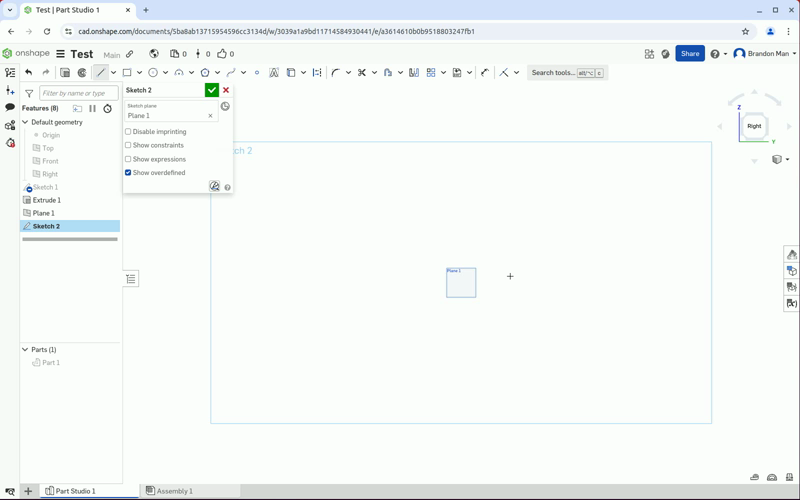
key_up(shift)
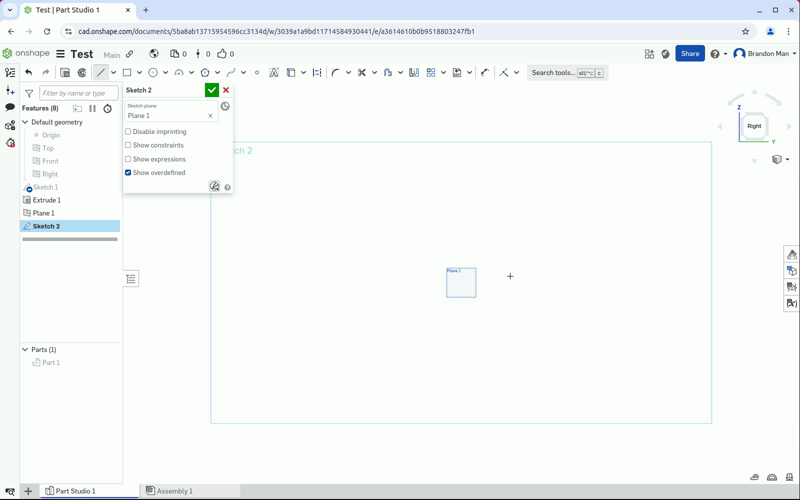
key_down(shift)
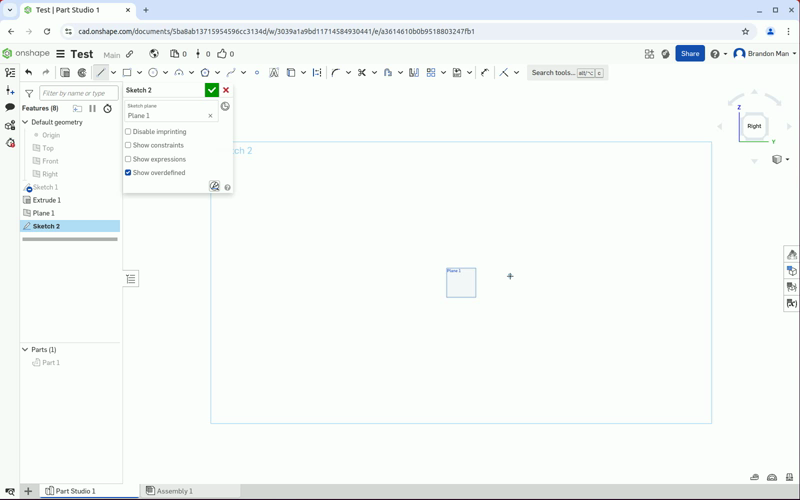
mouse_move(540, 275)
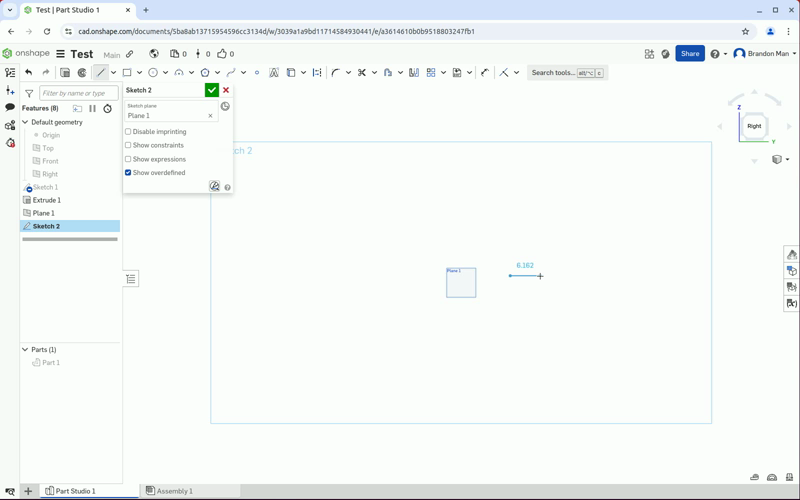
mouse_move(525, 275)
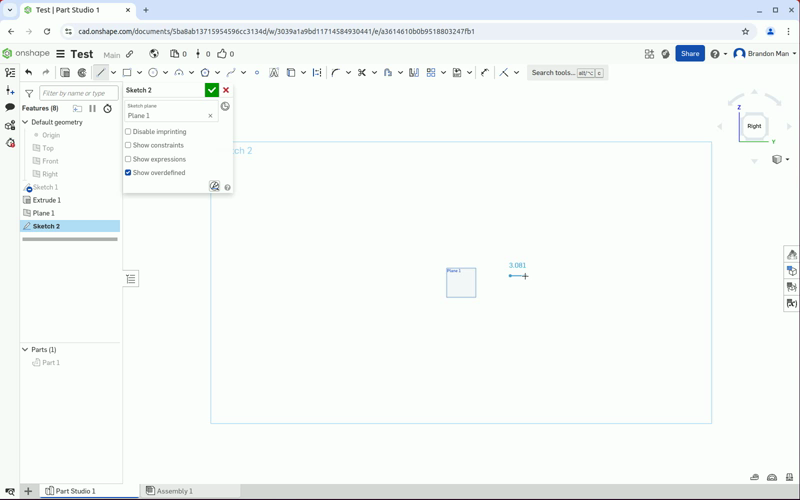
click(525, 275)
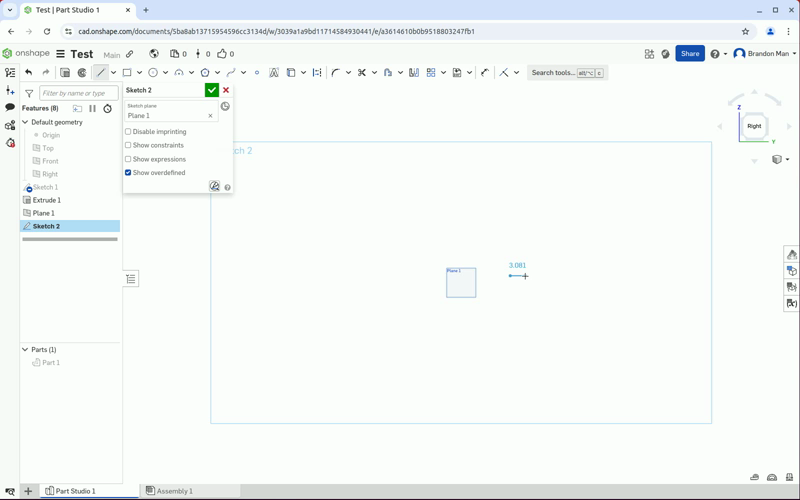
key_up(shift)
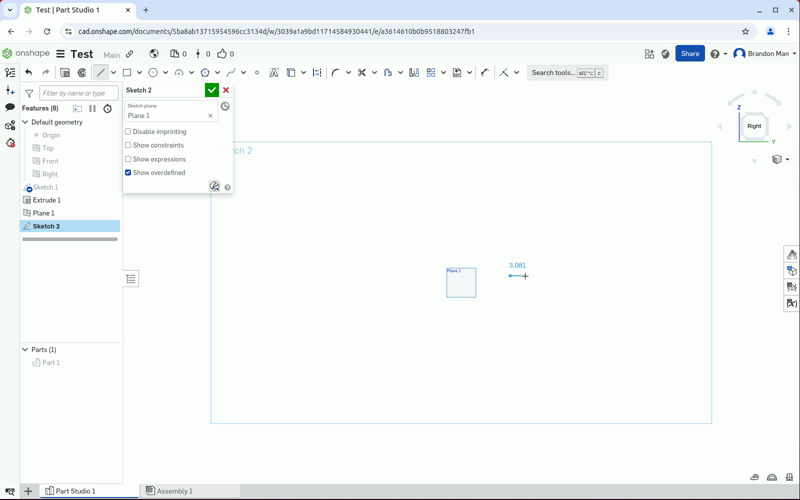
key_down(shift)
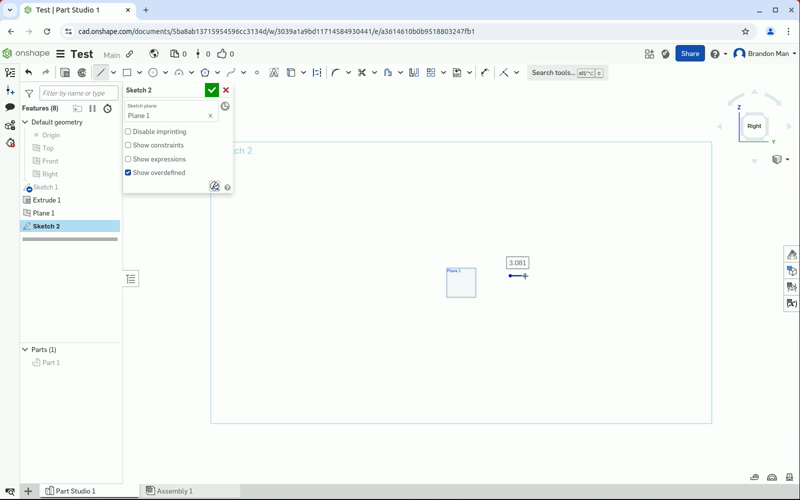
mouse_move(555, 275)
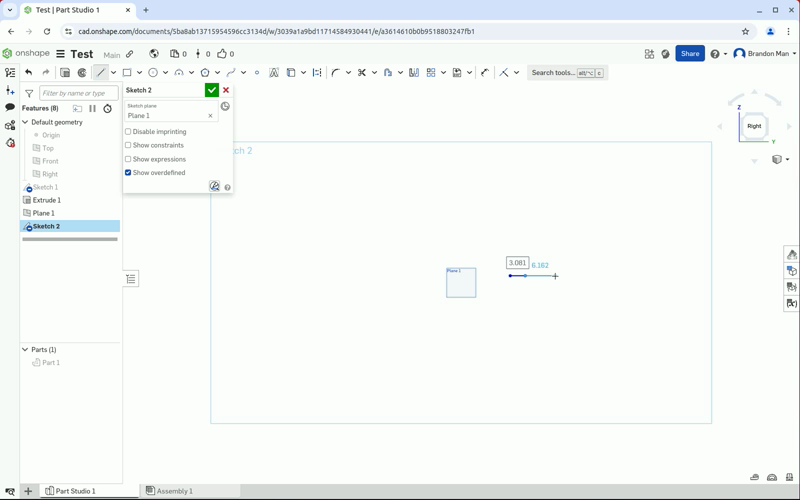
mouse_move(525, 260)
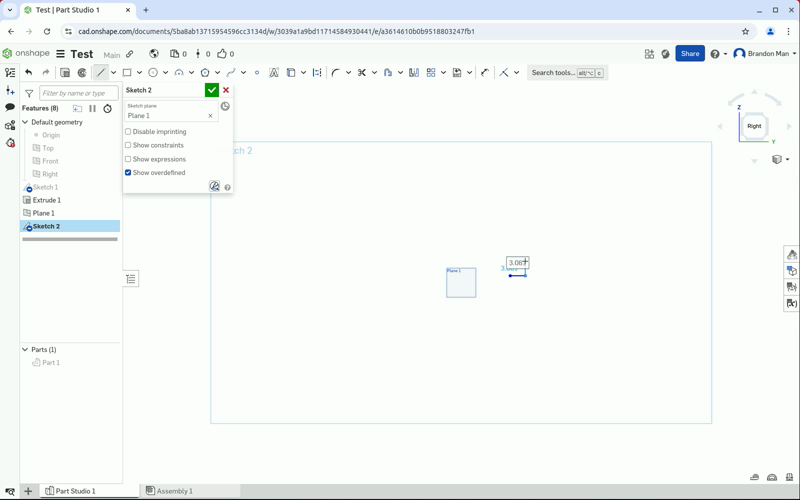
click(525, 260)
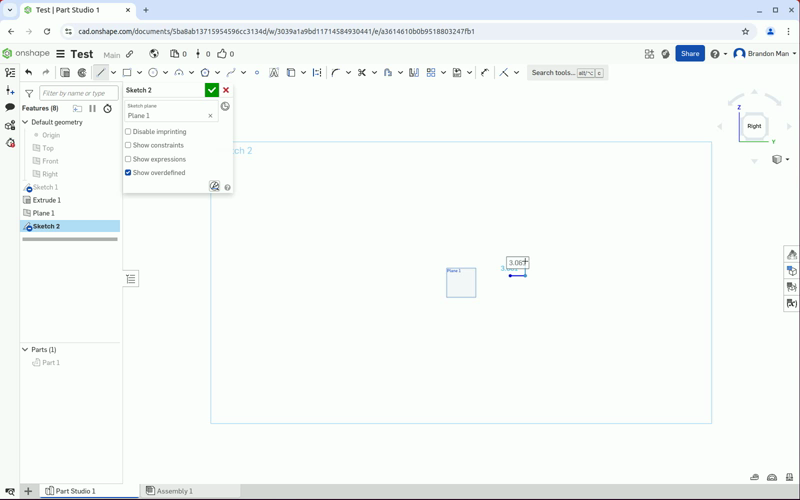
key_up(shift)
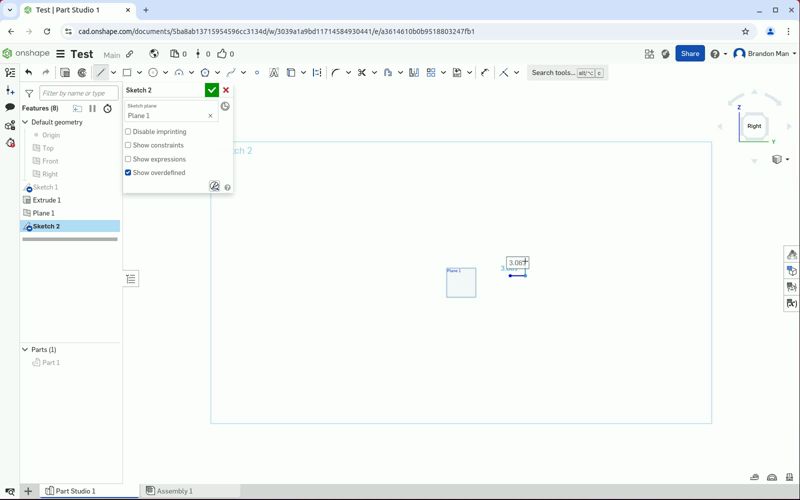
key_down(shift)
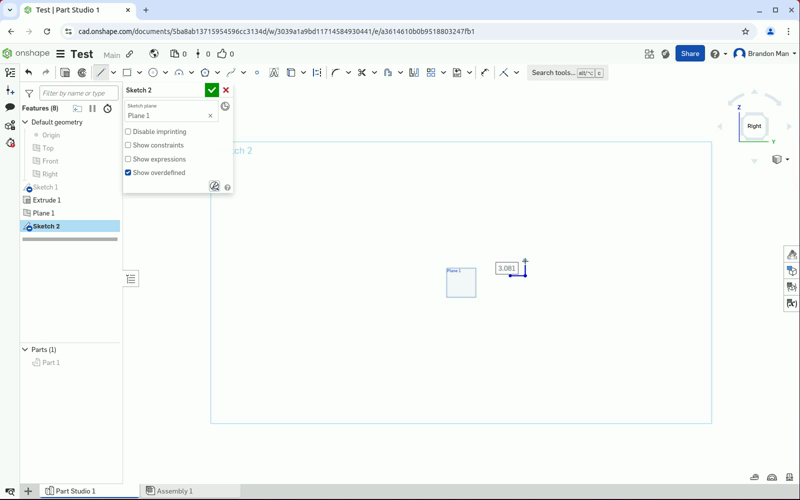
mouse_move(555, 260)
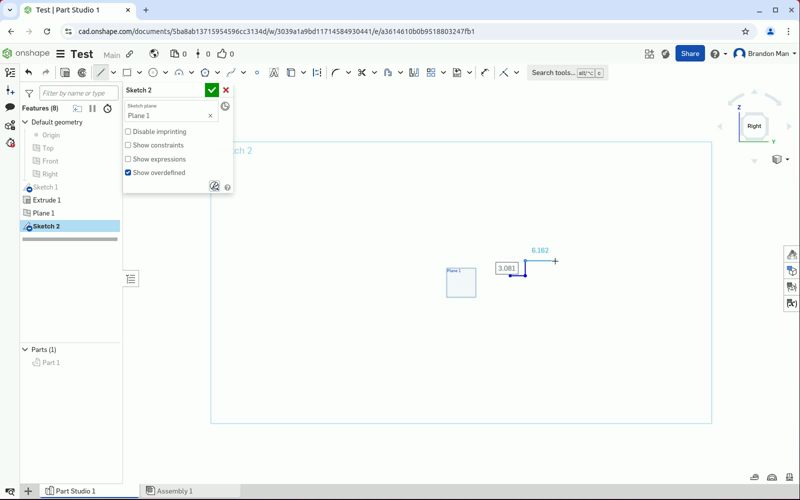
mouse_move(517, 260)
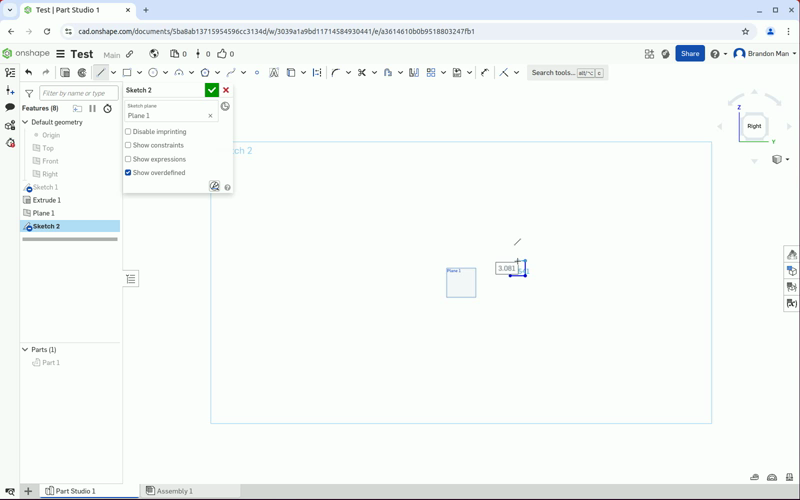
click(517, 260)
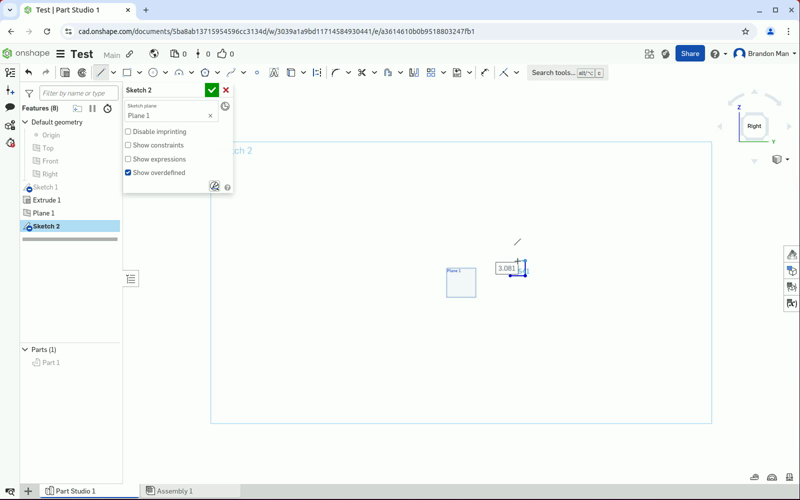
key_up(shift)
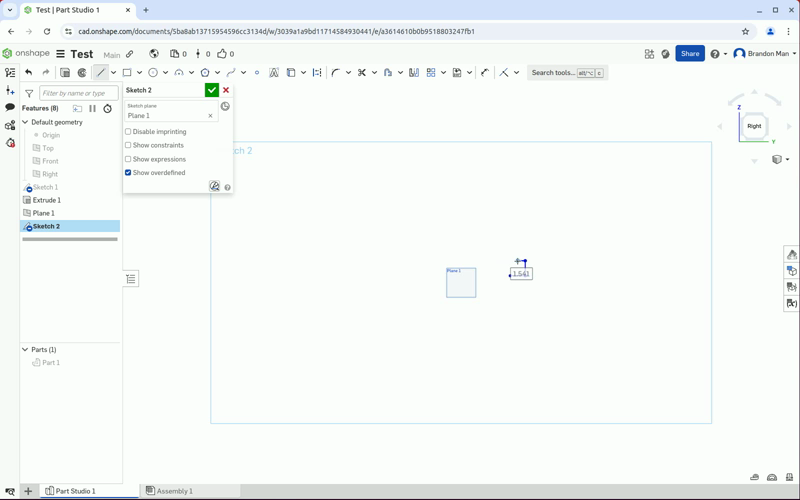
key_down(shift)
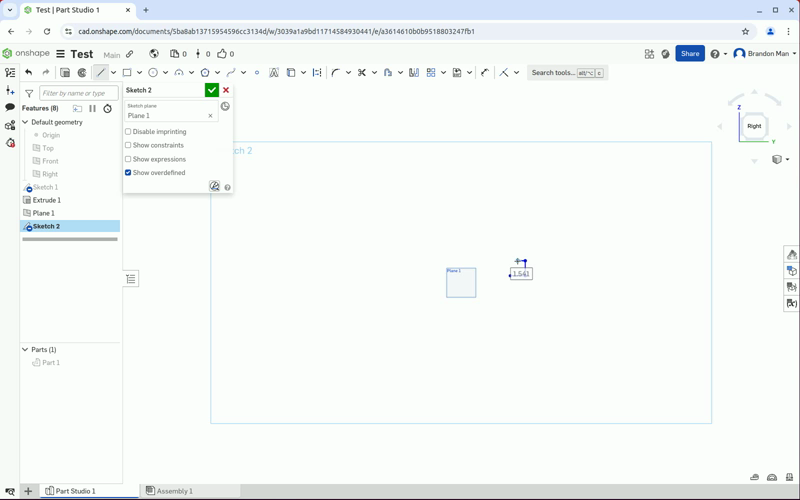
mouse_move(547, 260)
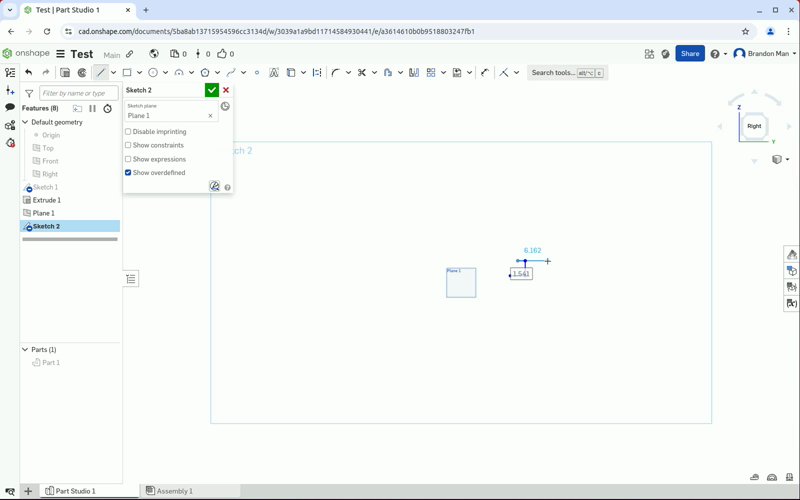
mouse_move(510, 260)
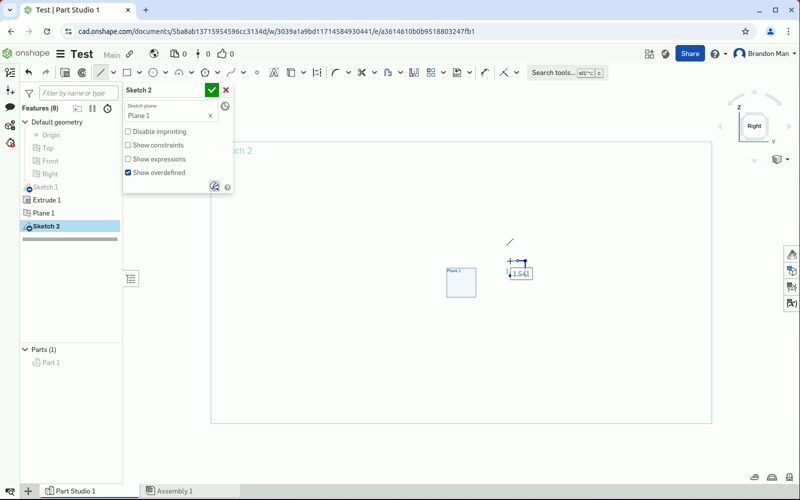
click(510, 260)
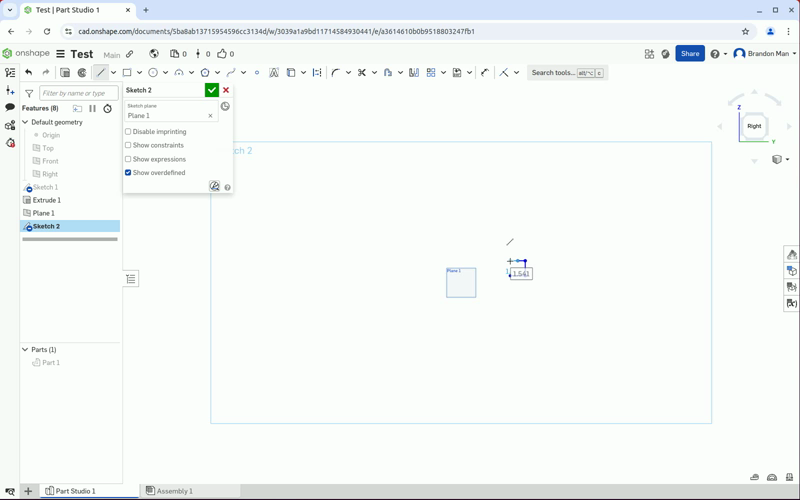
key_up(shift)
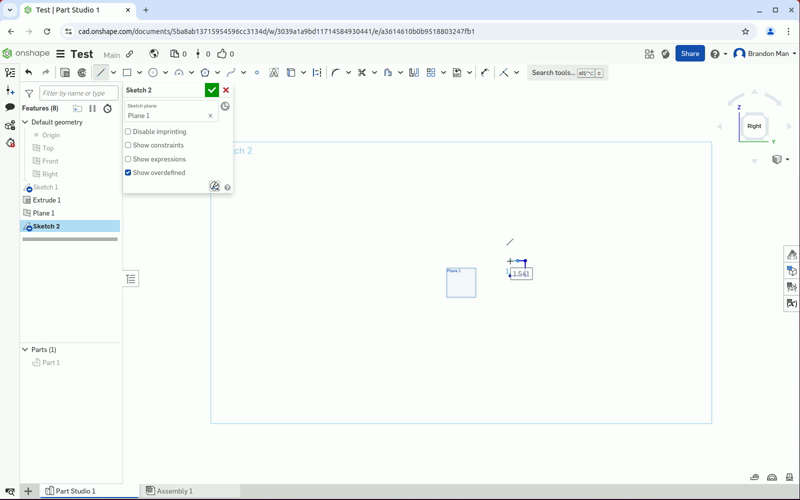
mouse_move(540, 260)
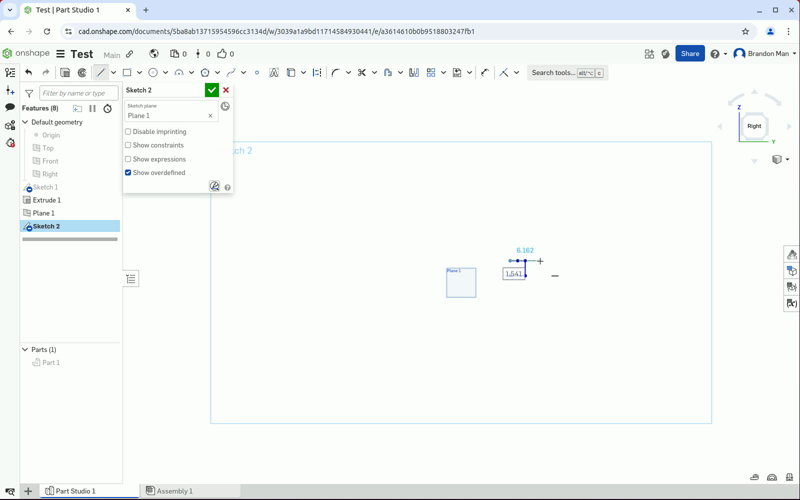
key_down(shift)
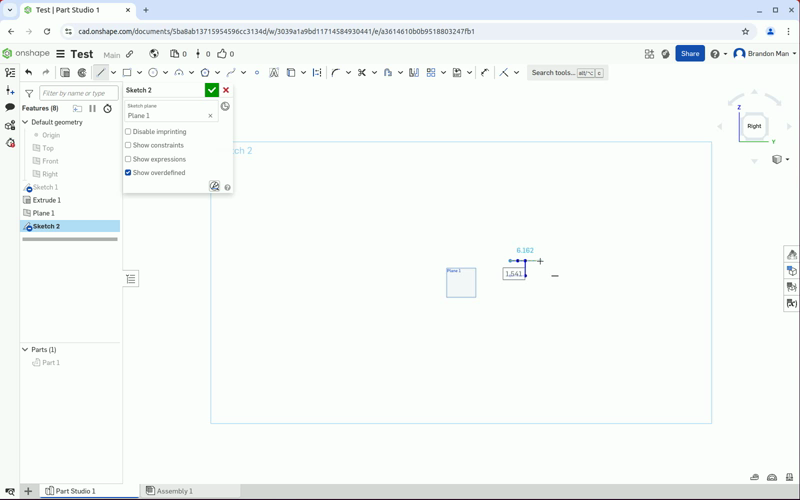
mouse_move(510, 275)
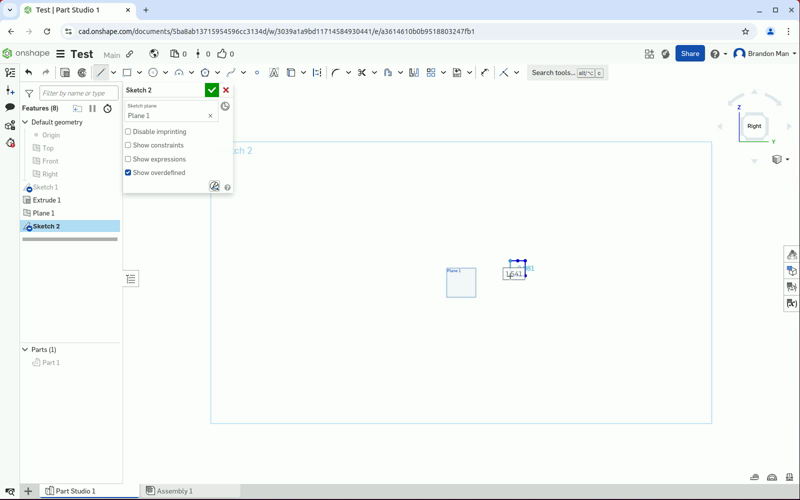
key_up(shift)
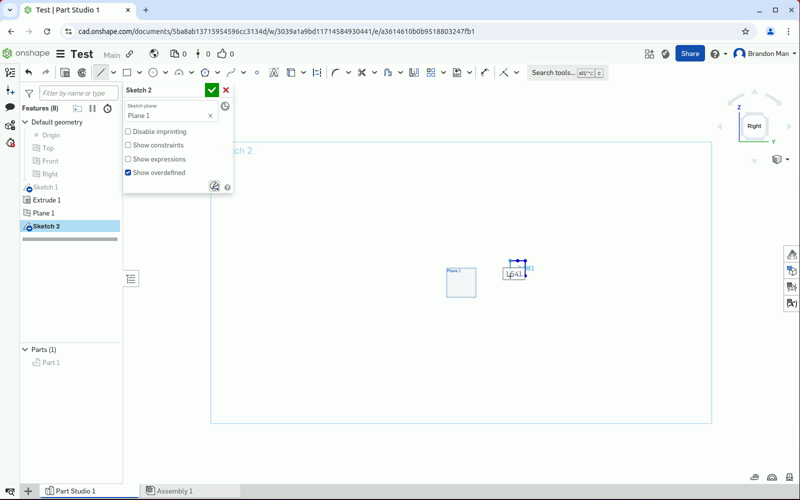
click(510, 275)
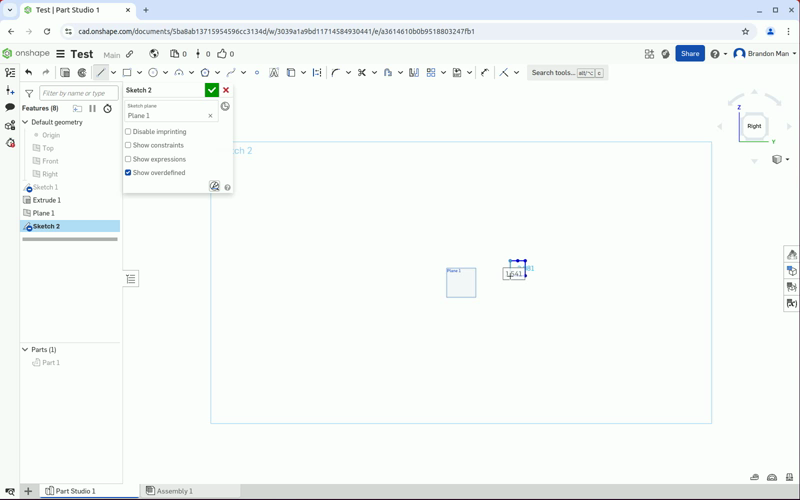
key(esc)
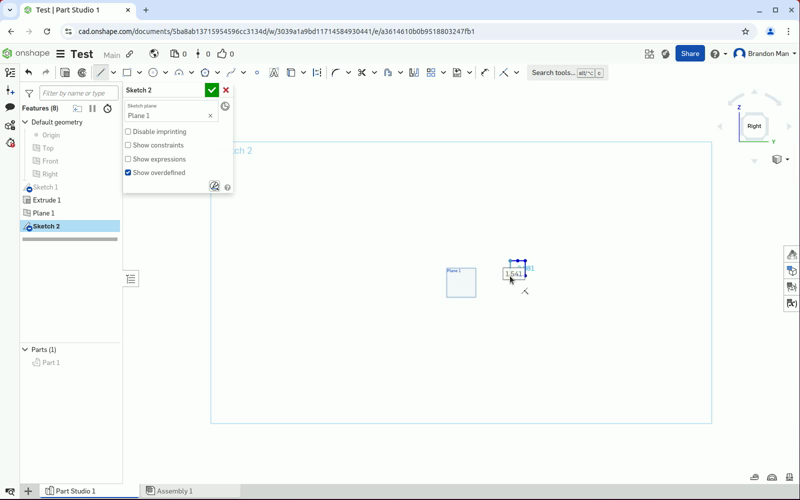
mouse_move(521, 261)
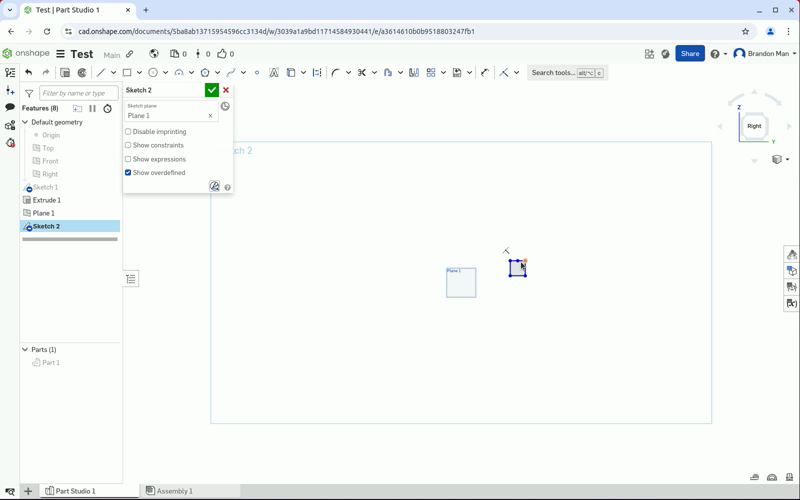
scroll(6)
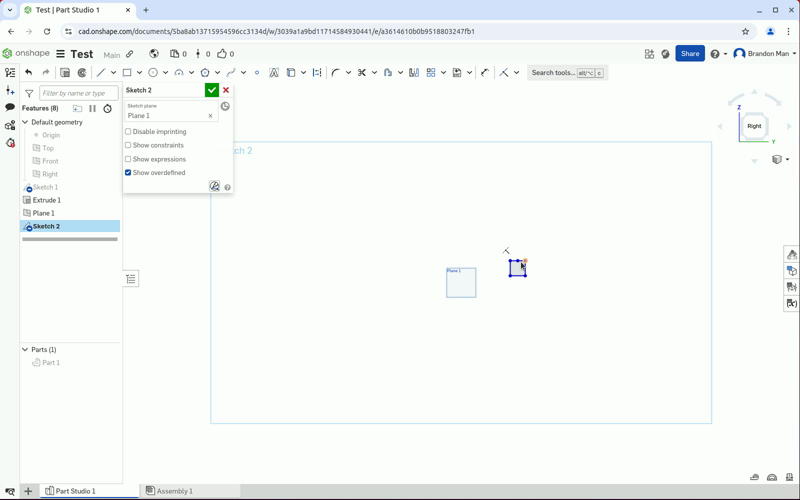
scroll(6)
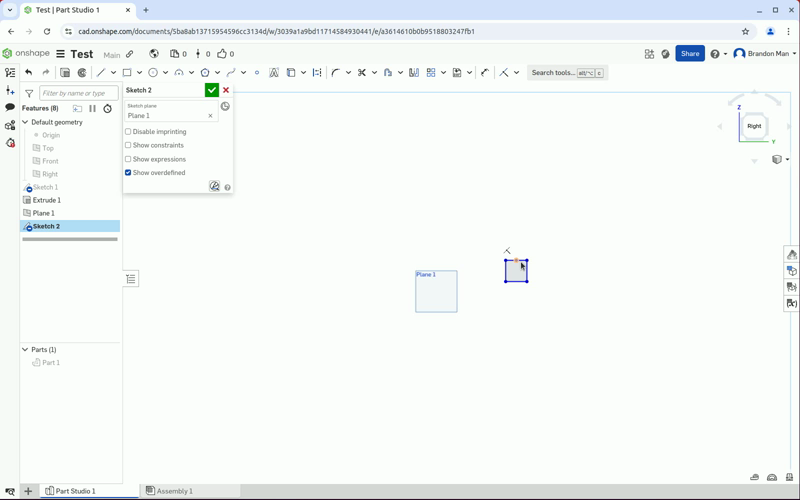
scroll(6)
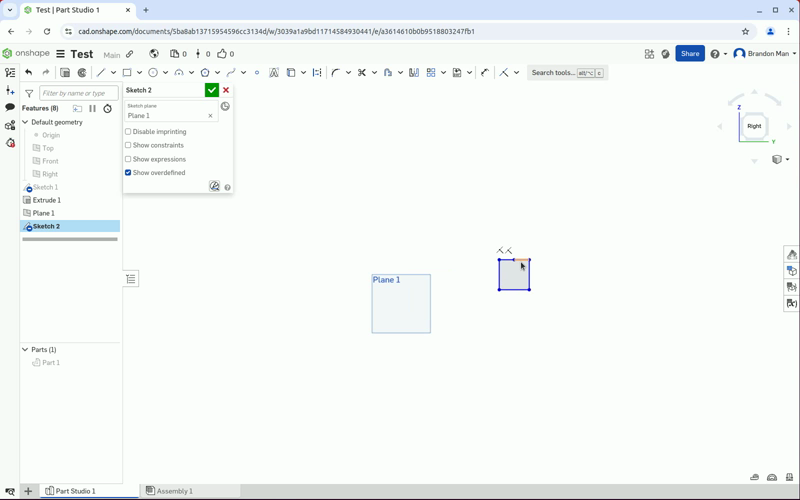
scroll(6)
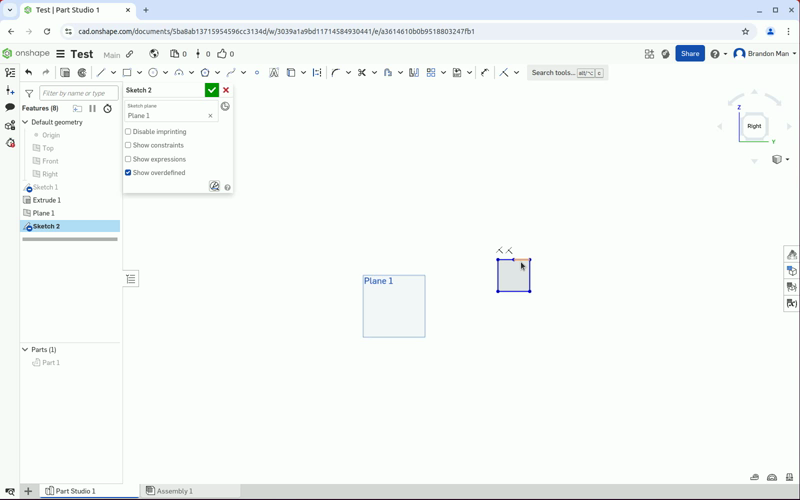
scroll(6)
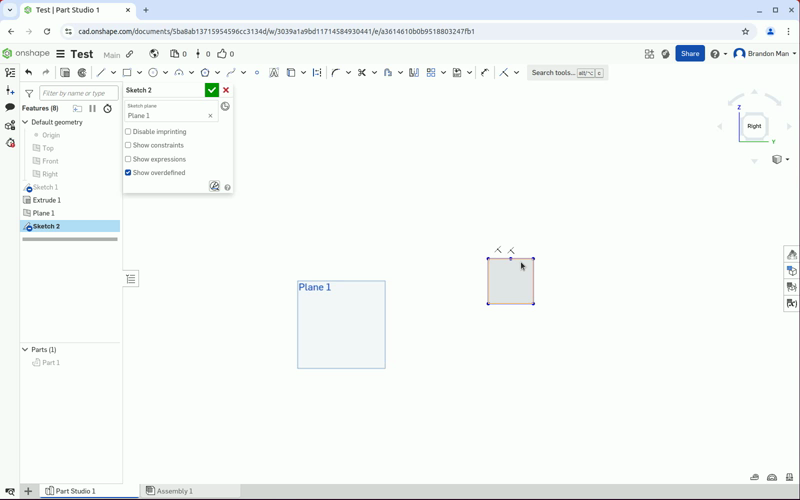
scroll(6)
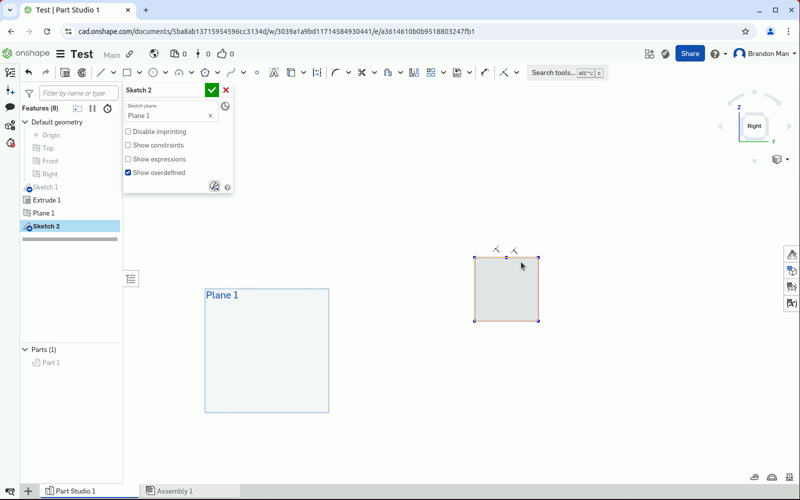
scroll(6)
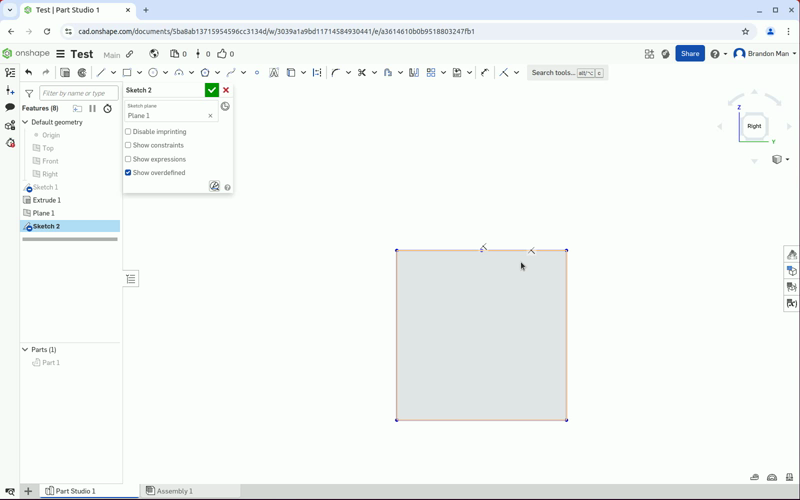
click(521, 261)
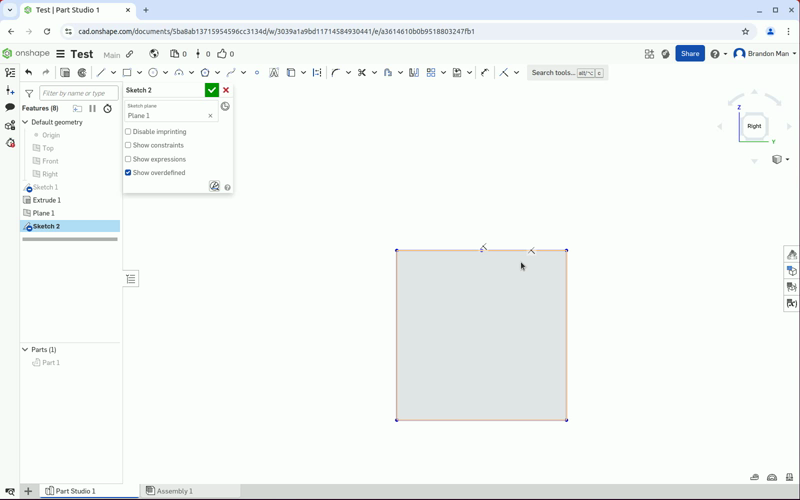
scroll(-6)
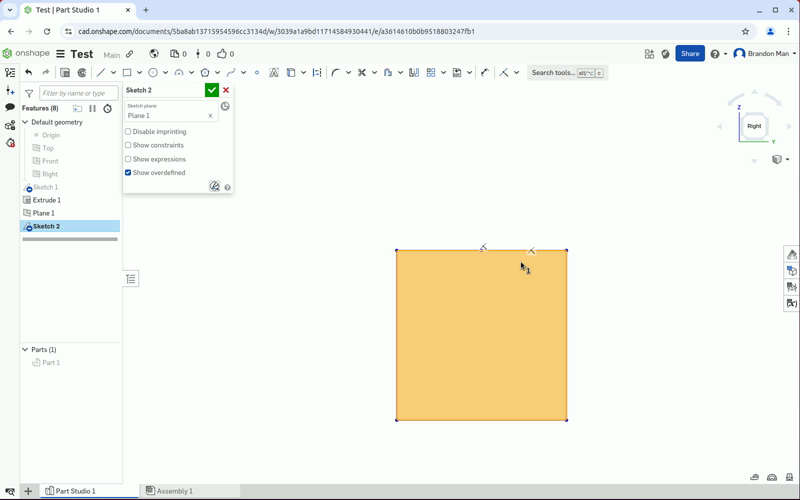
scroll(-6)
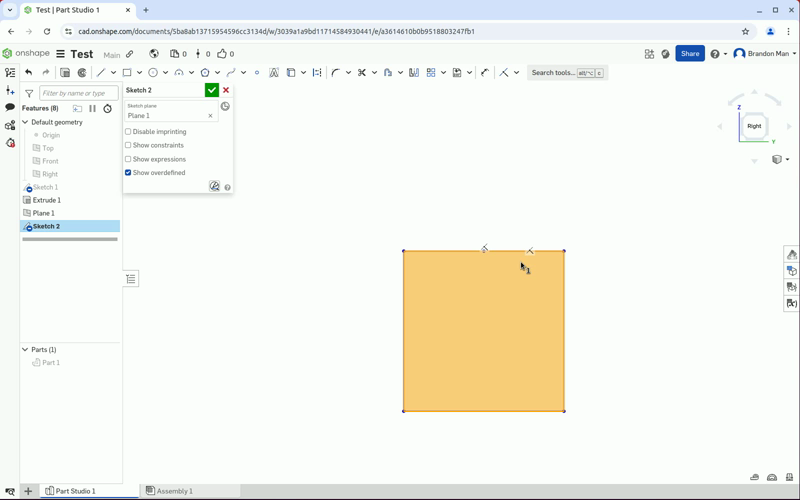
scroll(-6)
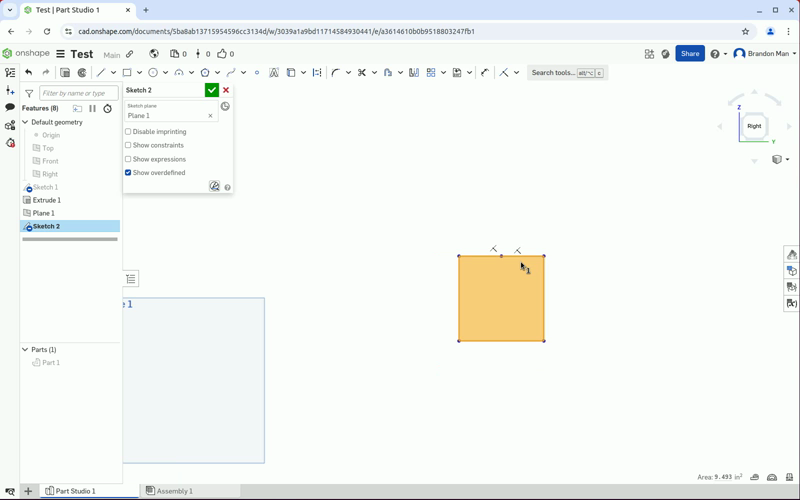
scroll(-6)
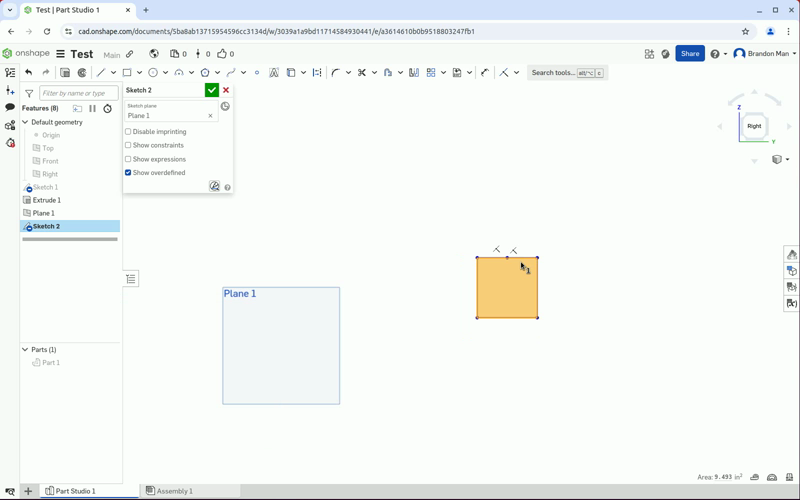
scroll(-6)
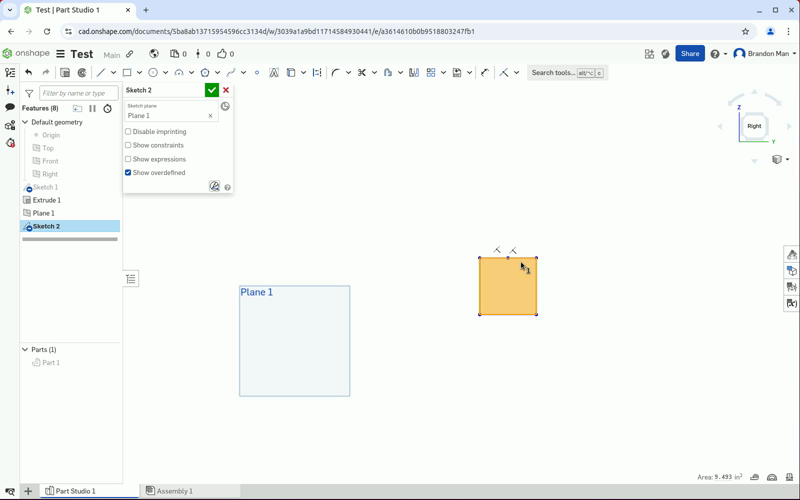
scroll(-6)
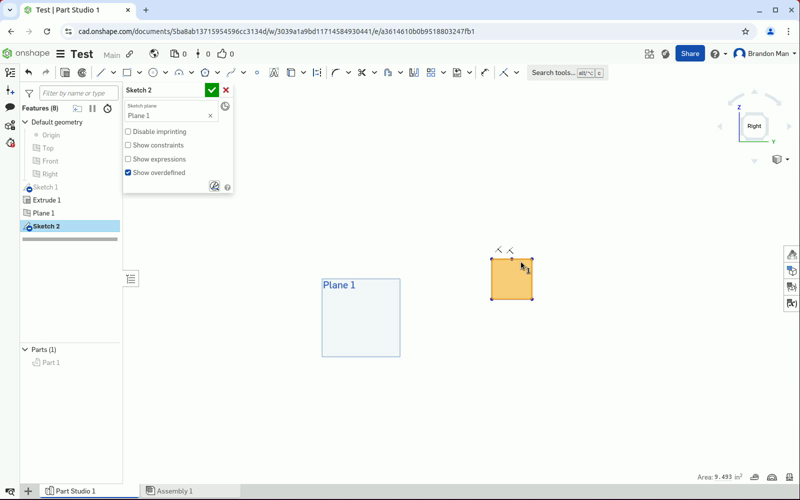
scroll(-6)
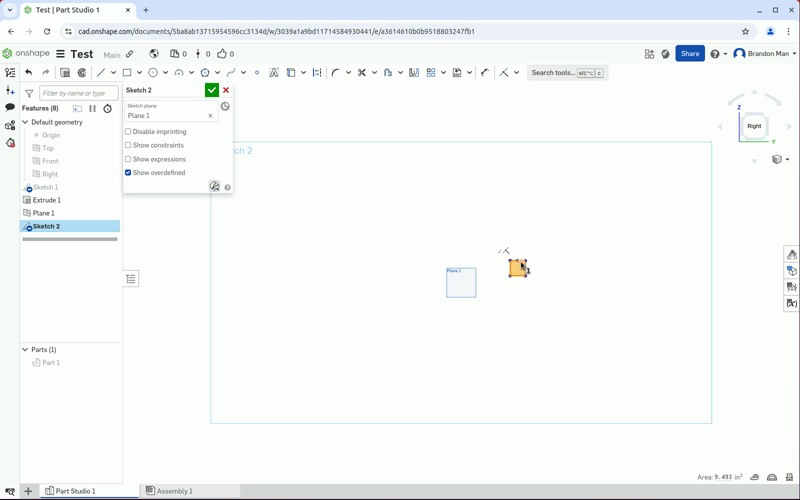
mouse_move(73, 352)
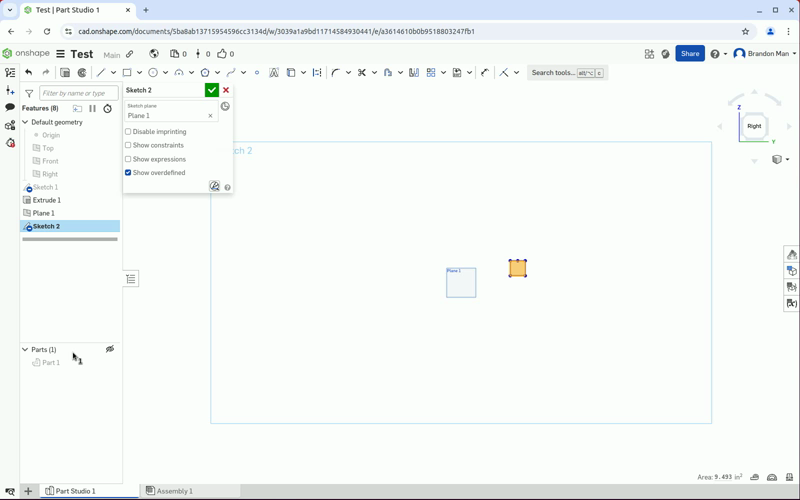
key(shift+y)
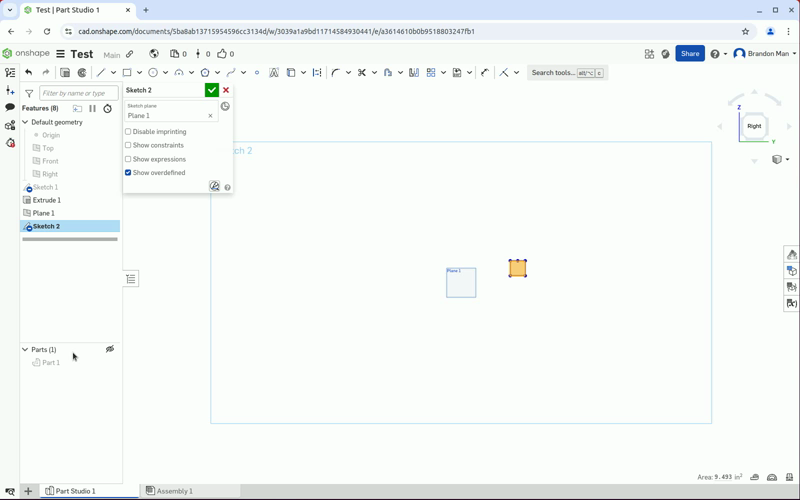
key(shift+e)
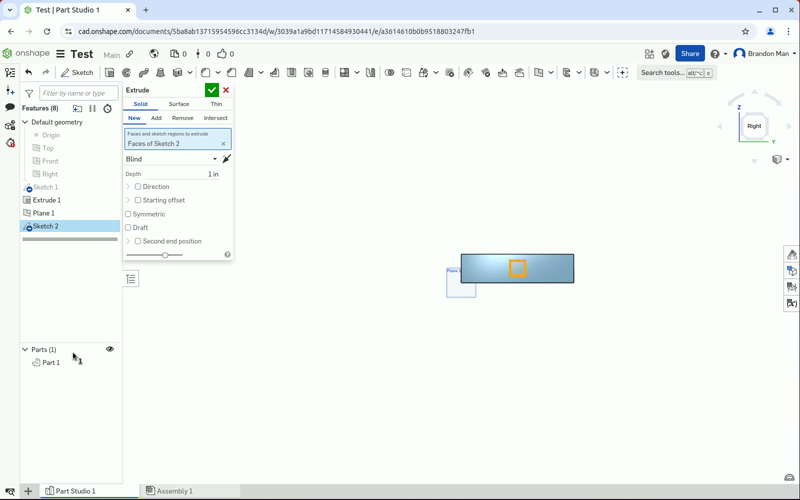
mouse_move(143, 106)
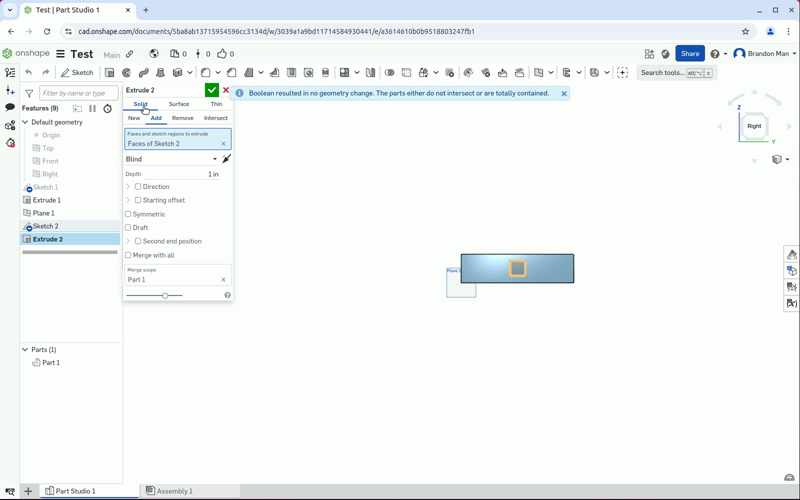
click(143, 106)
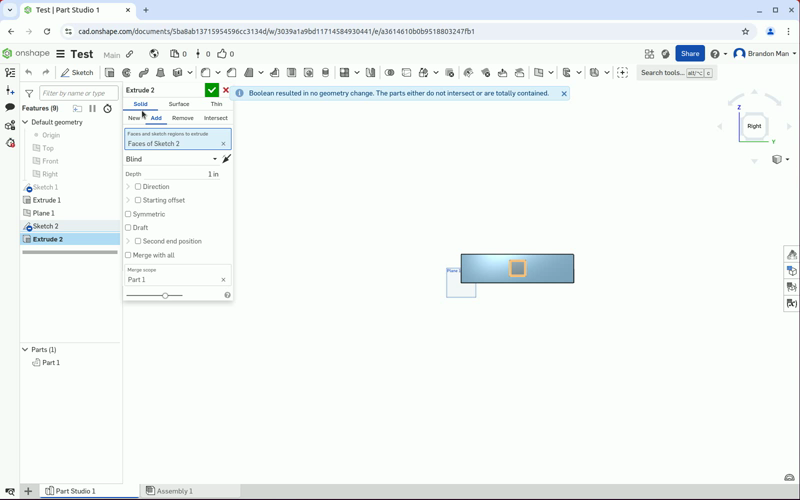
mouse_move(137, 120)
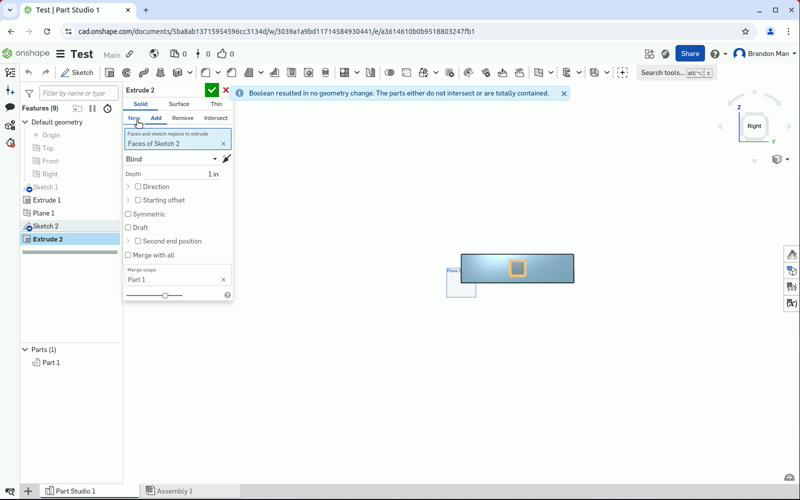
click(137, 120)
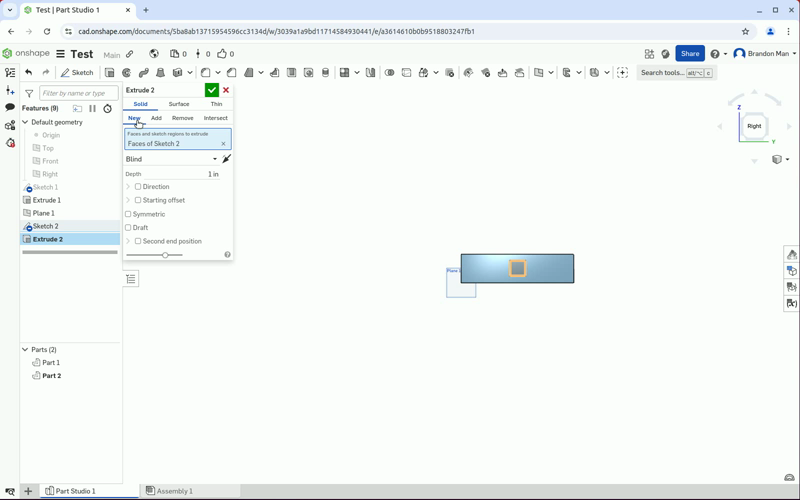
key(tab, 4)
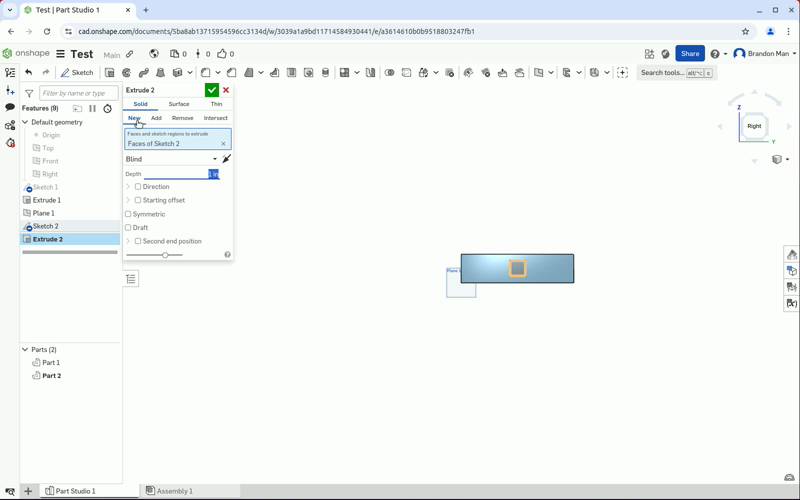
text(2.889)
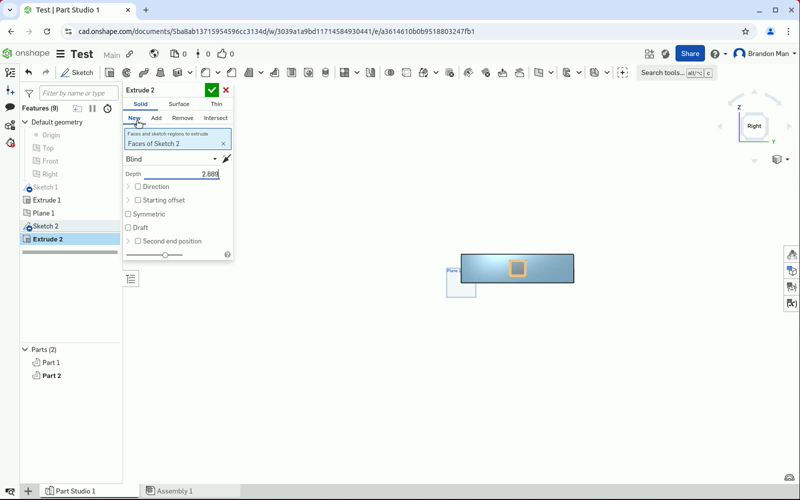
key(enter)
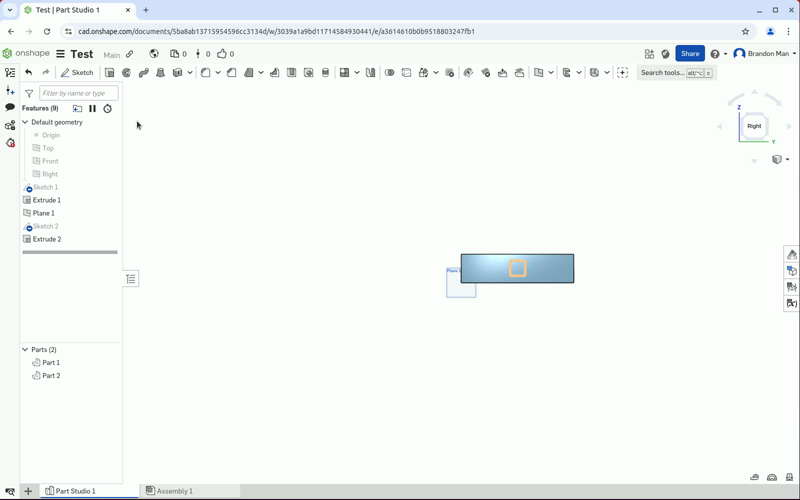
key(shift+h)
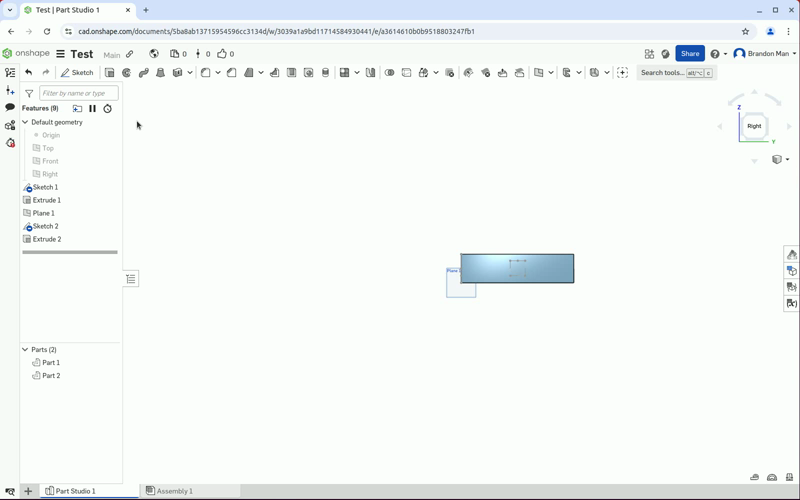
key(shift+h)
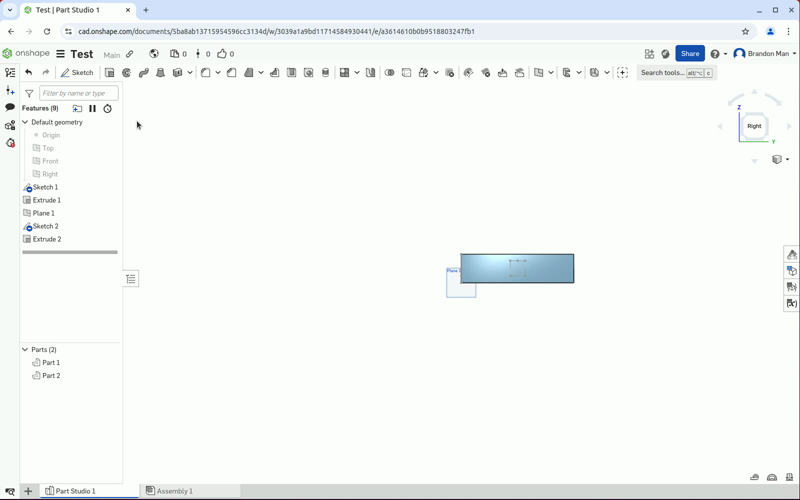
key(shift+7)
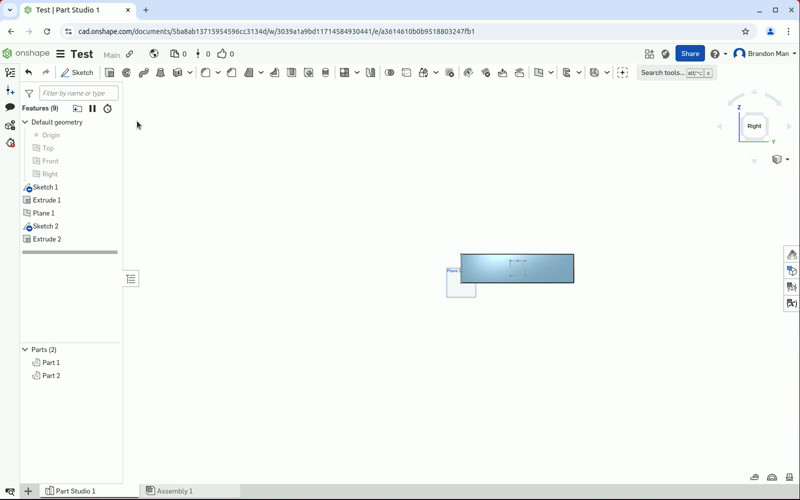
key(right, 2)
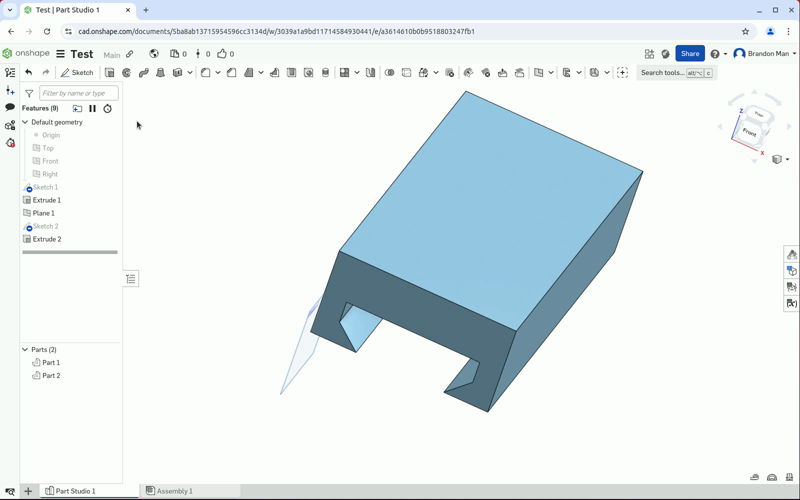
key(down, 2)
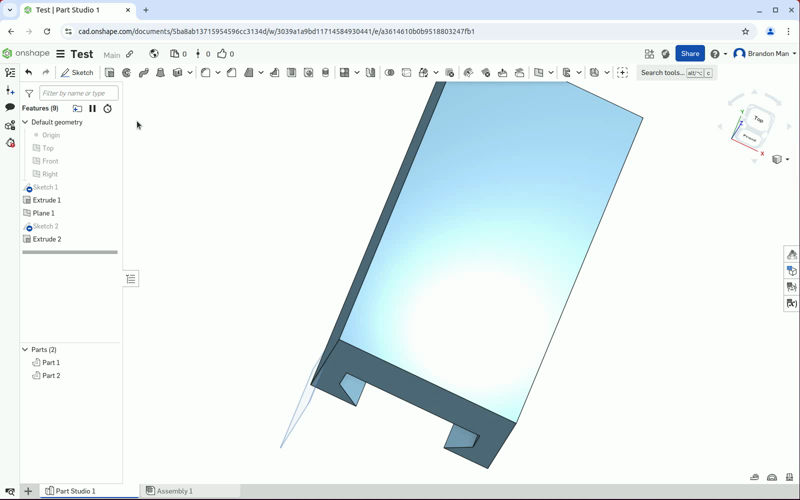
key(up, 2)
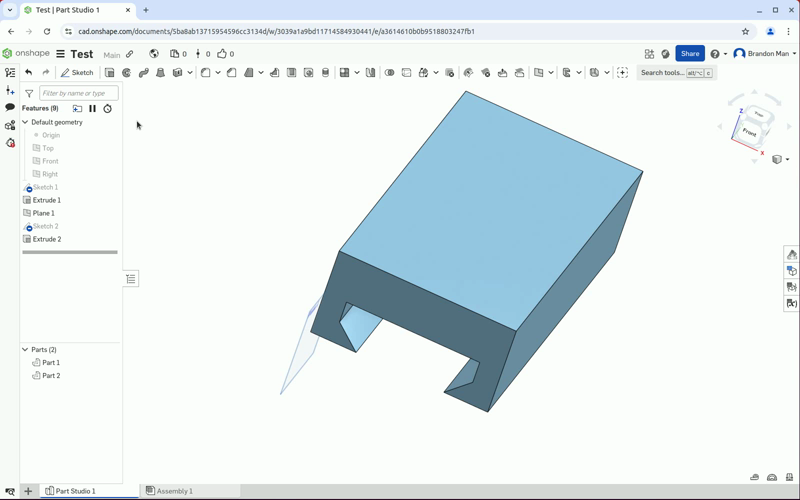
key(left, 2)
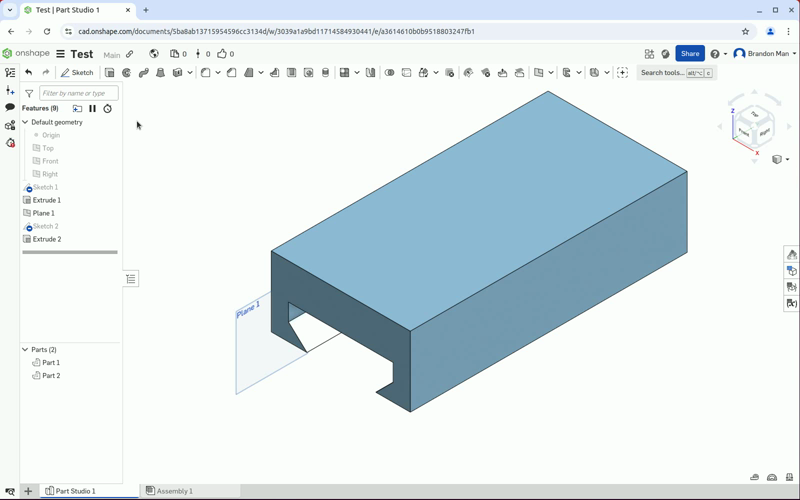
mouse_move(73, 189)
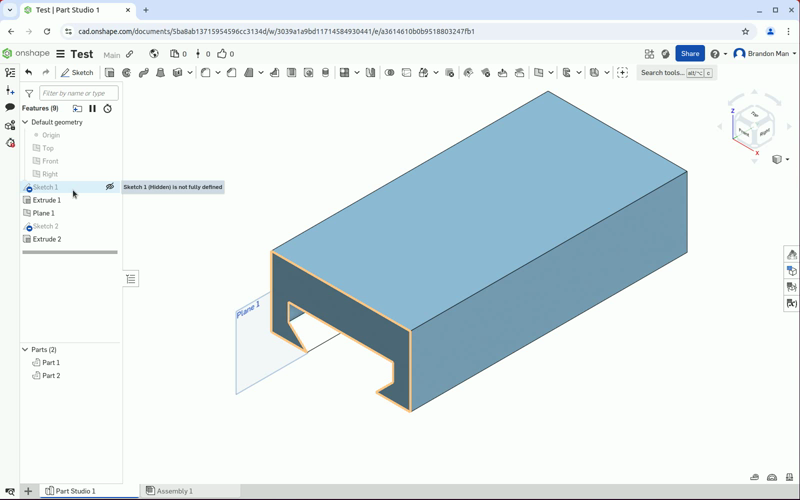
click(73, 189)